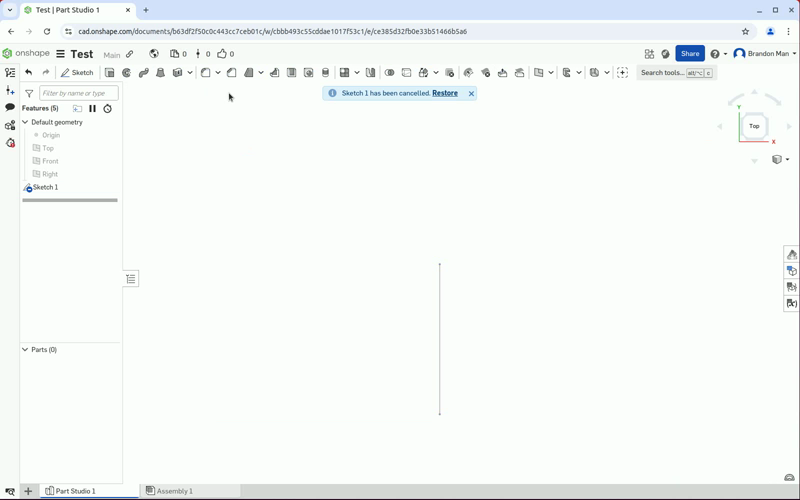
key(shift+h)
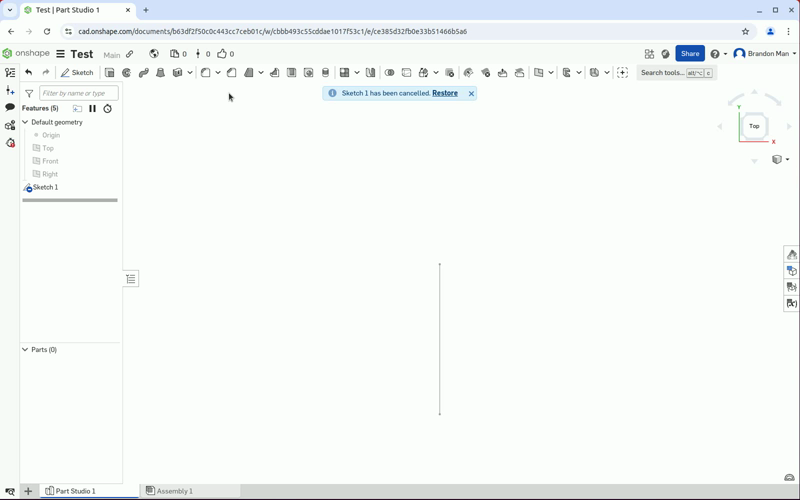
key(shift+s)
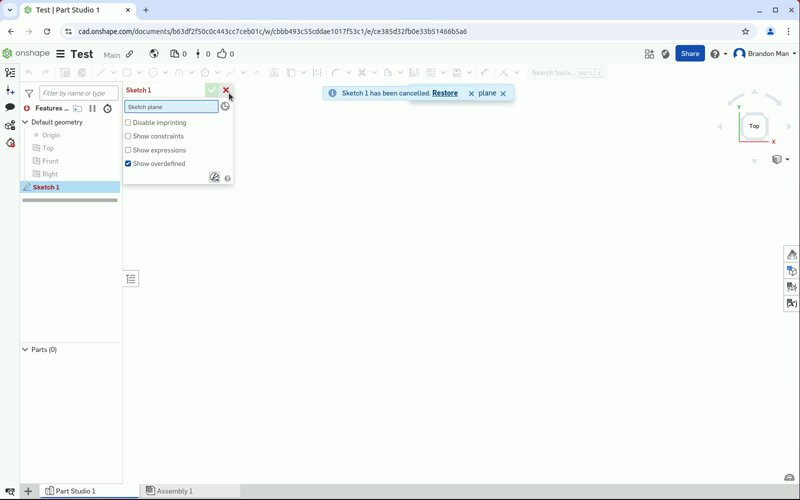
mouse_move(73, 150)
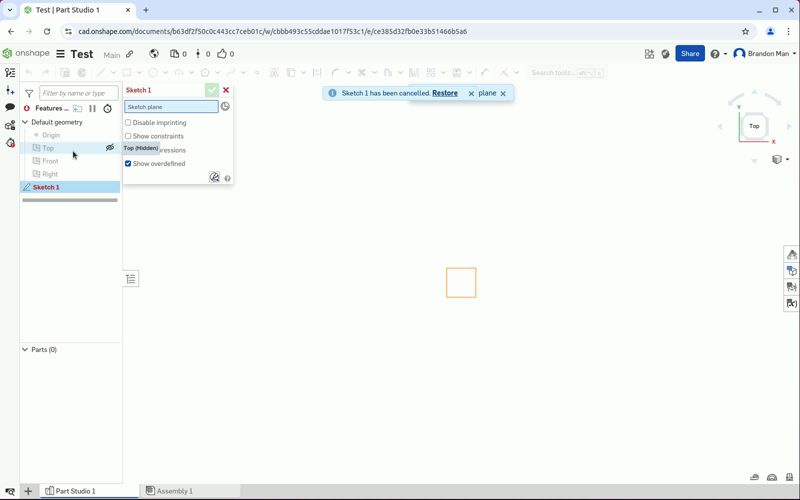
click(73, 150)
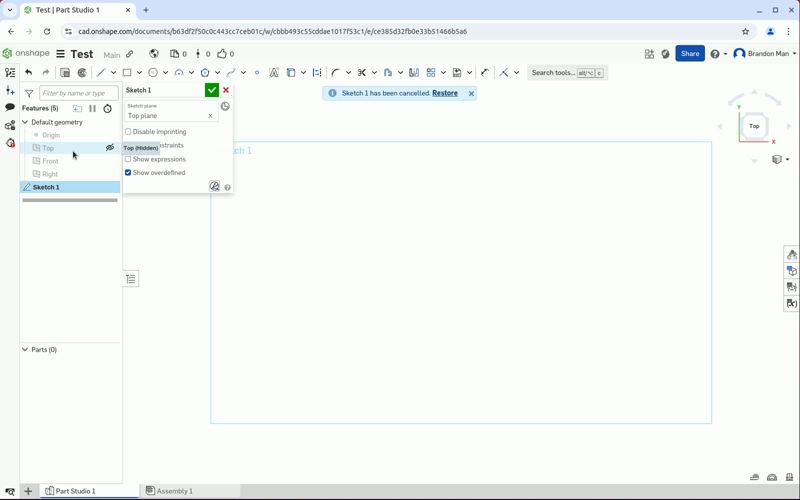
mouse_move(73, 352)
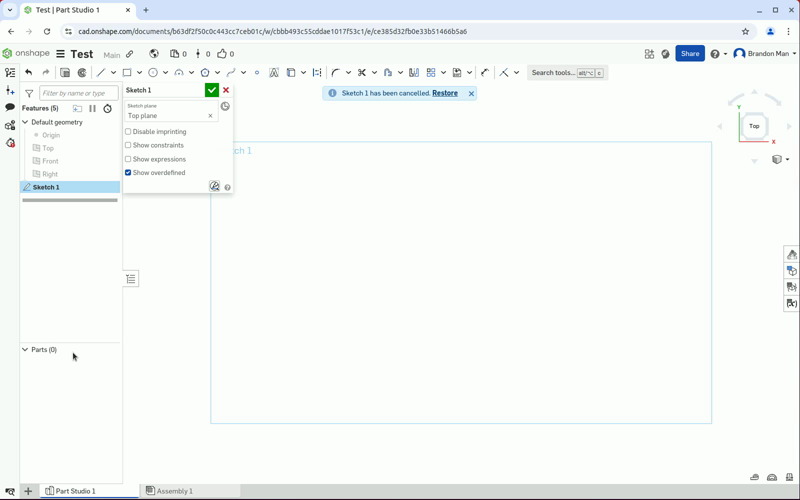
key(y)
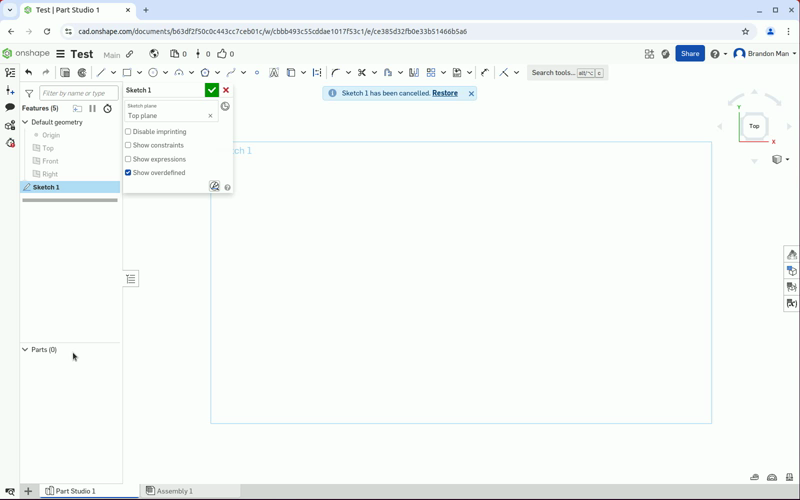
key(l)
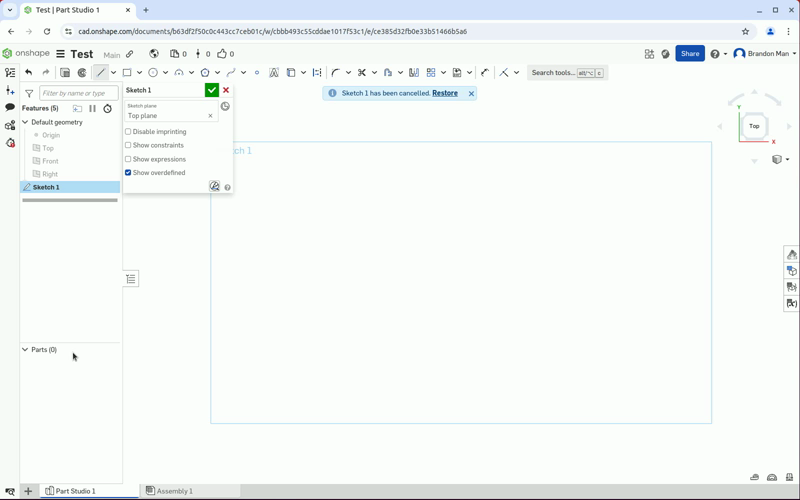
key_down(shift)
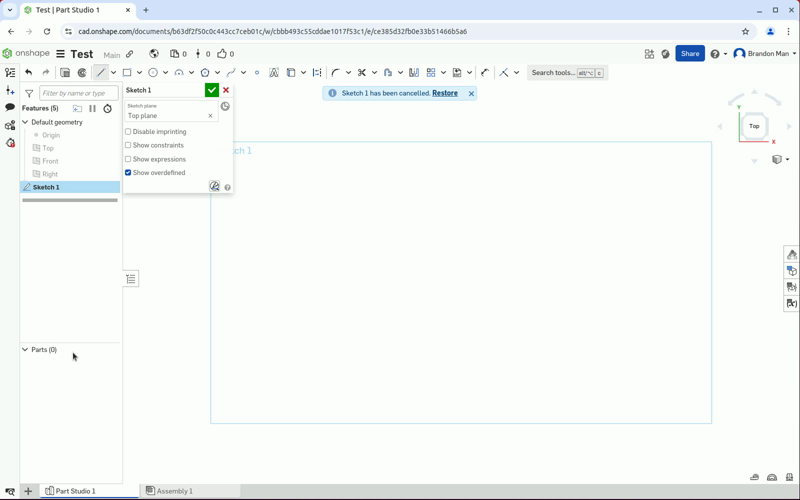
mouse_move(414, 395)
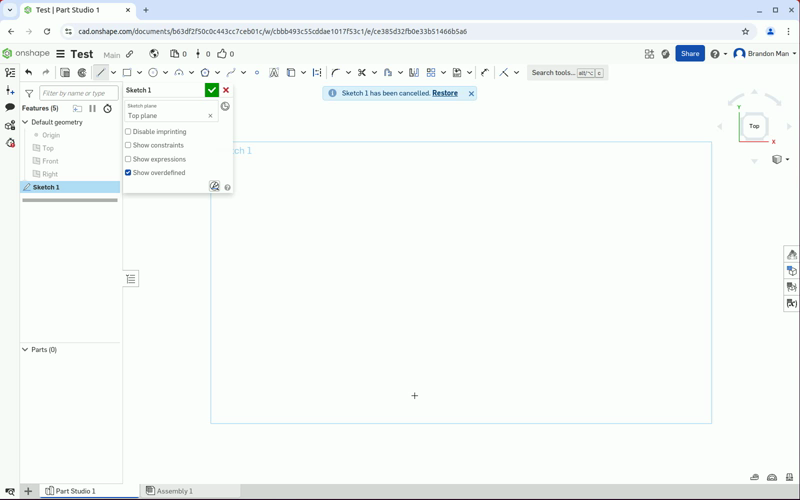
click(414, 395)
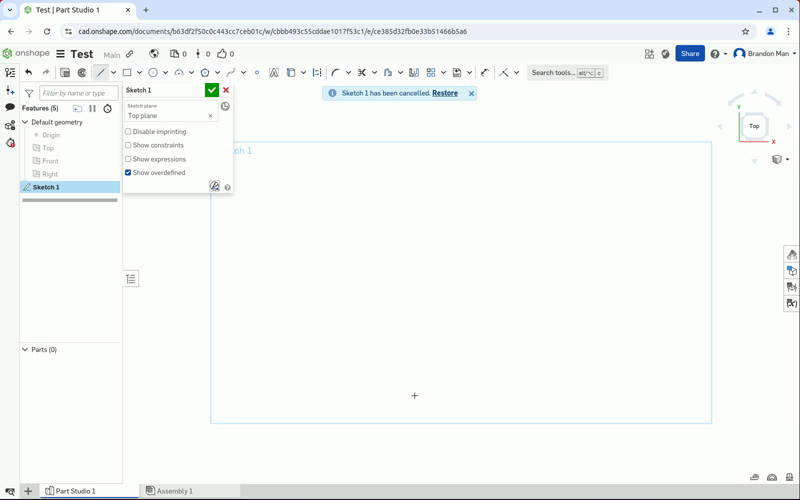
key_up(shift)
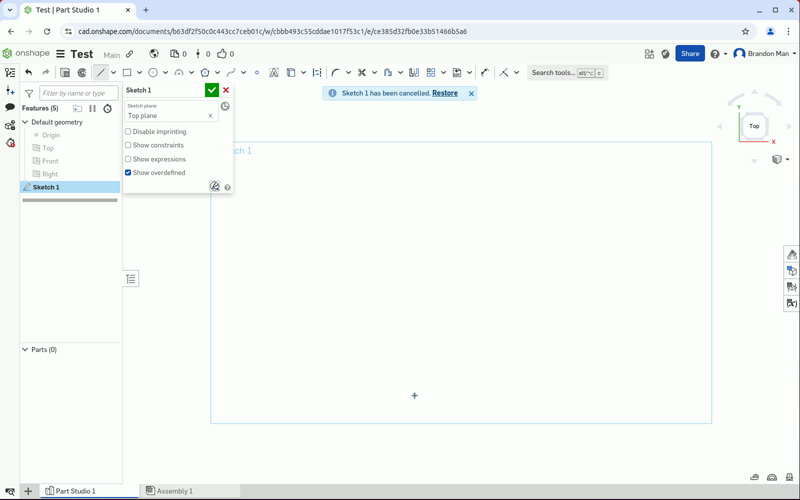
key_down(shift)
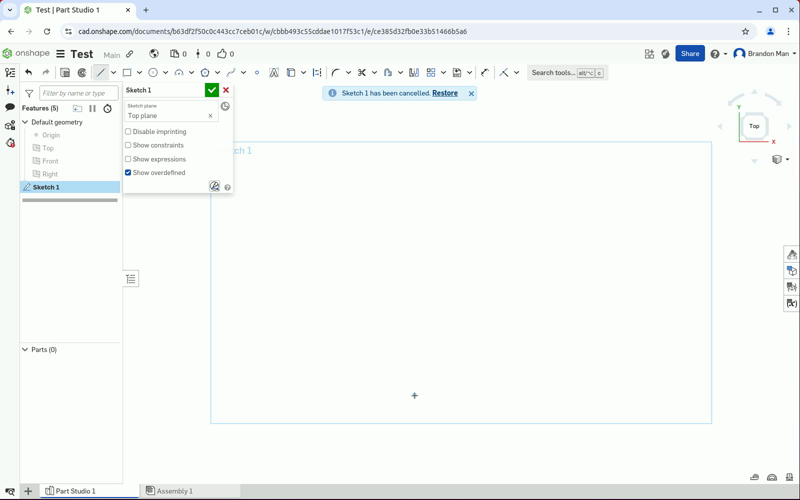
mouse_move(507, 395)
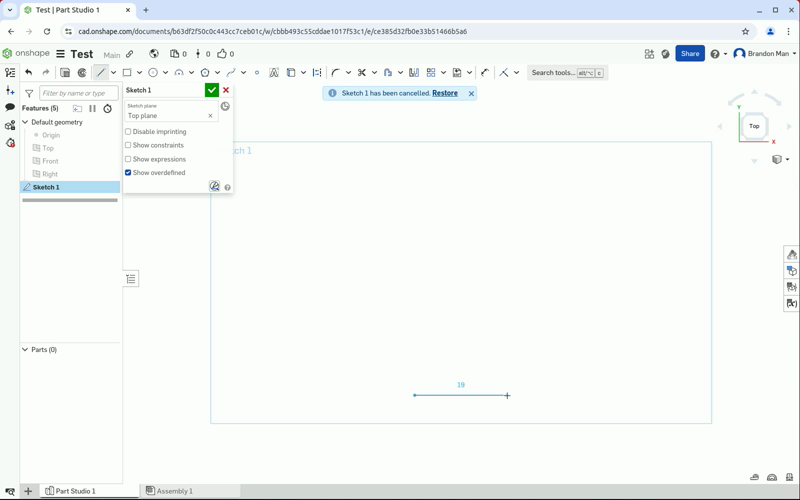
click(507, 395)
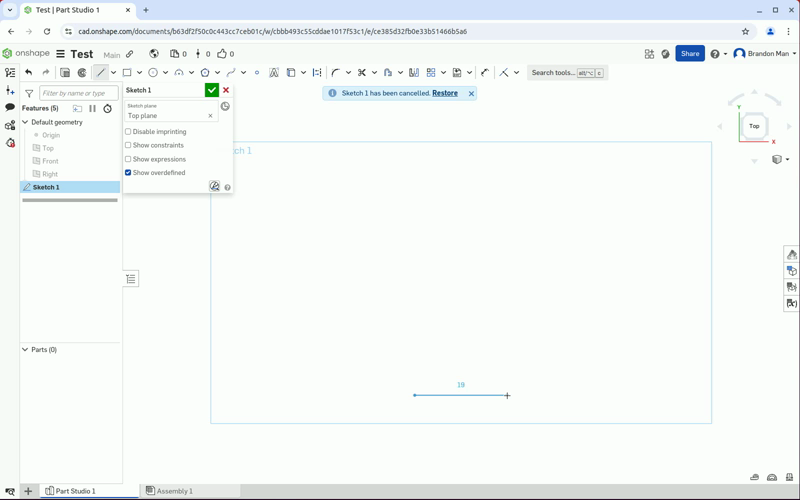
key_up(shift)
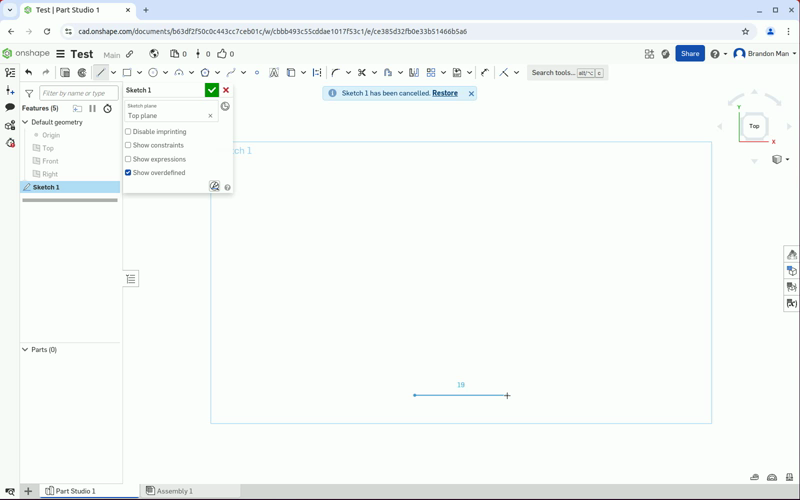
key_down(shift)
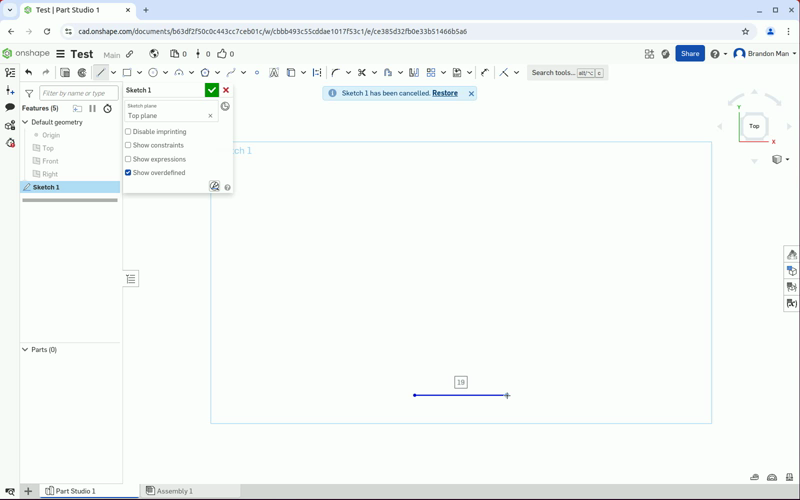
mouse_move(507, 171)
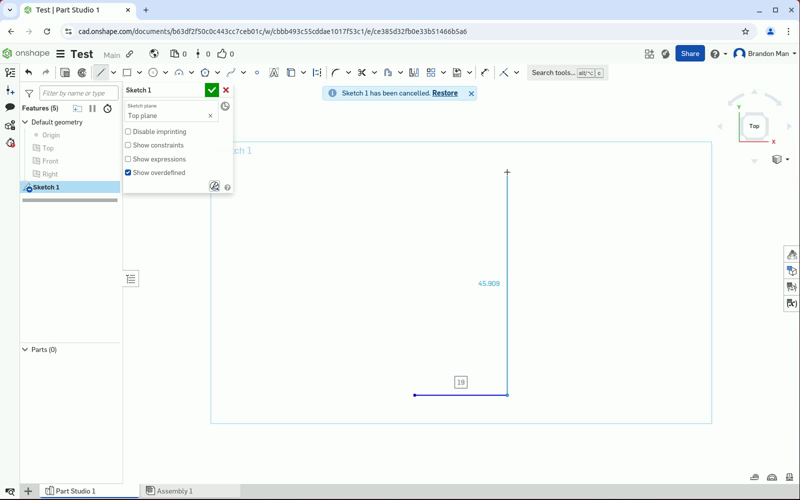
click(507, 171)
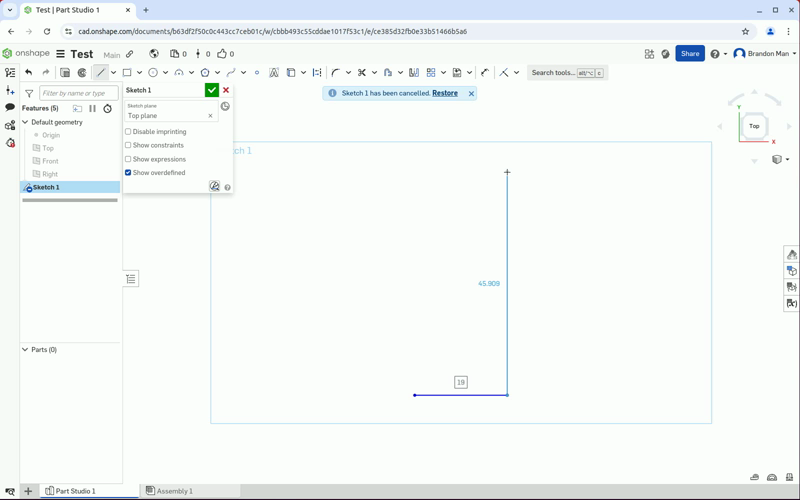
key_up(shift)
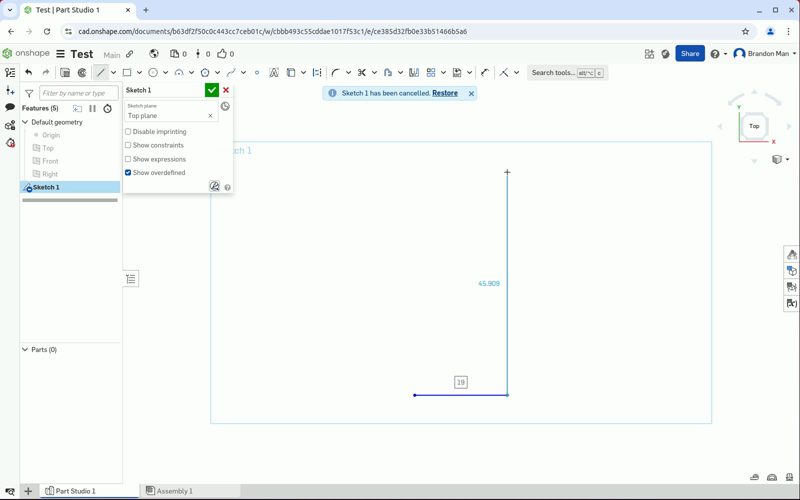
key_down(shift)
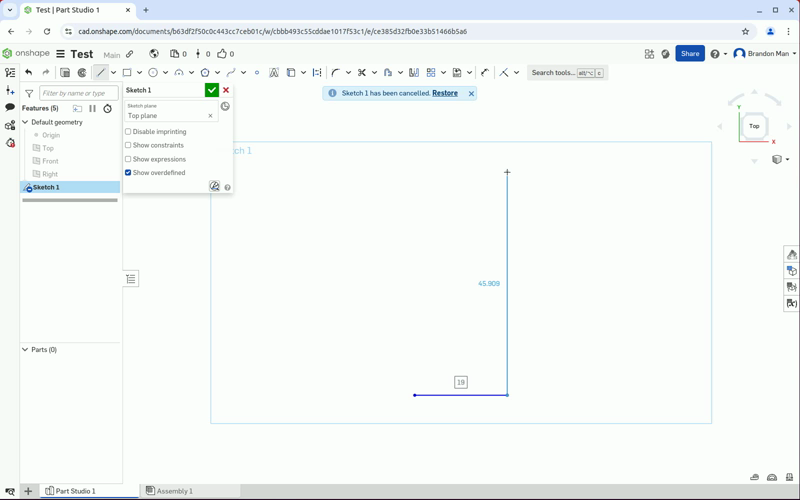
mouse_move(414, 171)
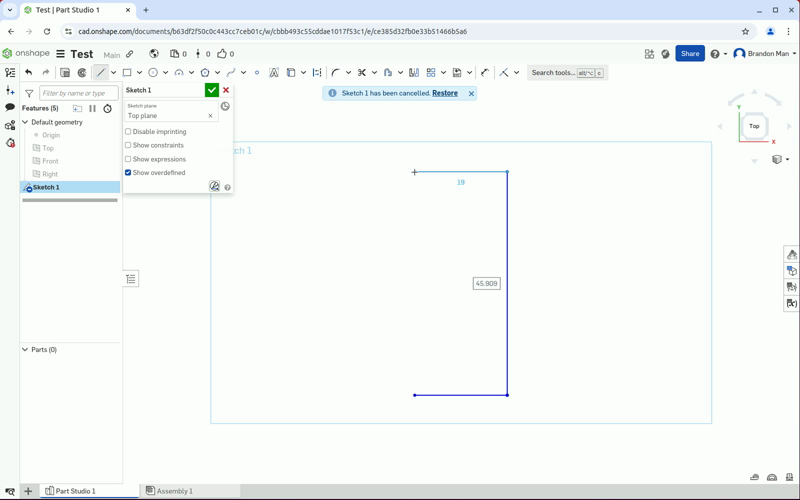
click(414, 171)
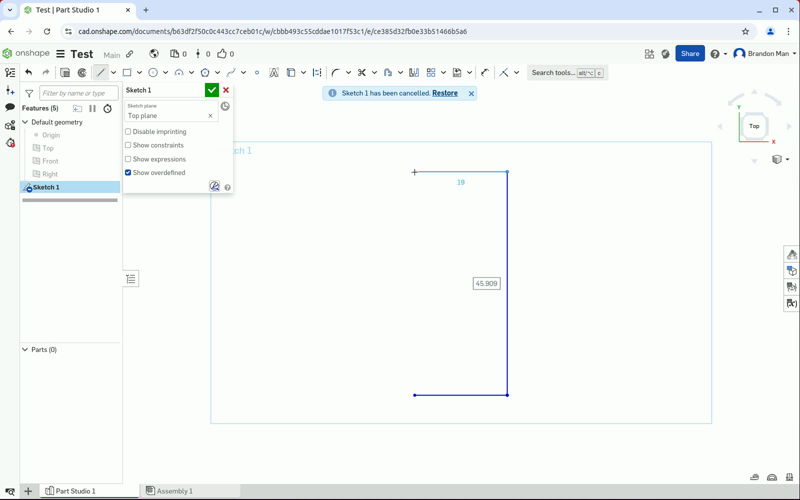
key_up(shift)
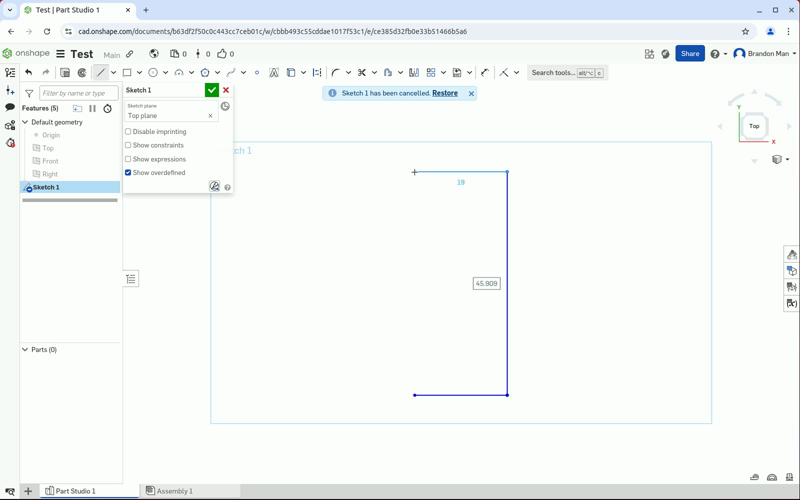
key_down(shift)
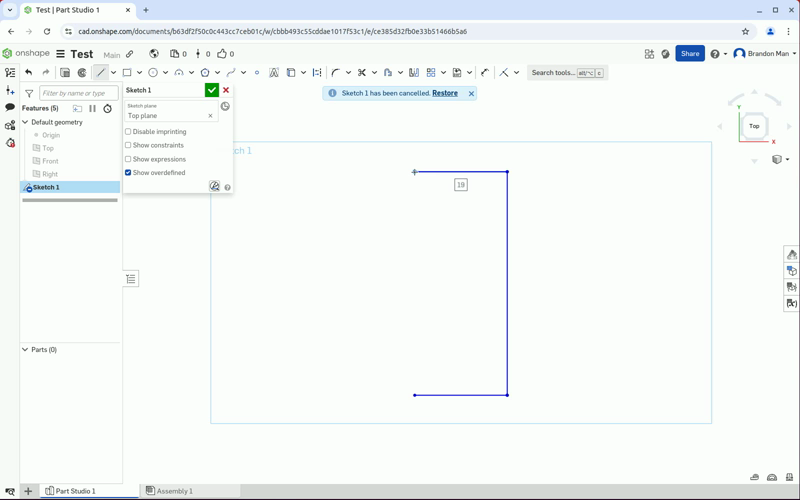
mouse_move(414, 395)
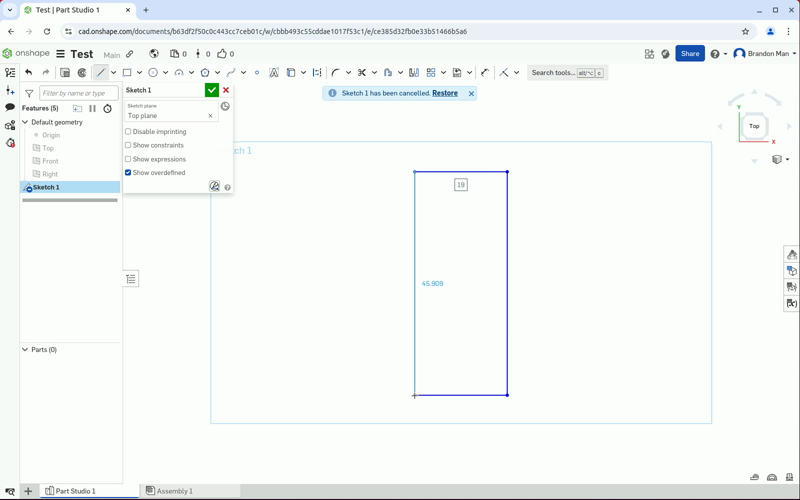
key_up(shift)
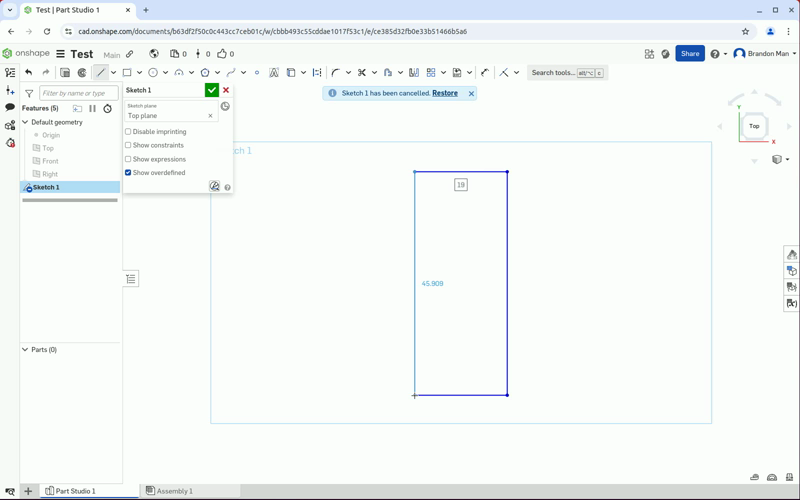
click(414, 395)
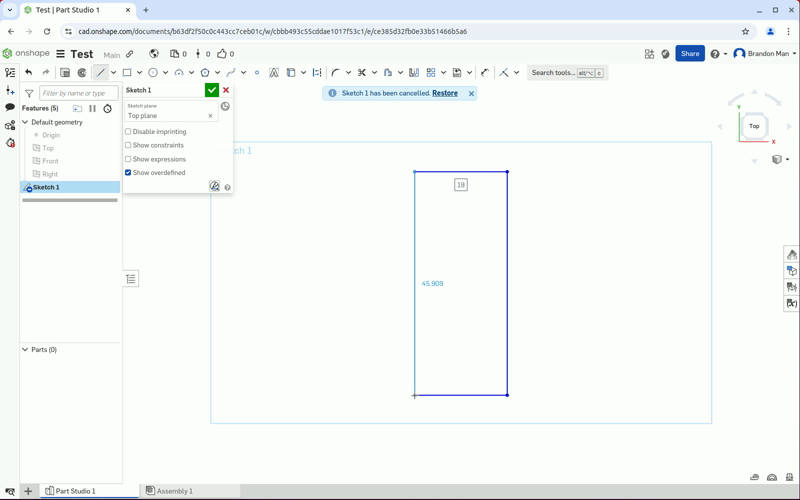
key(esc)
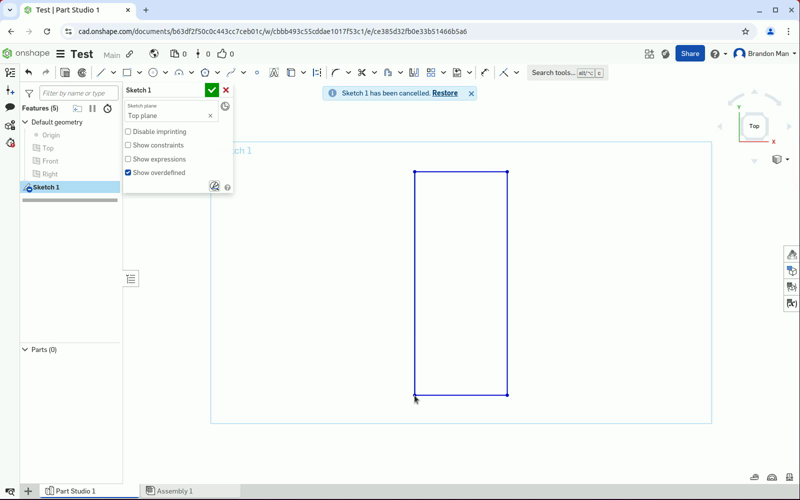
mouse_move(480, 235)
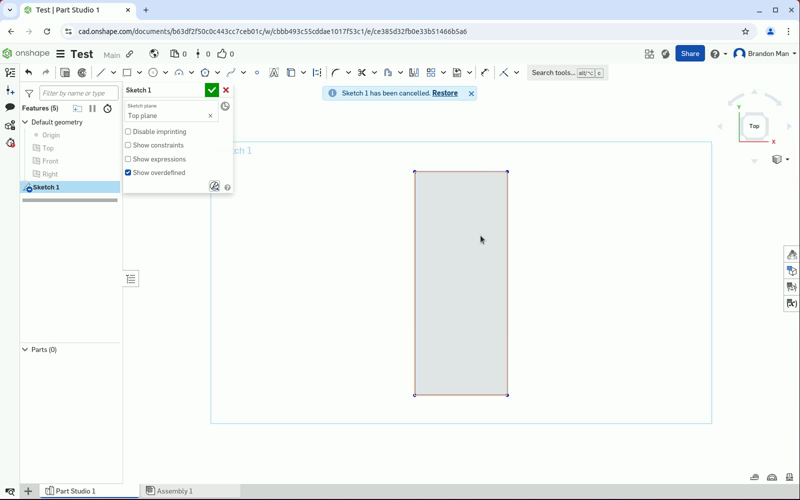
click(480, 235)
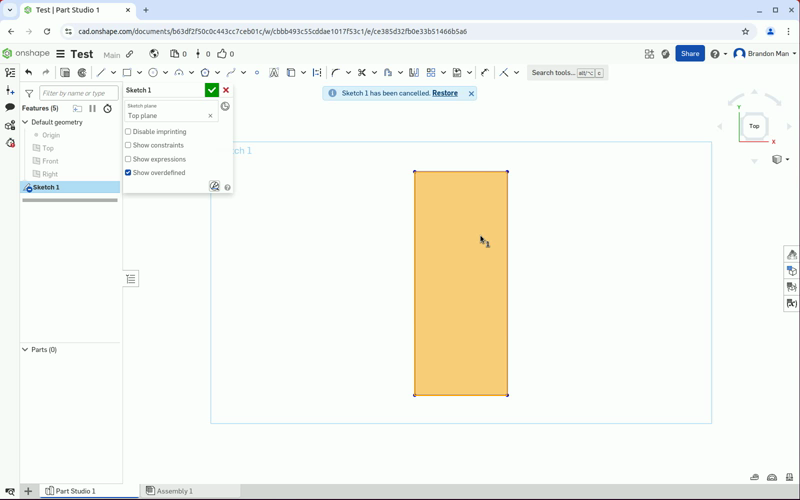
mouse_move(73, 352)
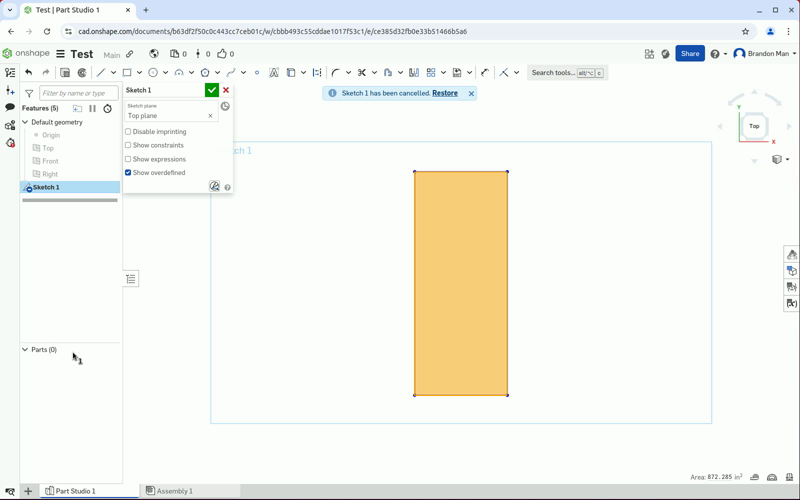
key(shift+y)
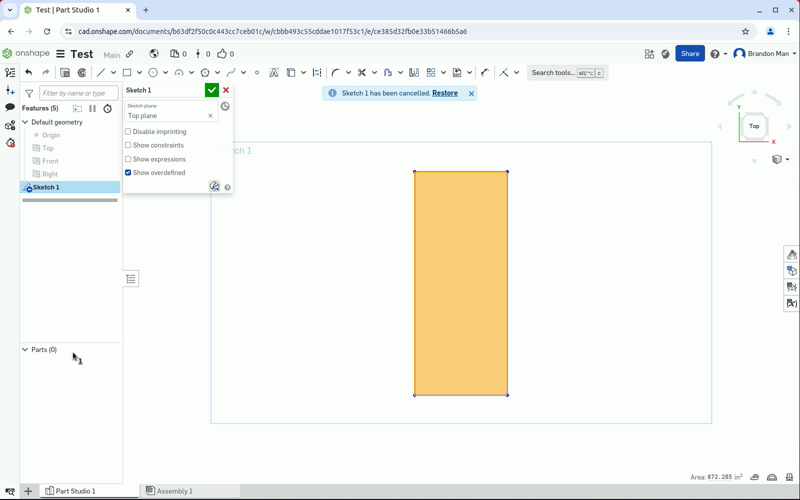
key(shift+e)
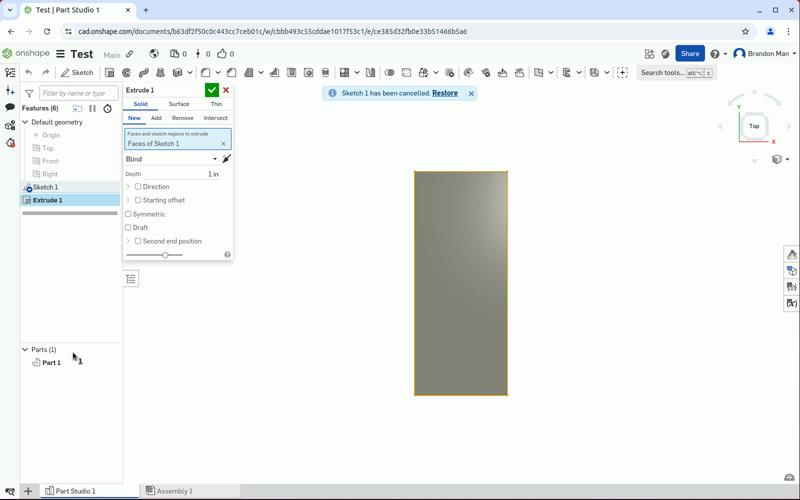
mouse_move(143, 106)
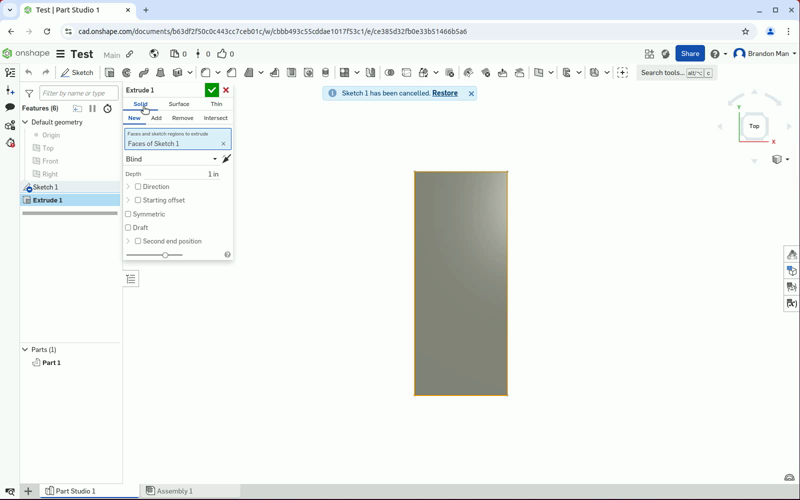
click(143, 106)
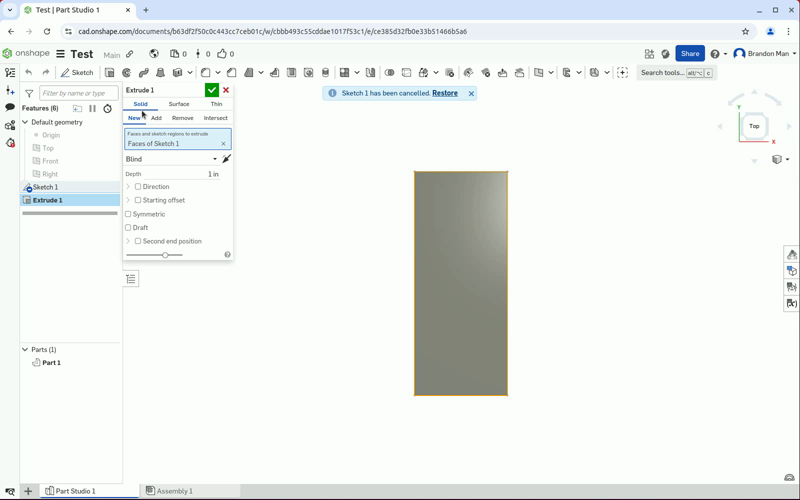
mouse_move(137, 120)
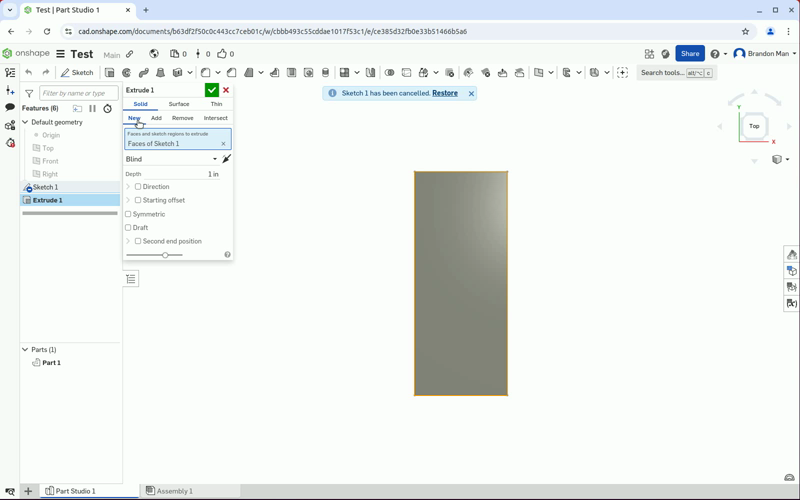
click(137, 120)
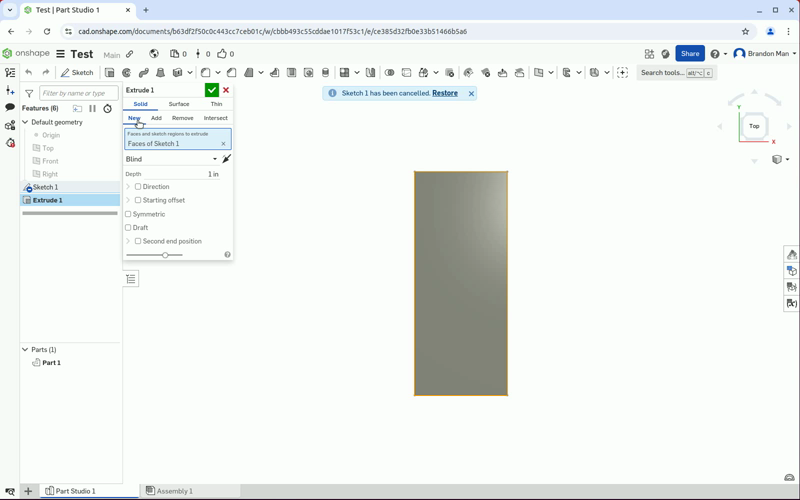
key(tab, 4)
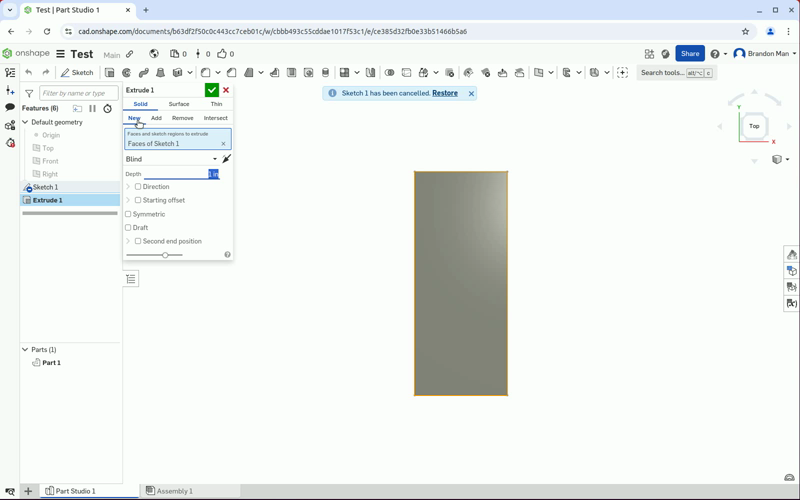
text(1.204)
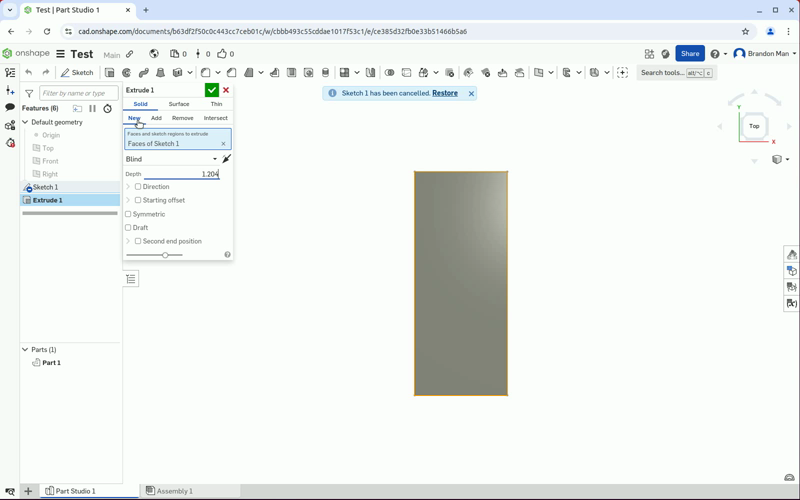
key(enter)
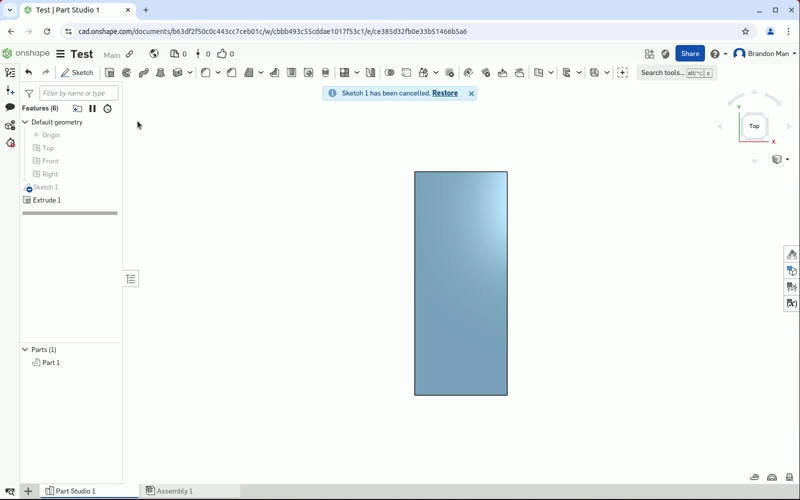
key(shift+h)
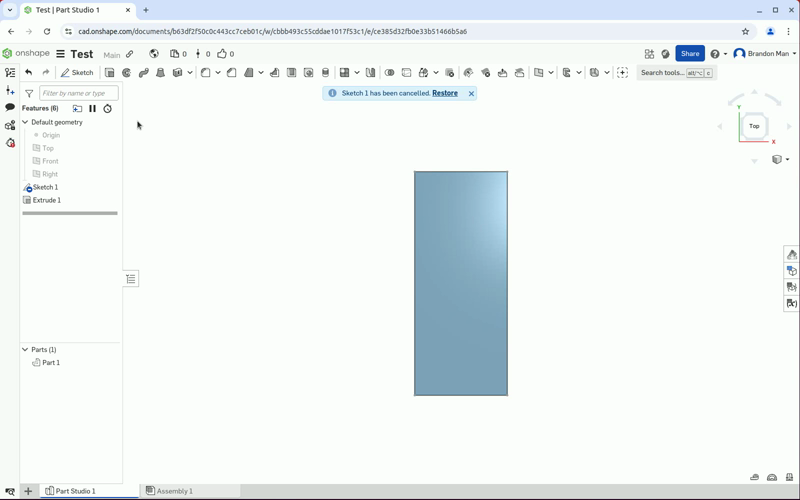
key(shift+h)
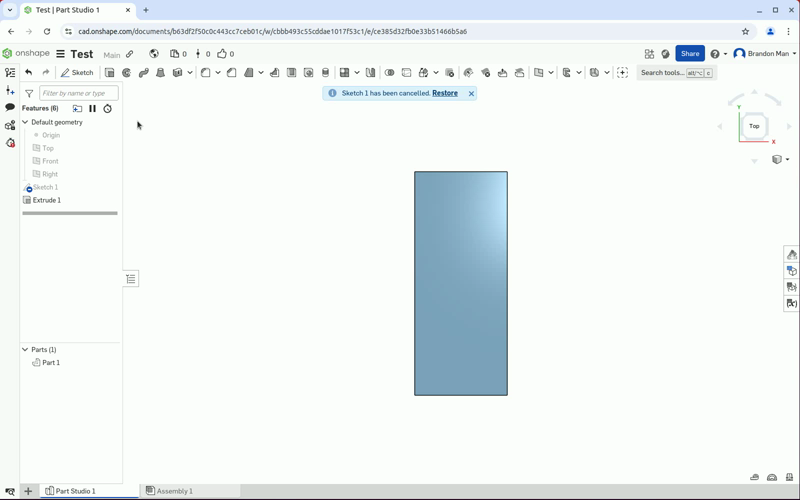
mouse_move(73, 189)
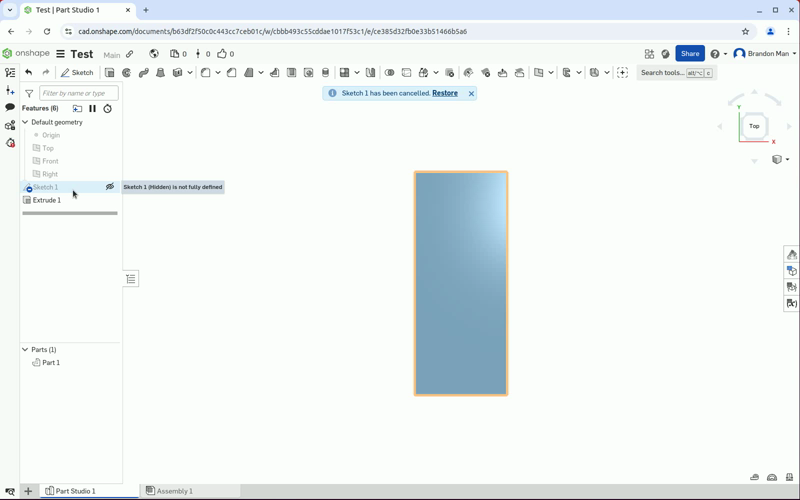
click(73, 189)
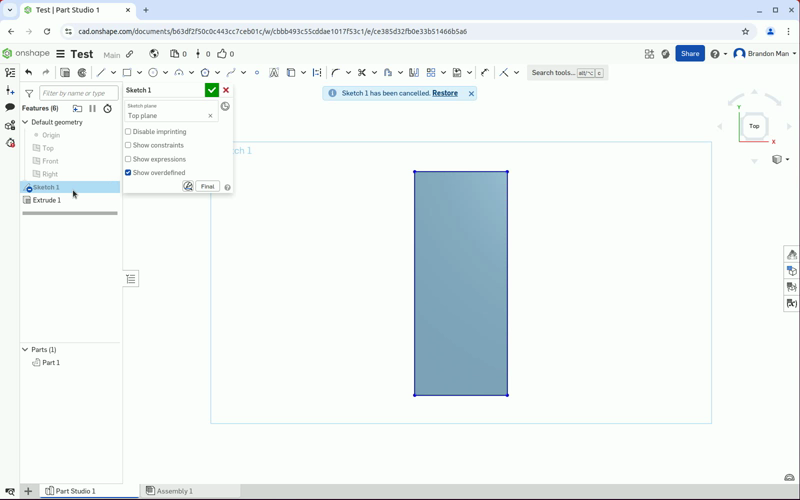
mouse_move(229, 92)
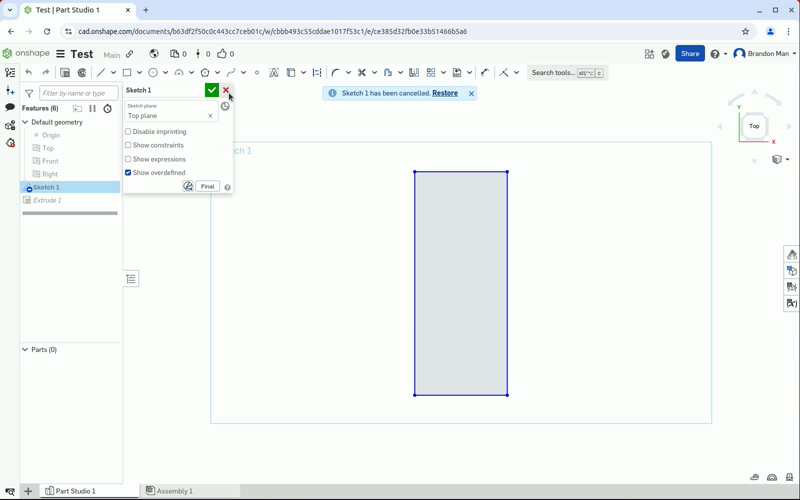
click(229, 92)
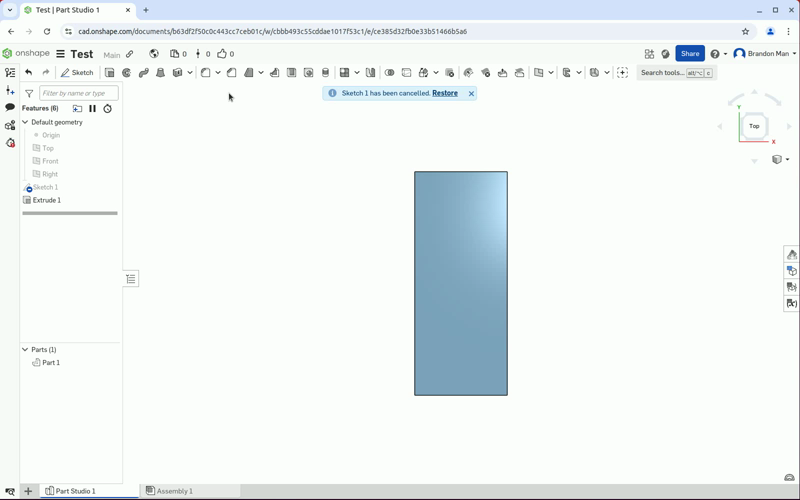
mouse_move(73, 352)
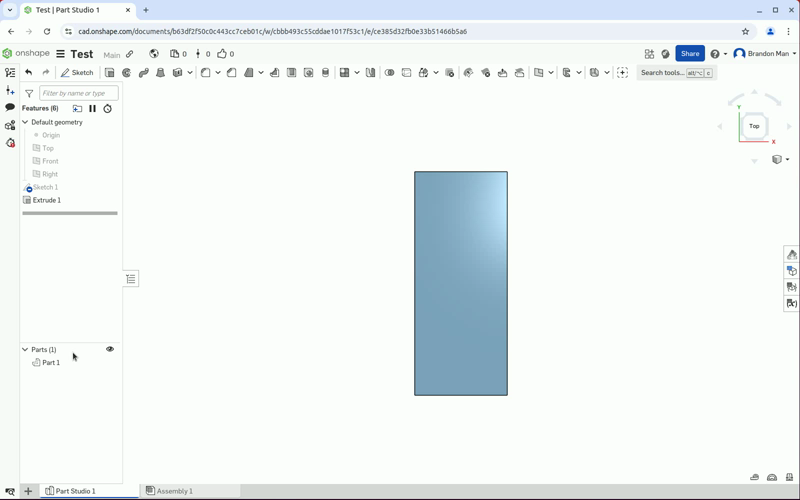
key(y)
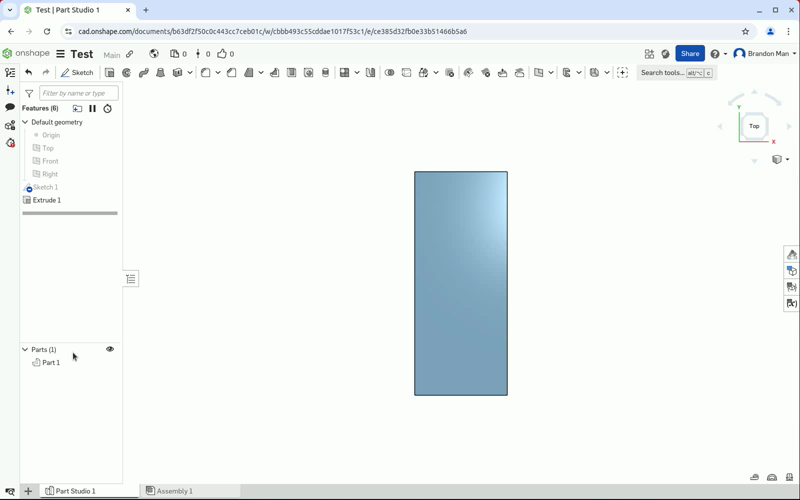
key(shift+p)
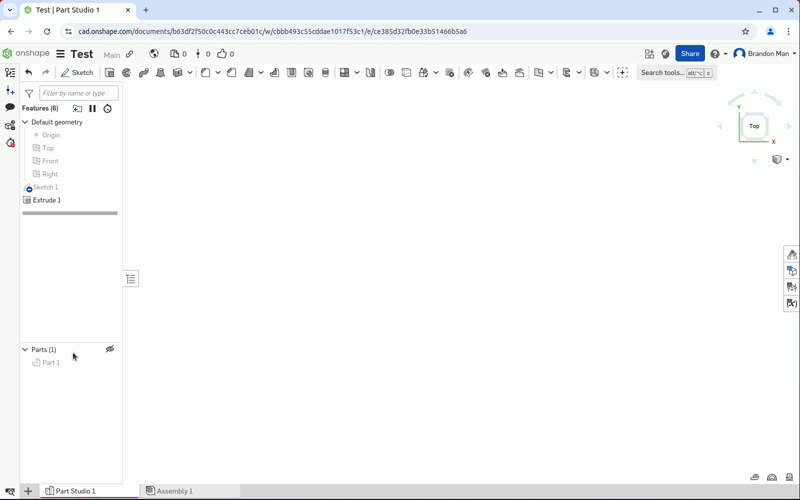
key(space)
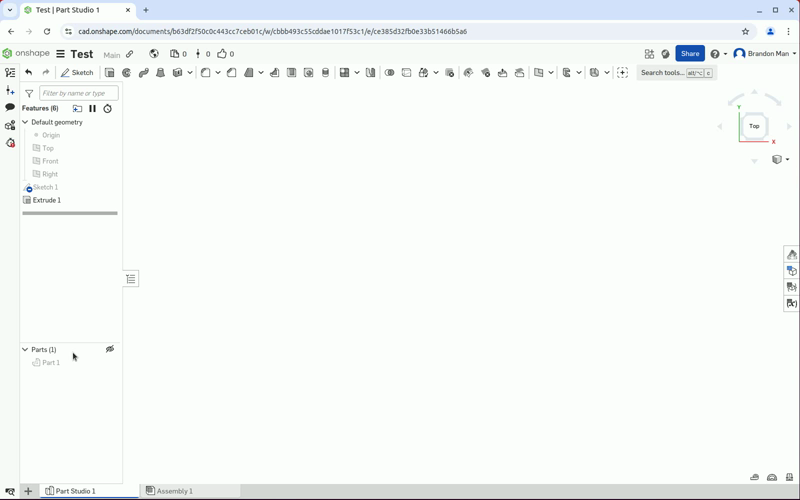
key_down(shift)
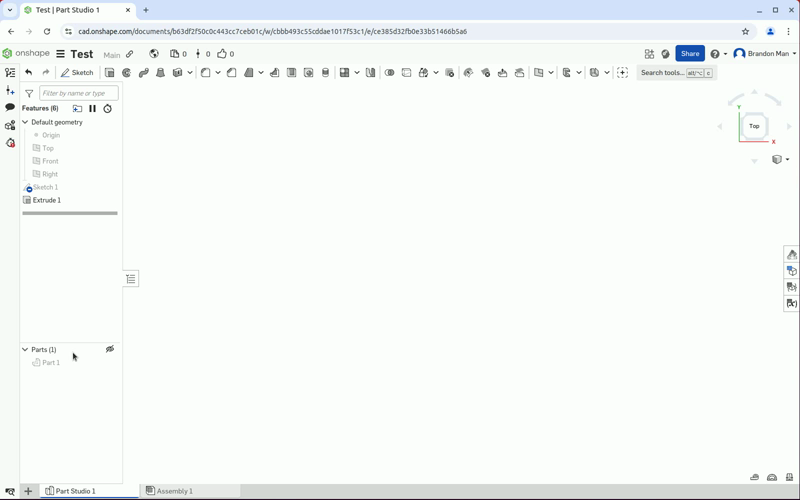
key(up)
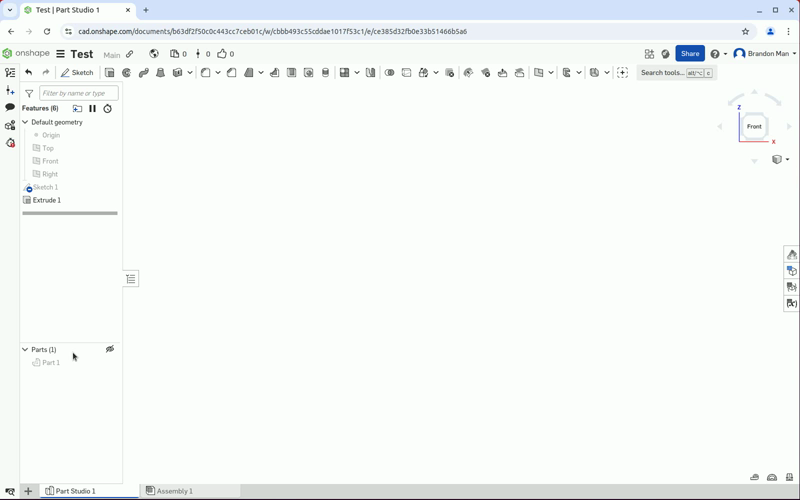
key_up(shift)
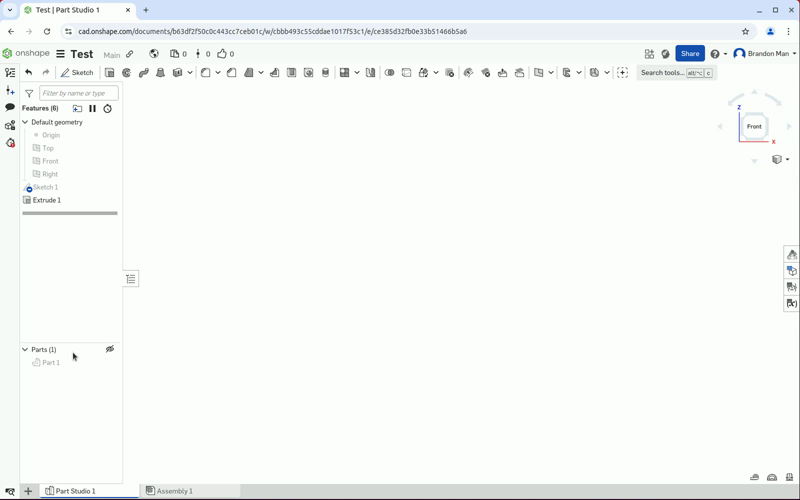
key(space)
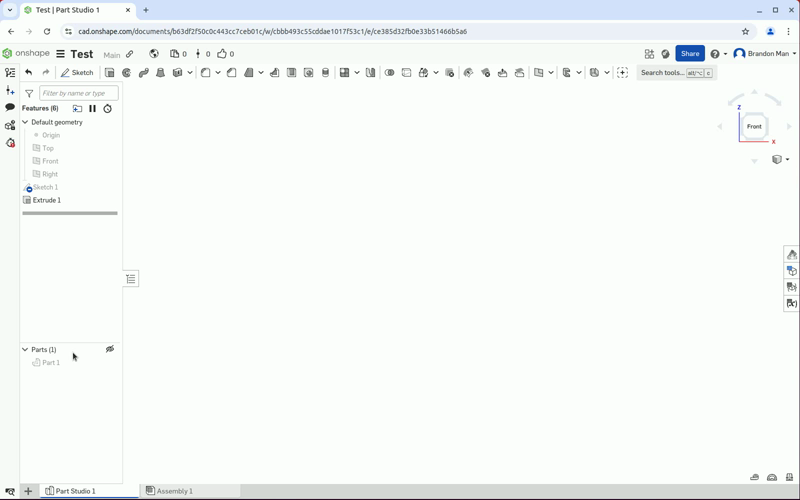
key_down(shift)
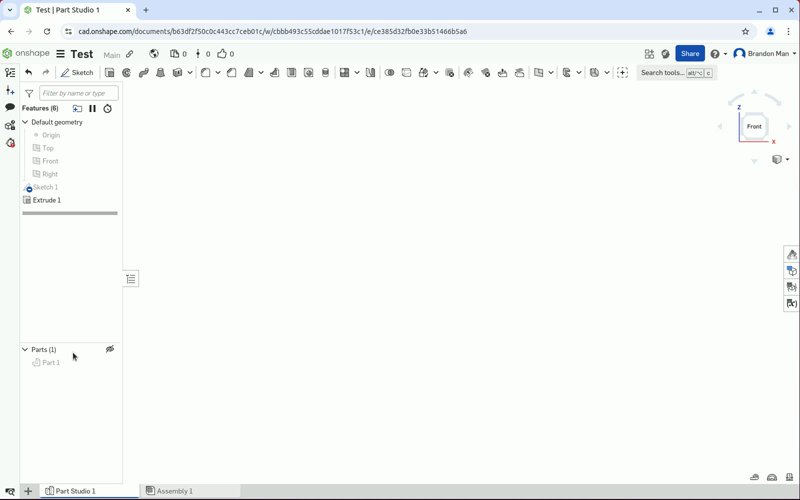
key(left)
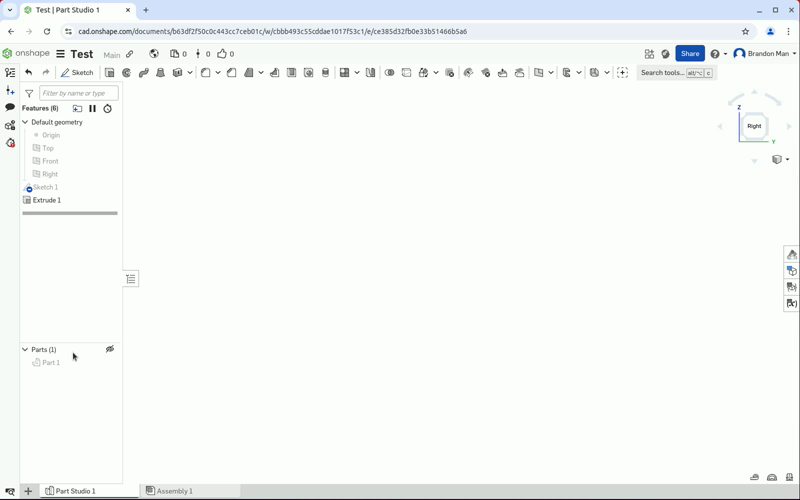
key_up(shift)
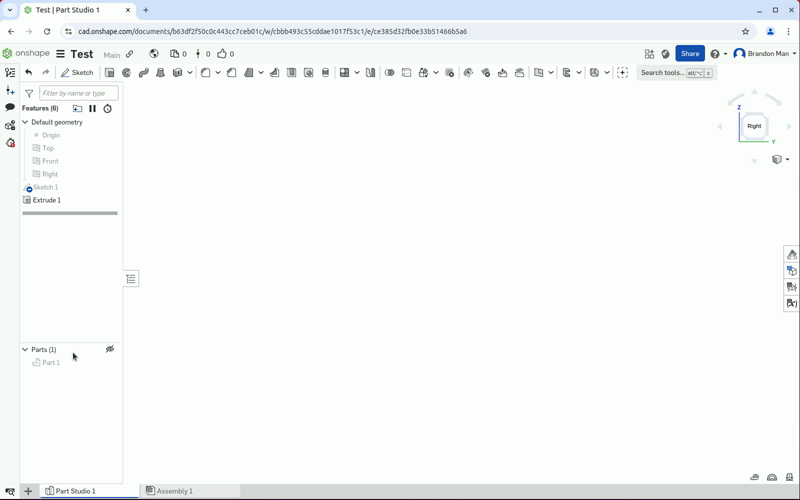
mouse_move(73, 352)
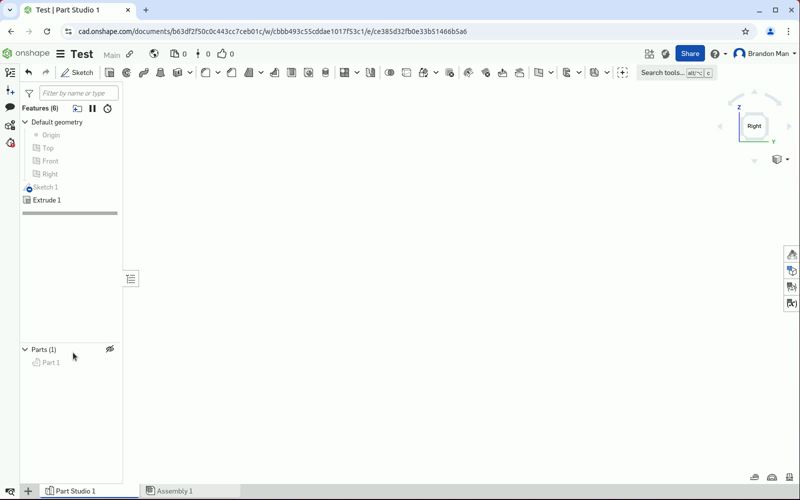
key(shift+y)
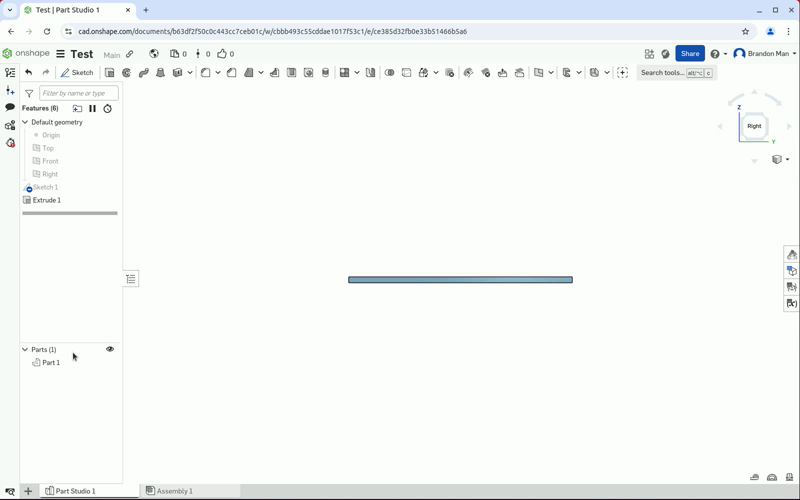
mouse_move(541, 75)
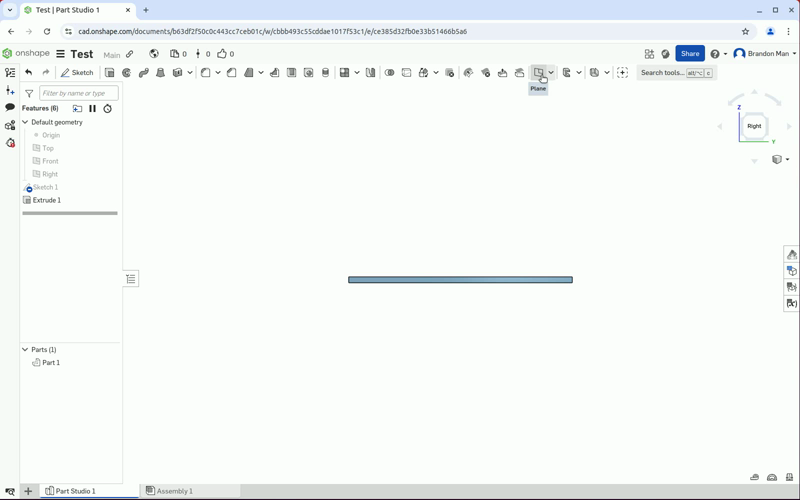
click(541, 75)
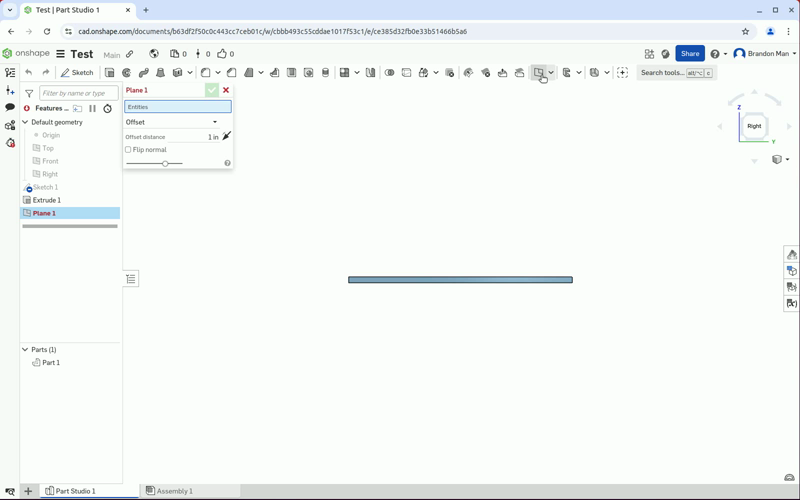
mouse_move(73, 176)
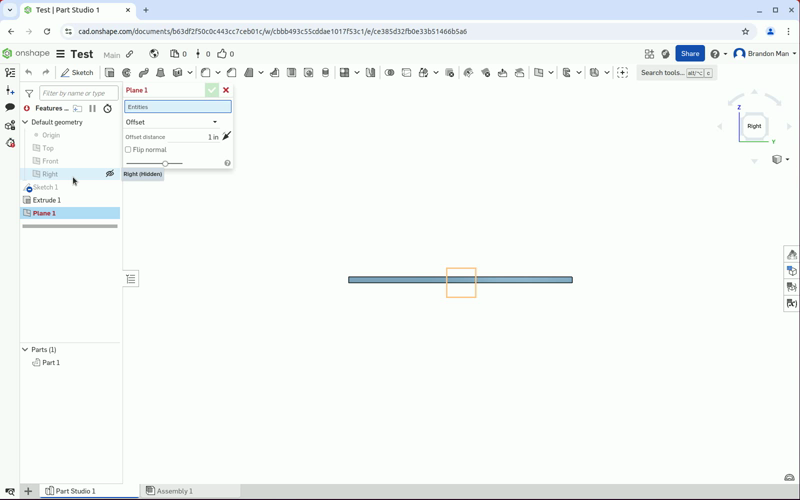
click(73, 176)
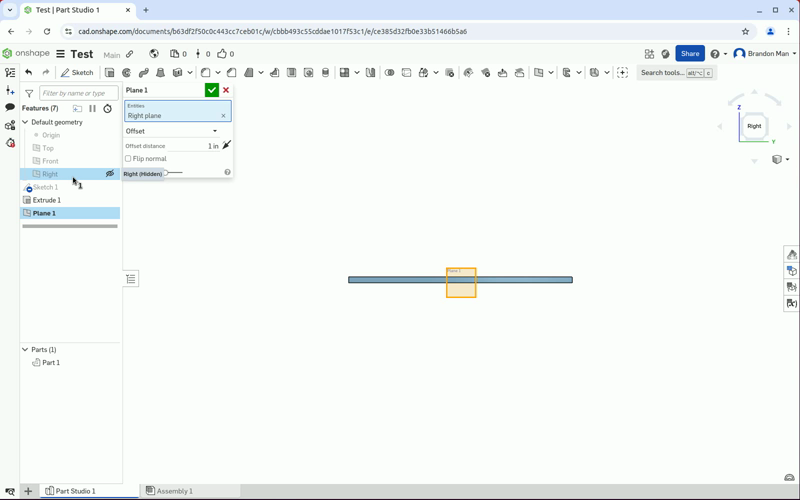
key(tab, 2)
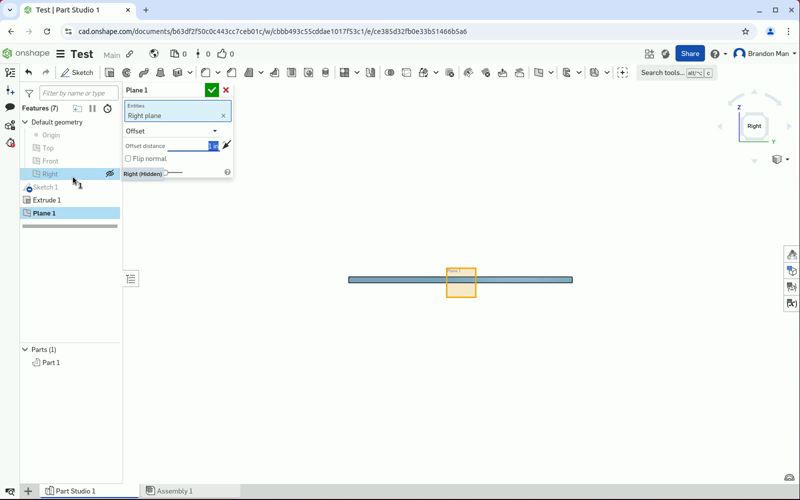
text(9.397)
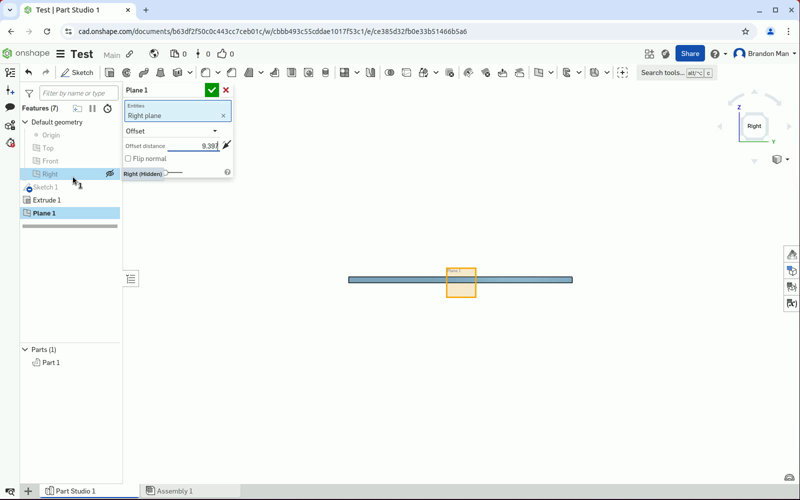
key(enter, 2)
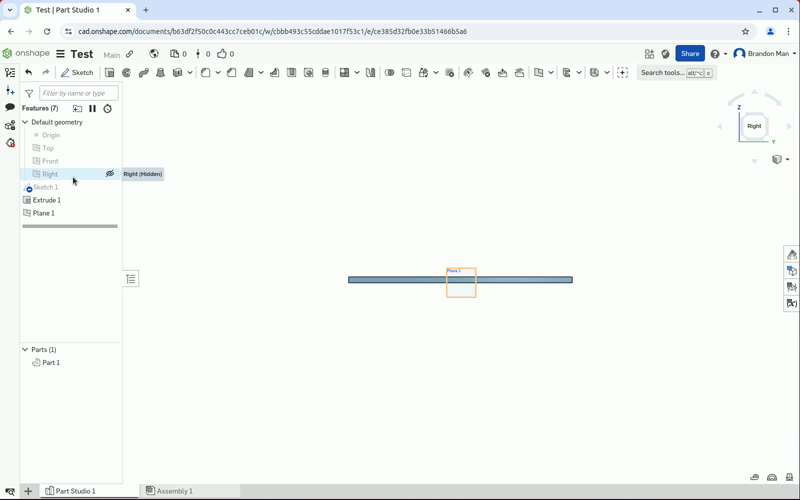
key(shift+s)
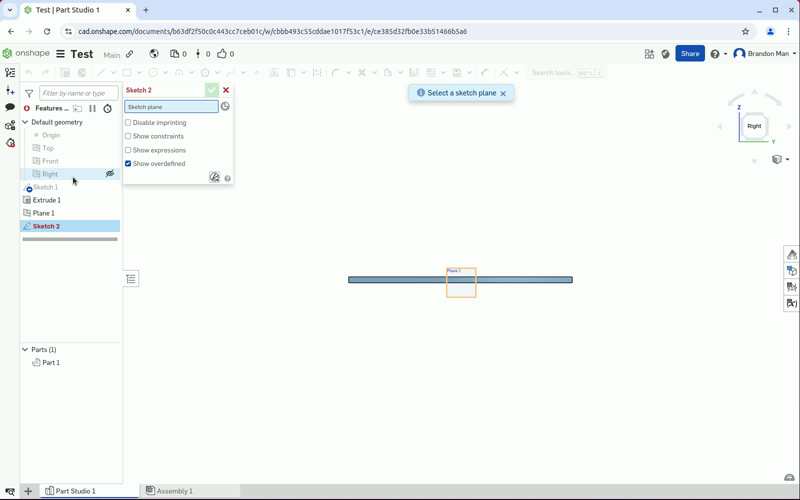
mouse_move(73, 215)
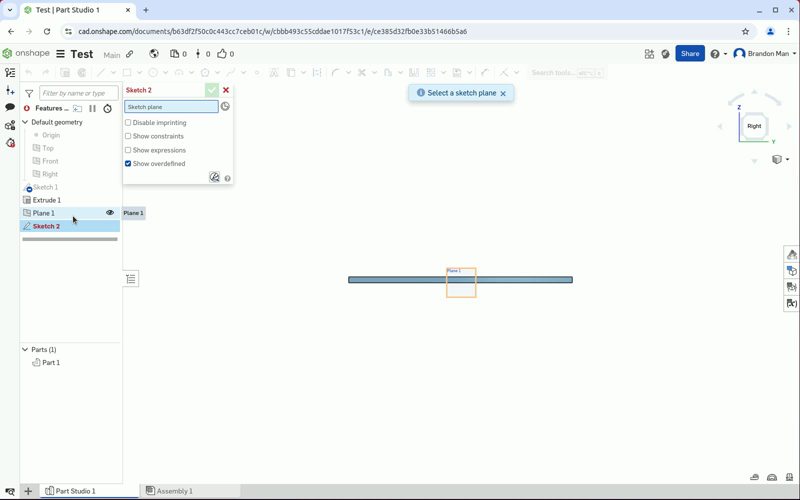
click(73, 215)
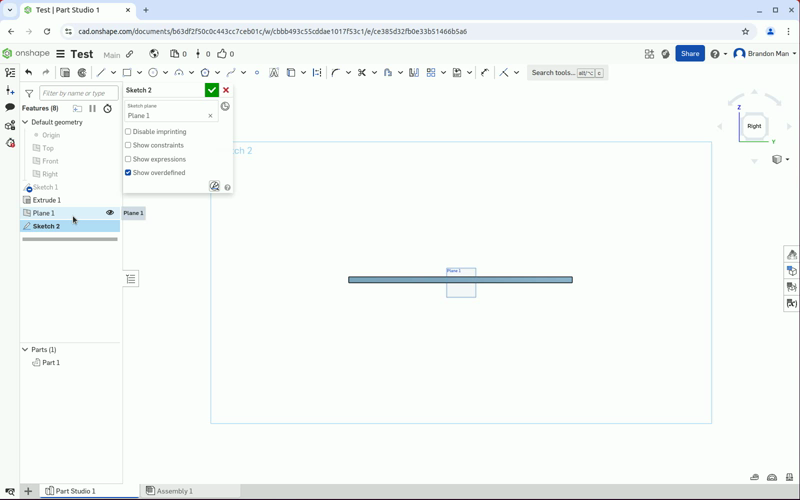
mouse_move(73, 352)
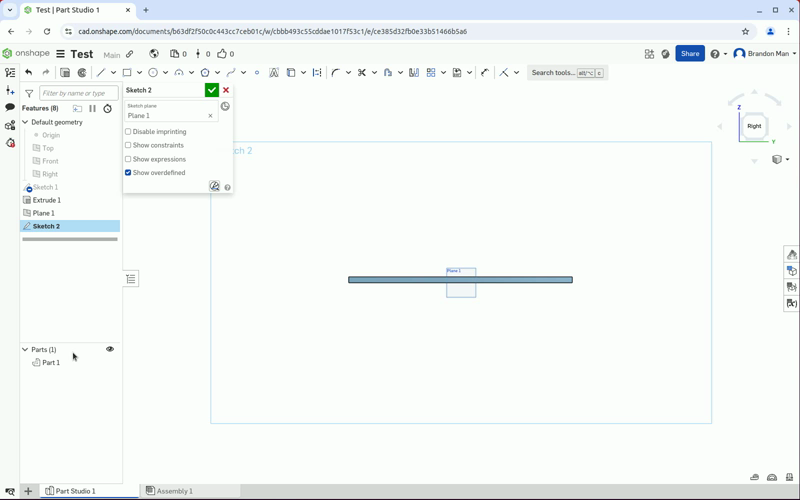
key(y)
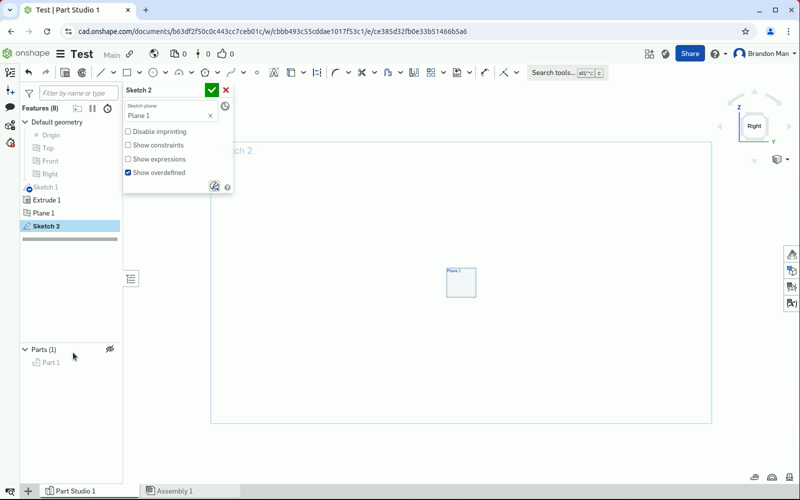
key(l)
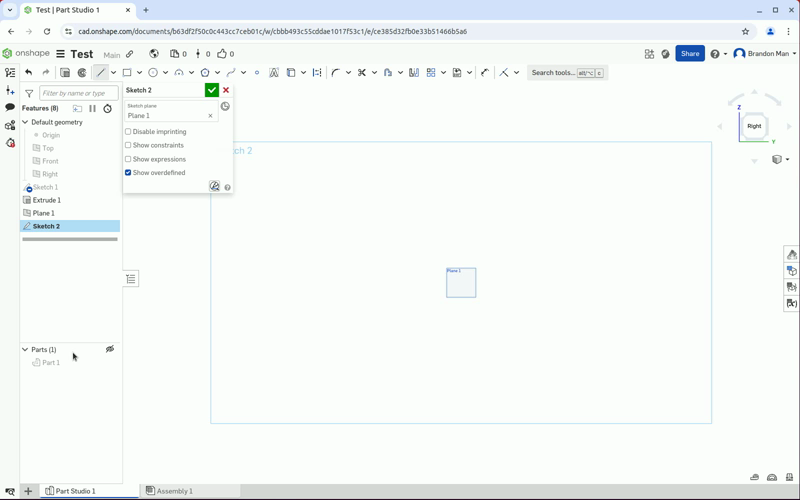
key_down(shift)
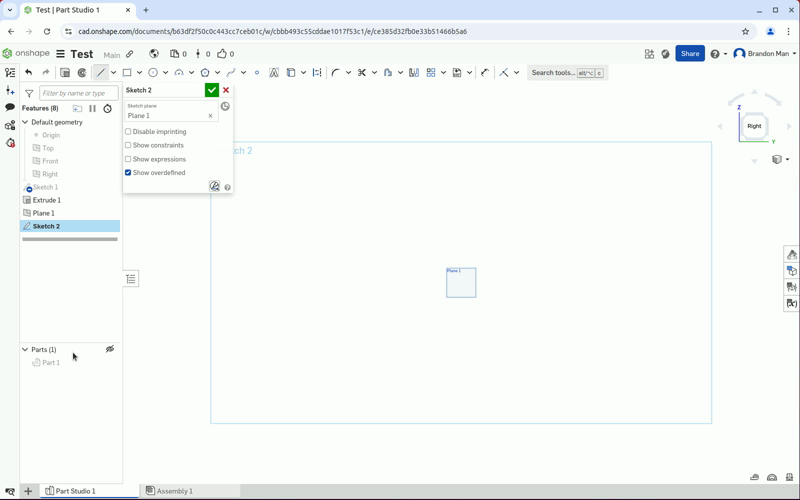
mouse_move(348, 282)
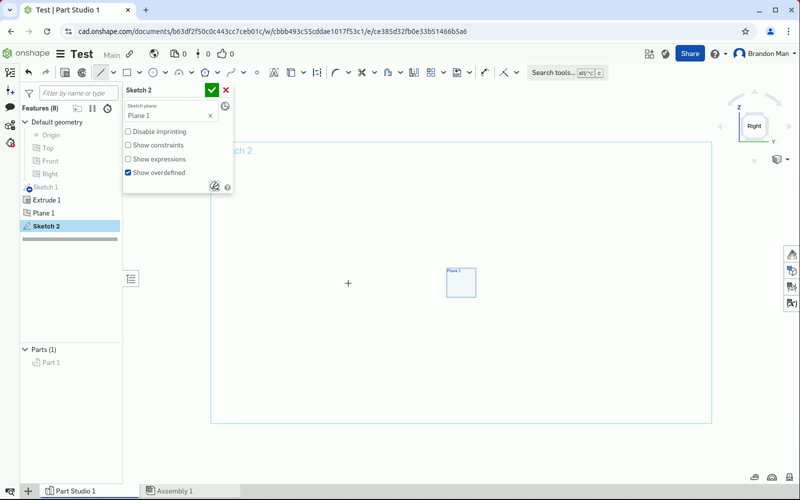
click(348, 282)
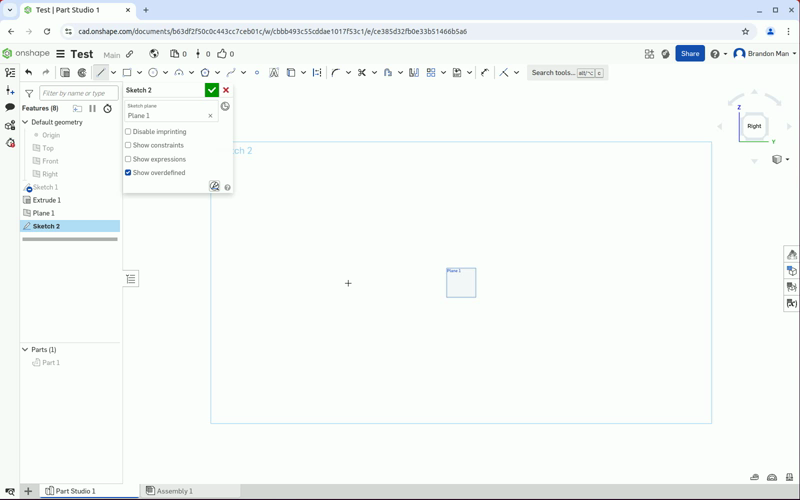
key_up(shift)
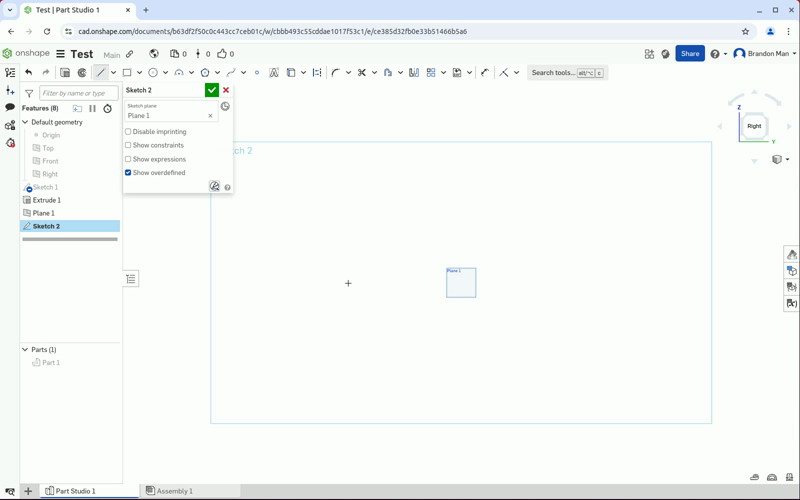
key_down(shift)
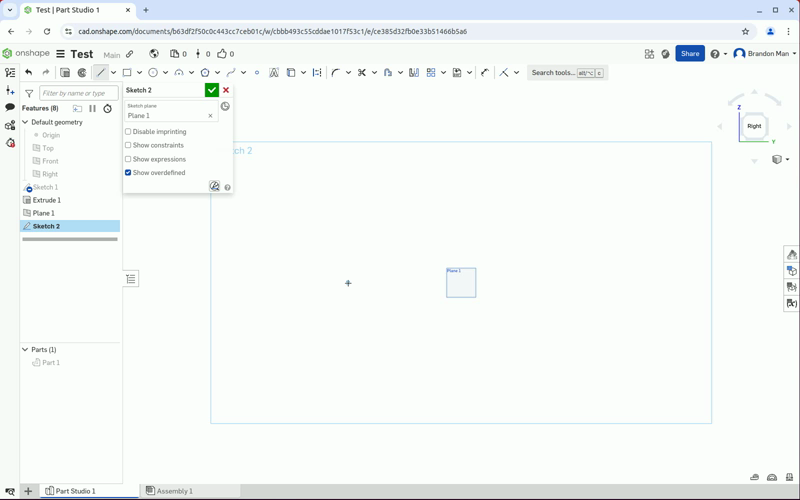
mouse_move(378, 282)
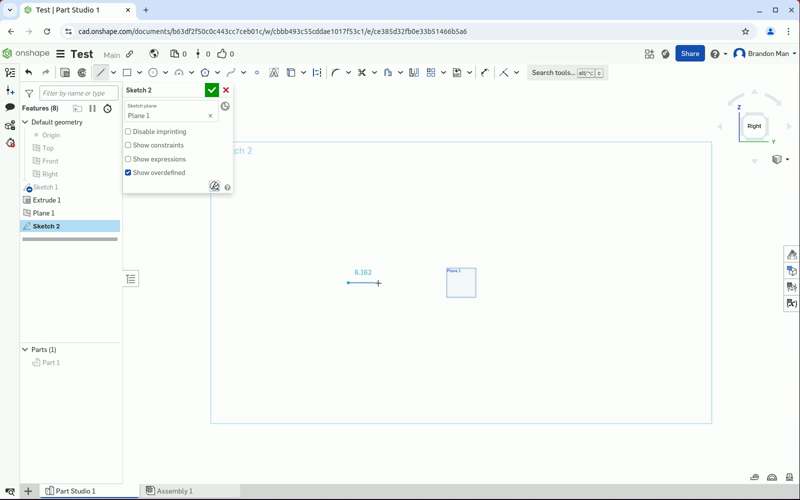
mouse_move(385, 282)
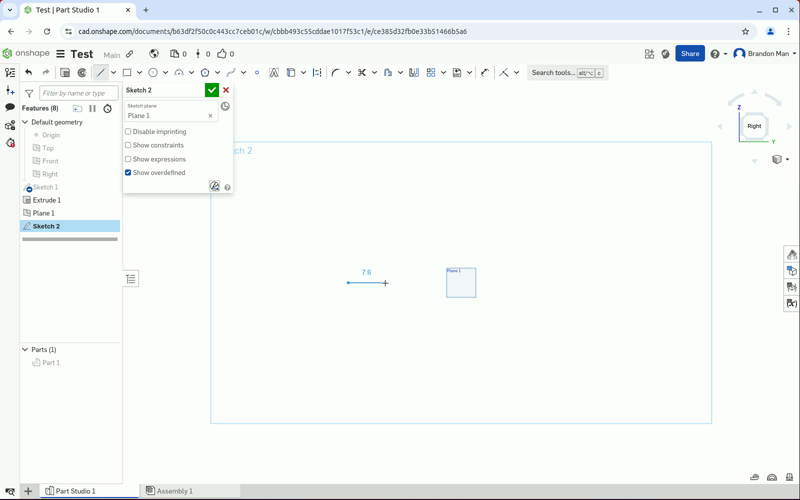
click(385, 282)
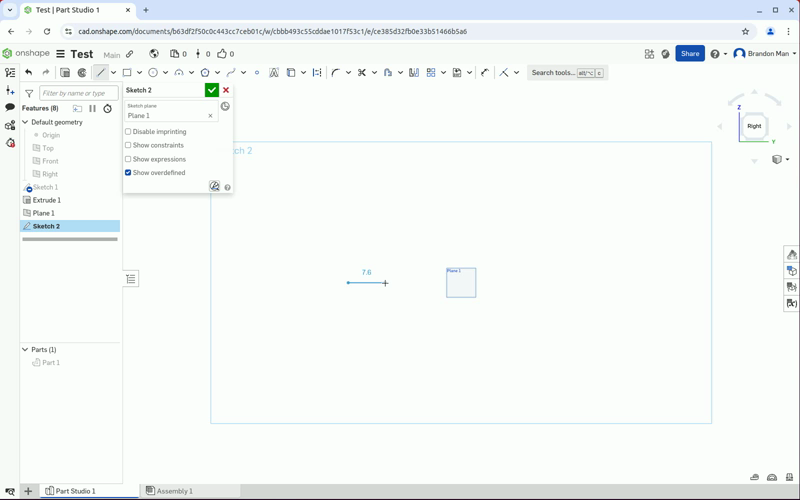
key_up(shift)
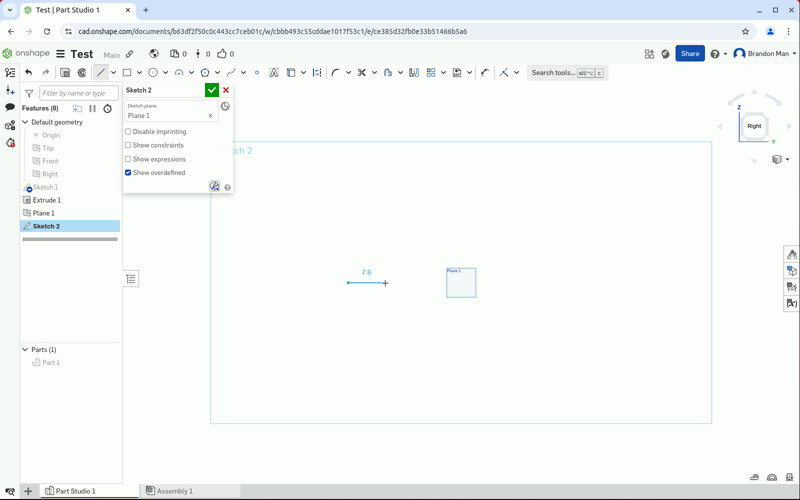
key_down(shift)
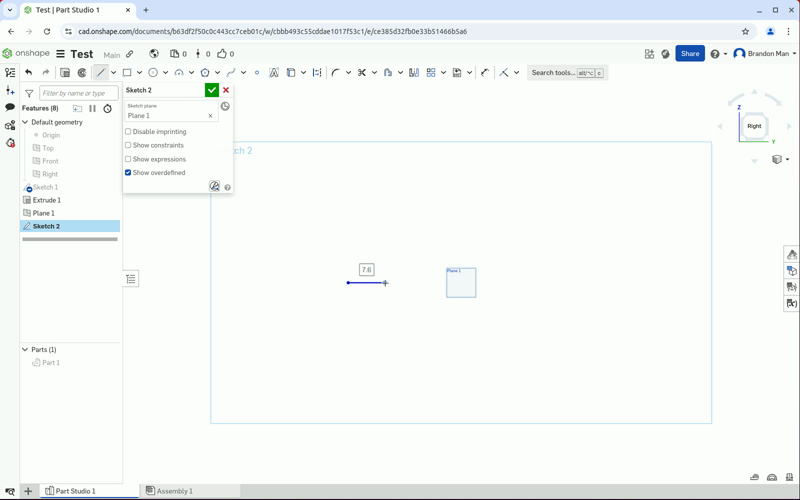
mouse_move(415, 282)
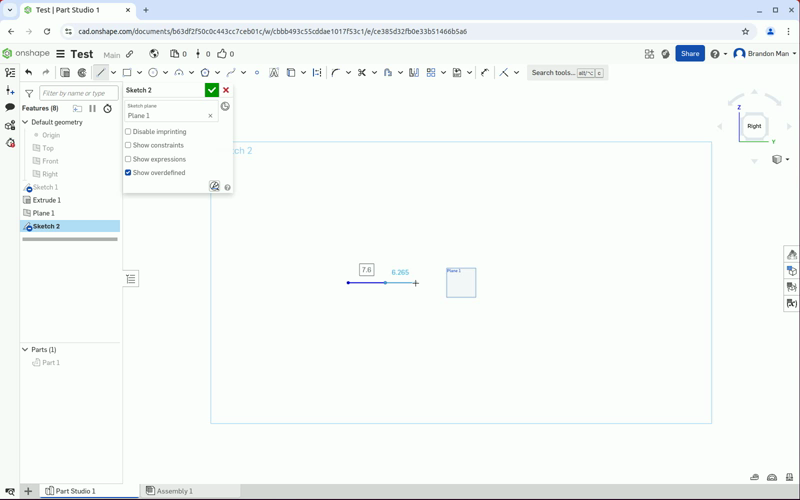
mouse_move(385, 276)
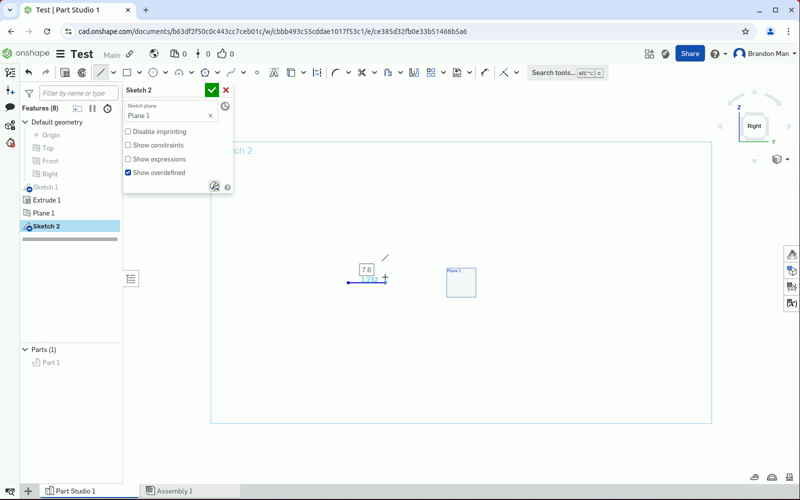
scroll(6)
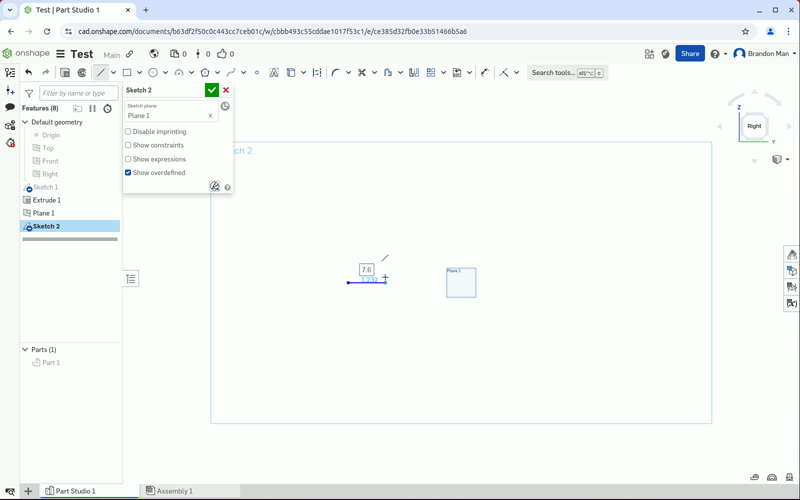
scroll(6)
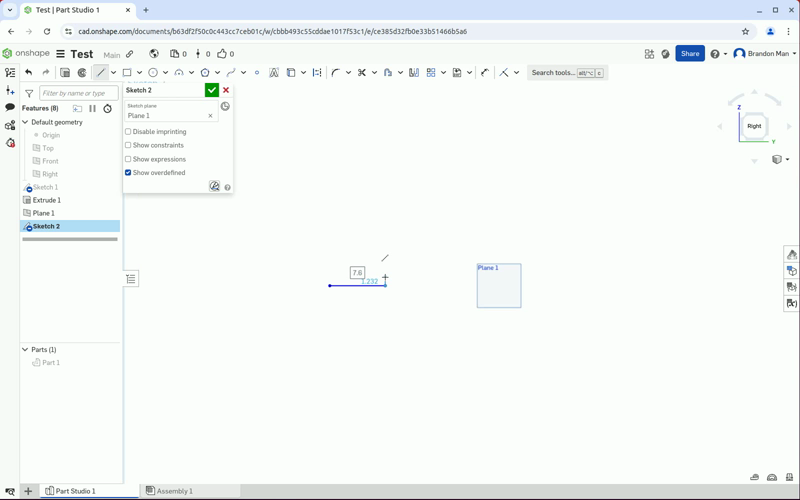
scroll(6)
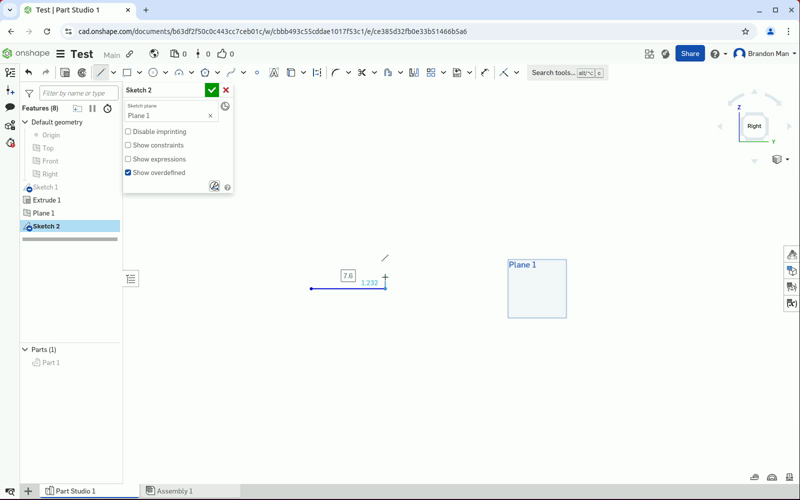
scroll(6)
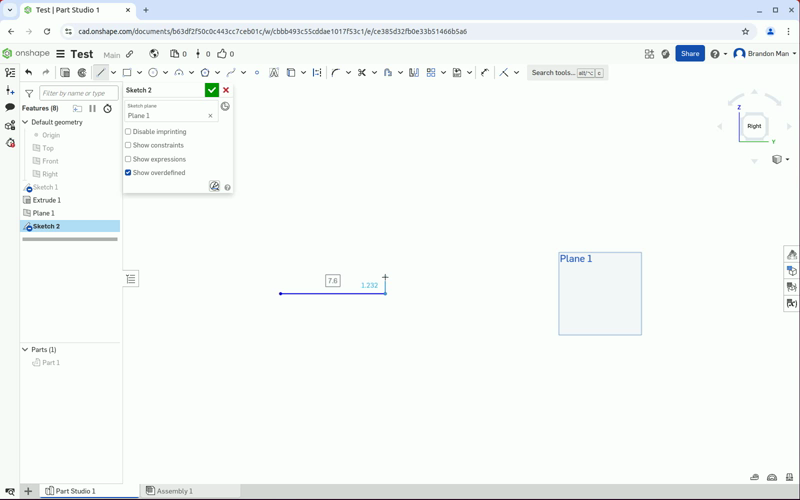
scroll(6)
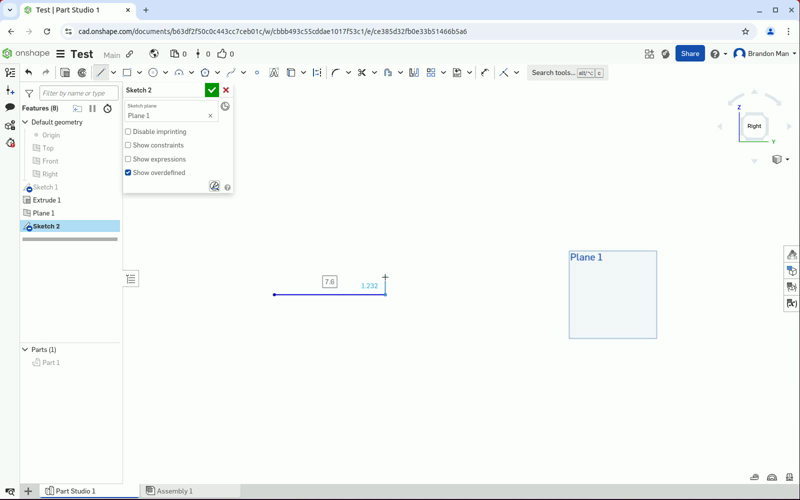
scroll(6)
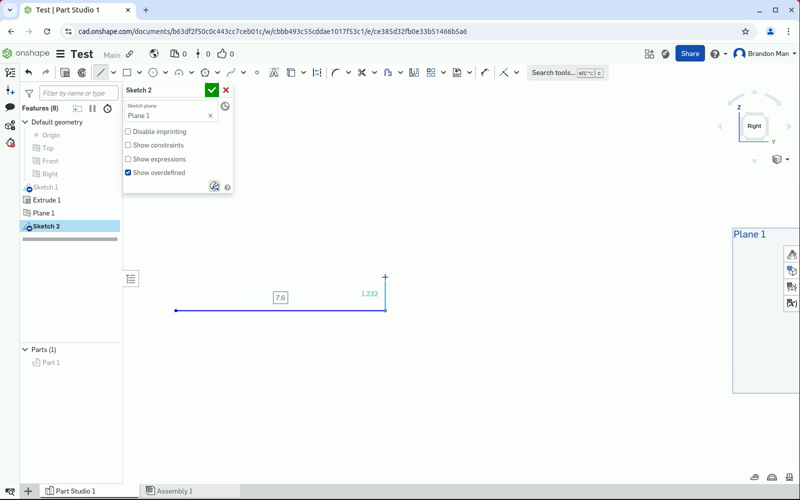
scroll(6)
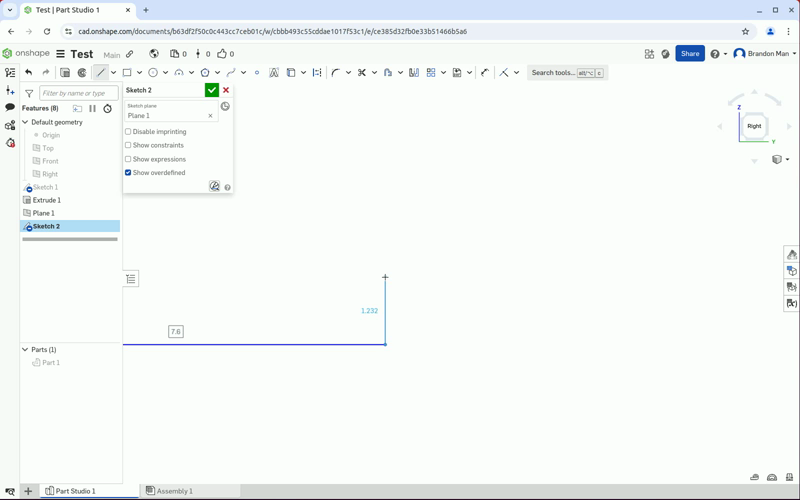
click(385, 276)
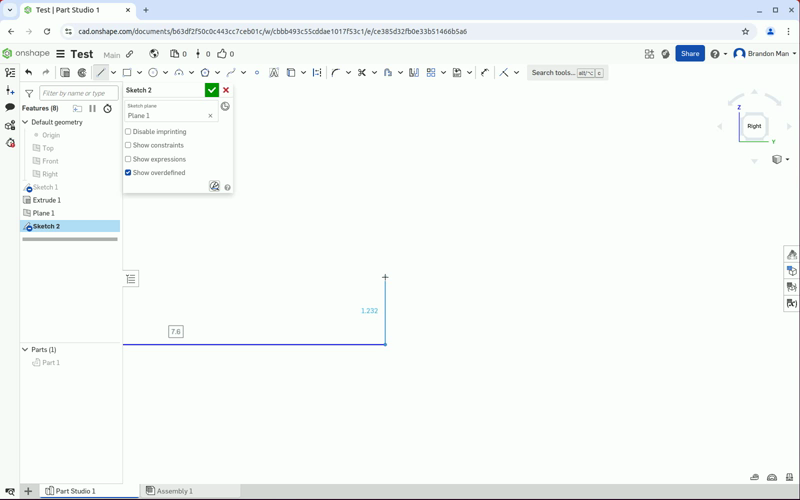
scroll(-6)
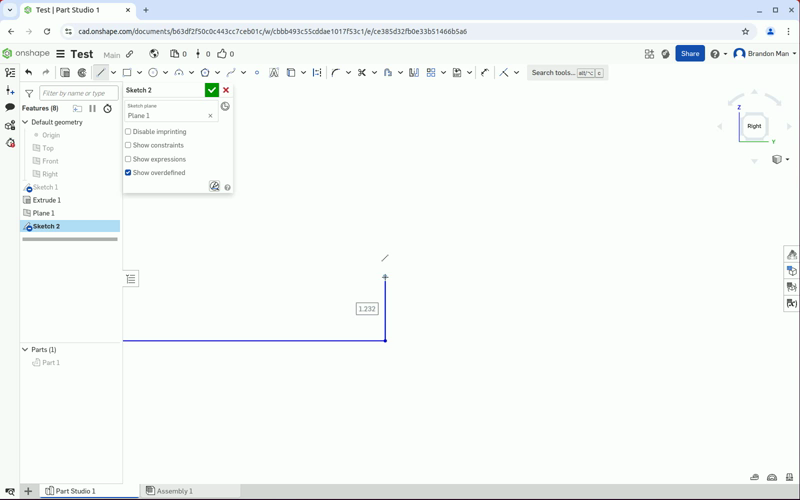
scroll(-6)
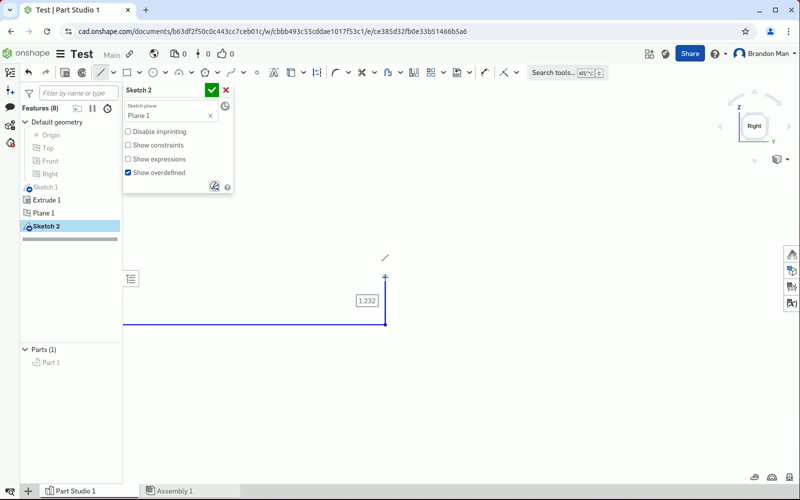
scroll(-6)
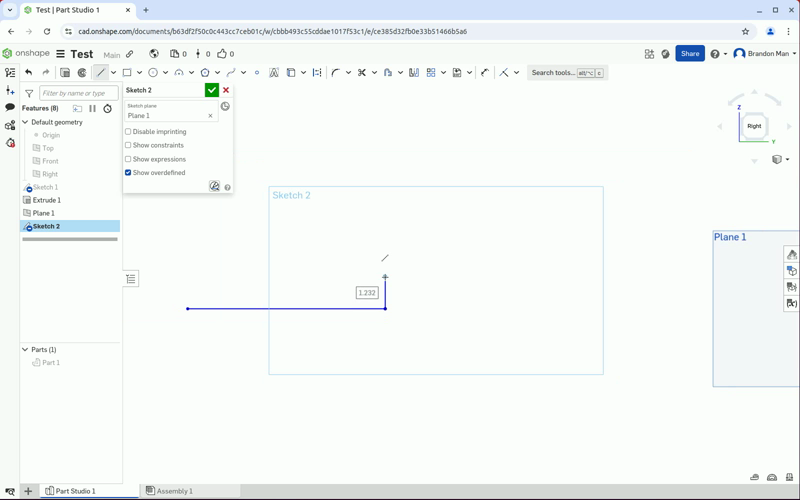
scroll(-6)
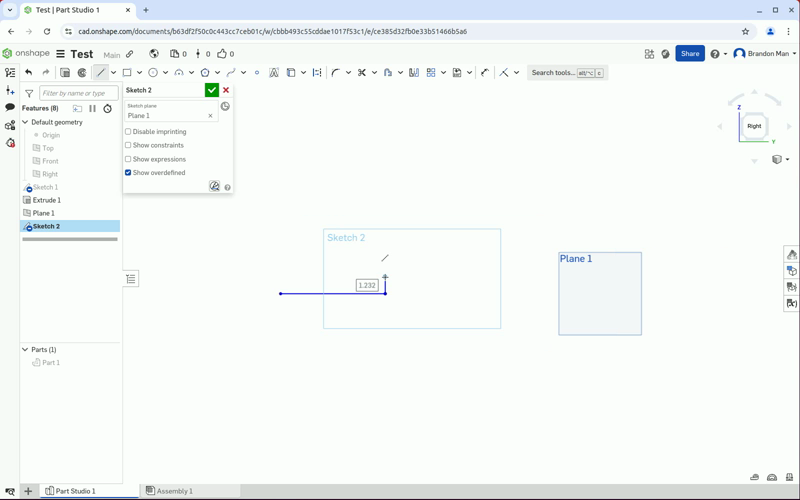
scroll(-6)
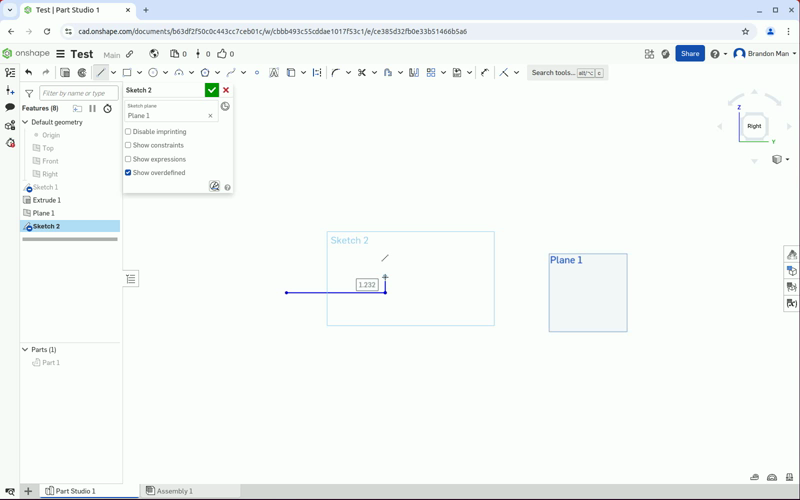
scroll(-6)
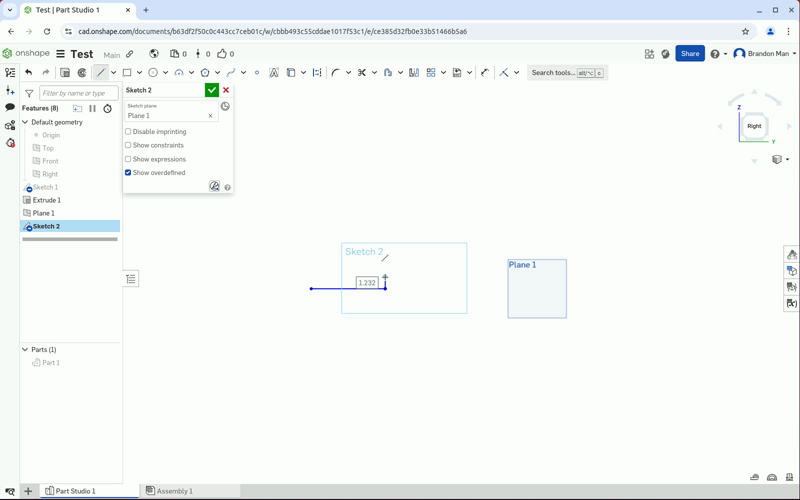
scroll(-6)
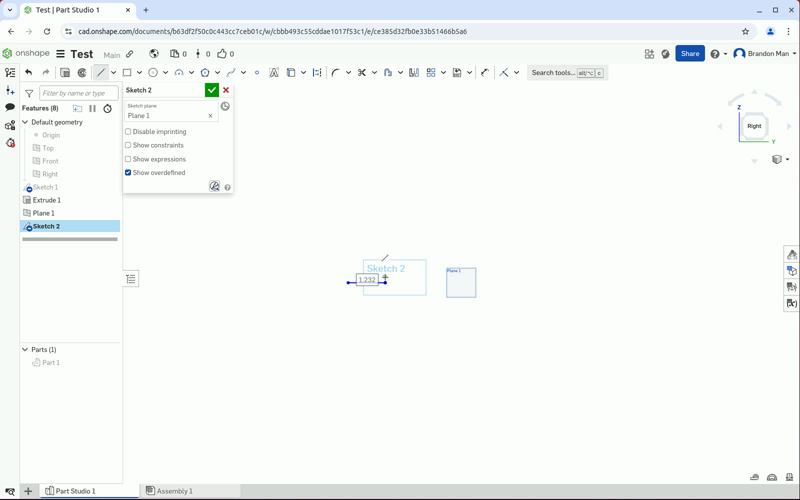
key_up(shift)
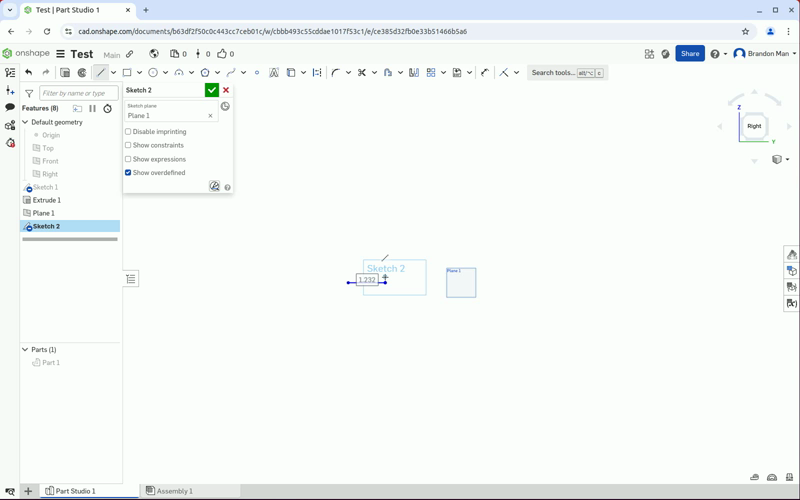
key_down(shift)
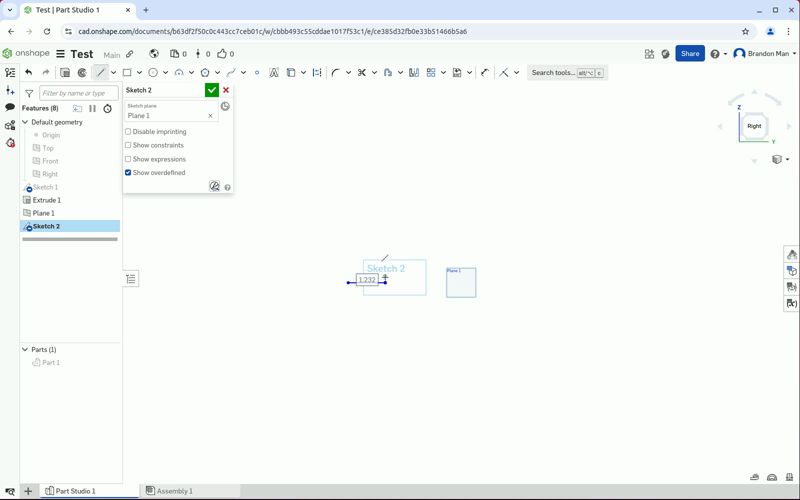
mouse_move(415, 276)
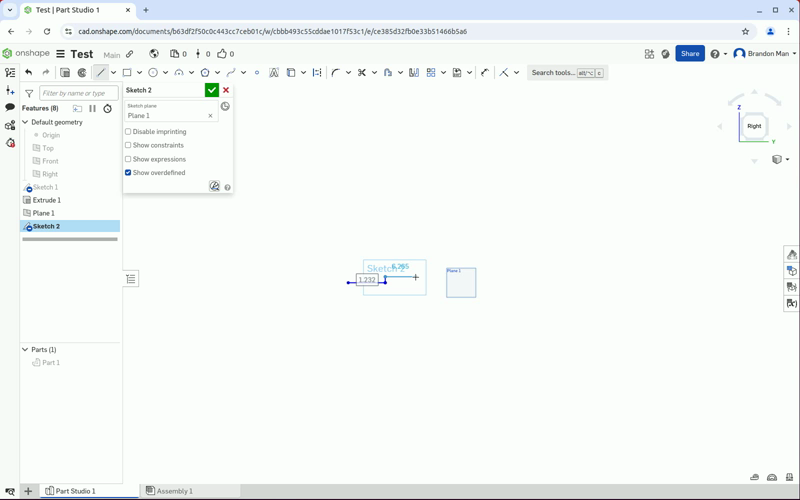
mouse_move(348, 276)
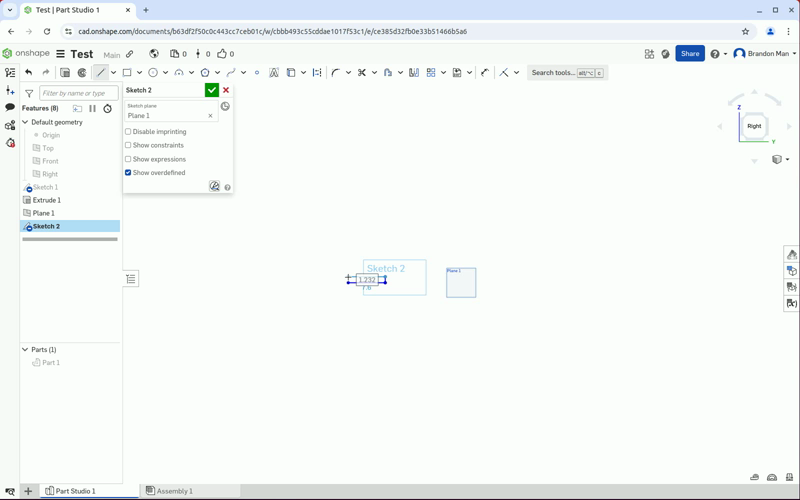
click(348, 276)
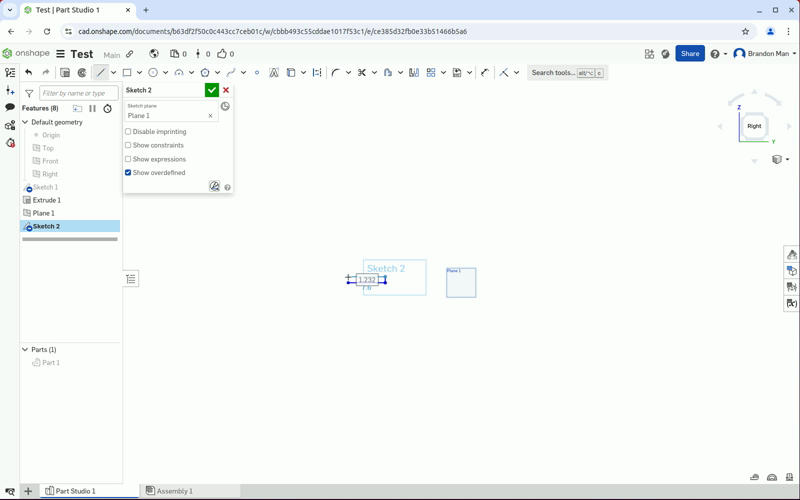
key_up(shift)
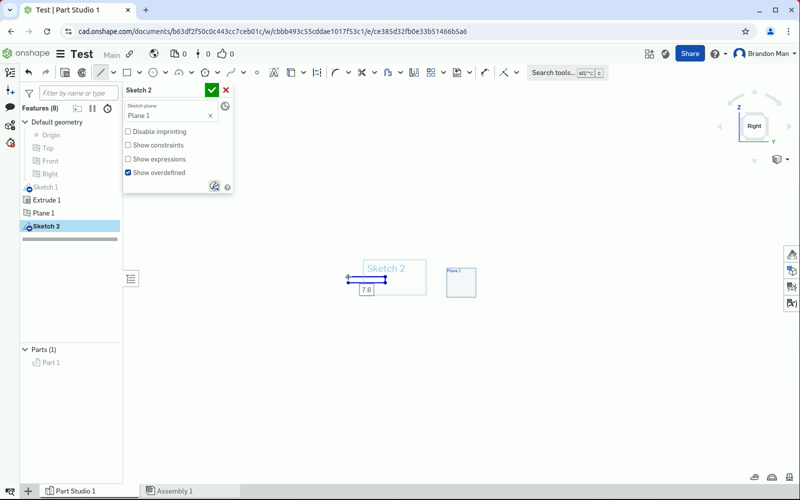
mouse_move(378, 276)
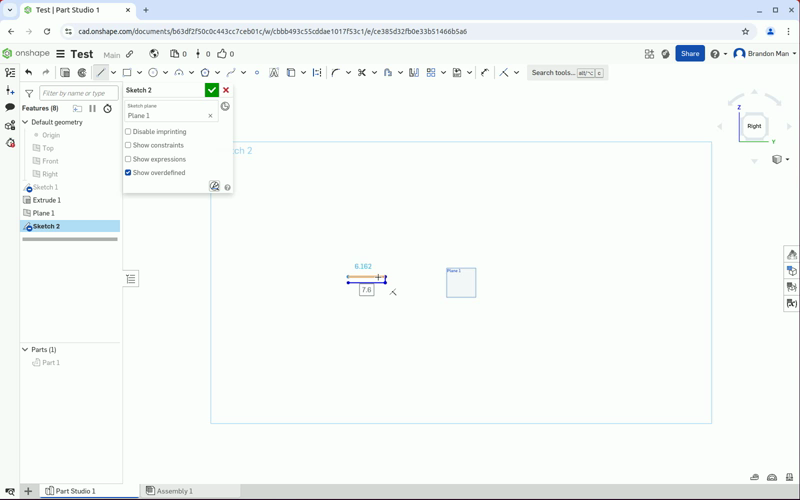
key_down(shift)
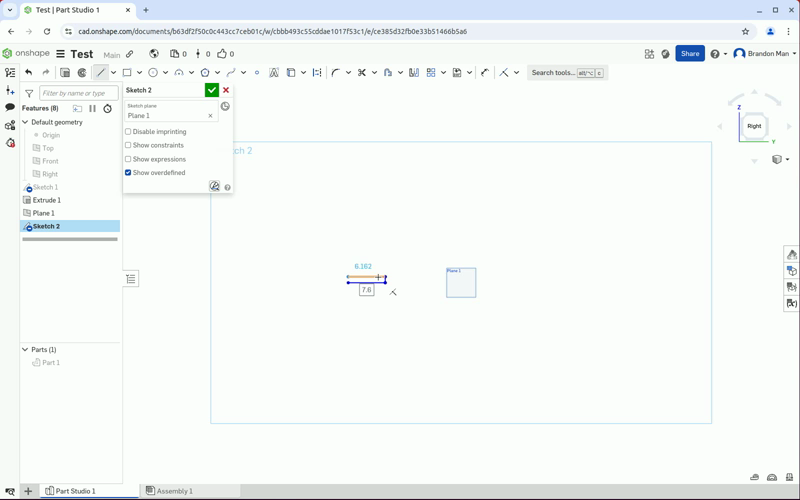
mouse_move(348, 282)
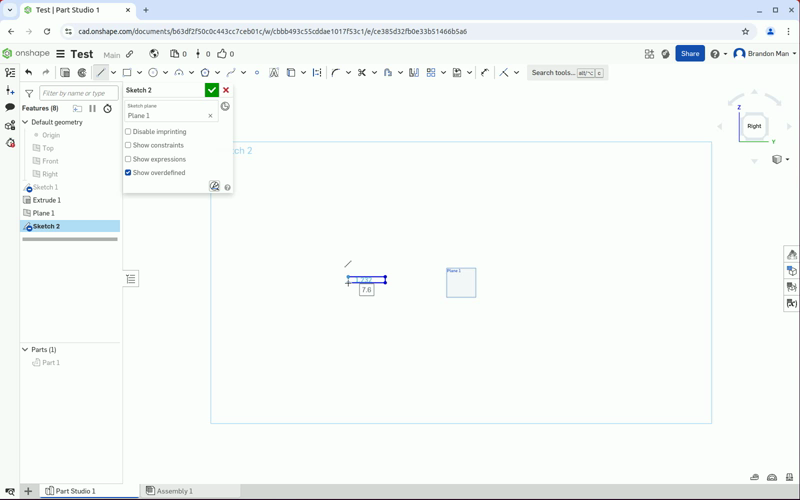
scroll(6)
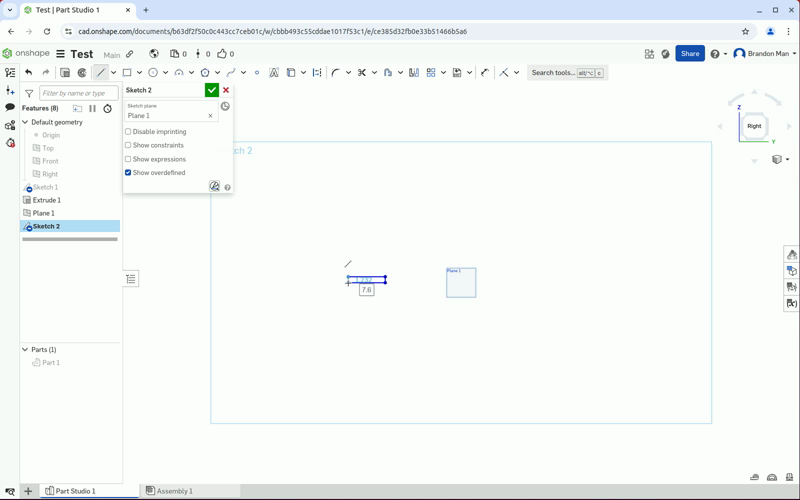
scroll(6)
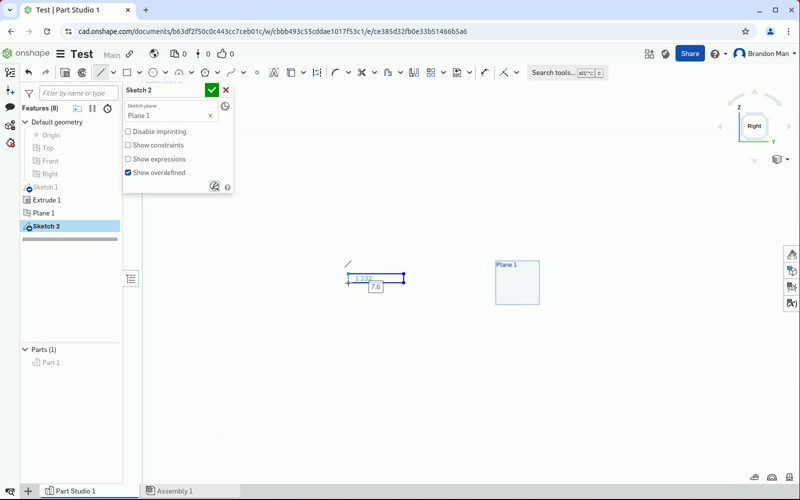
scroll(6)
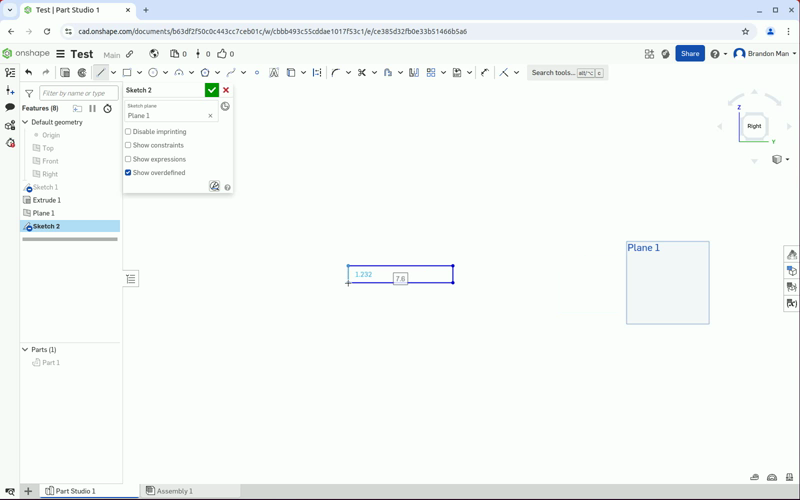
scroll(6)
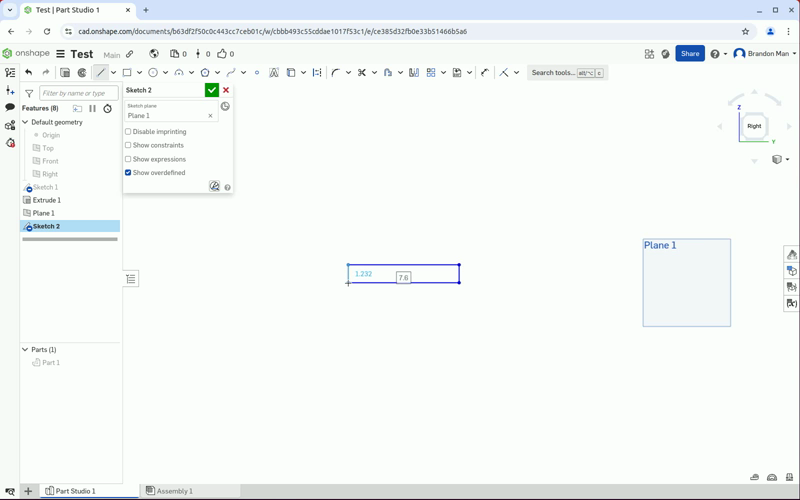
scroll(6)
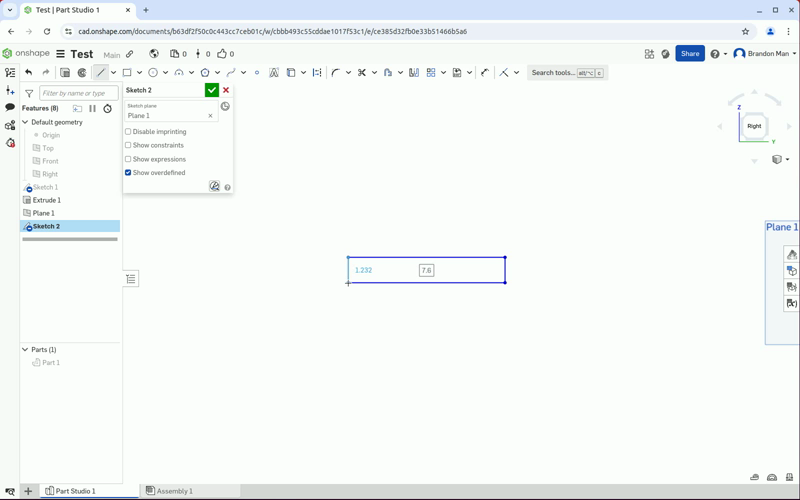
scroll(6)
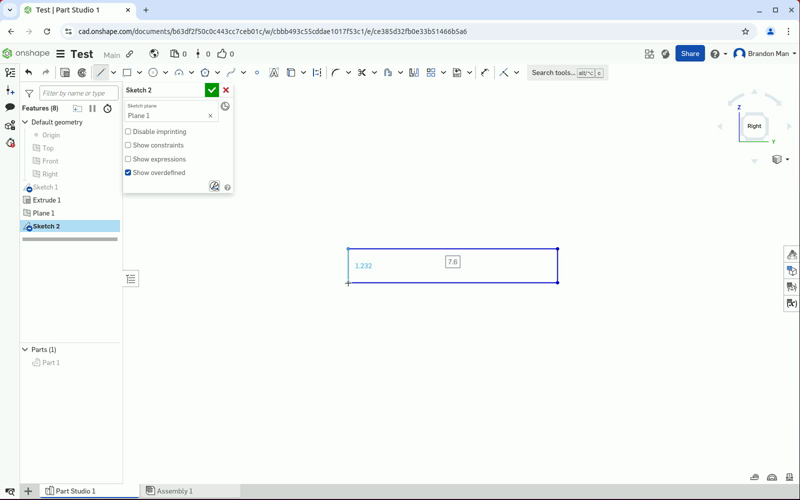
scroll(6)
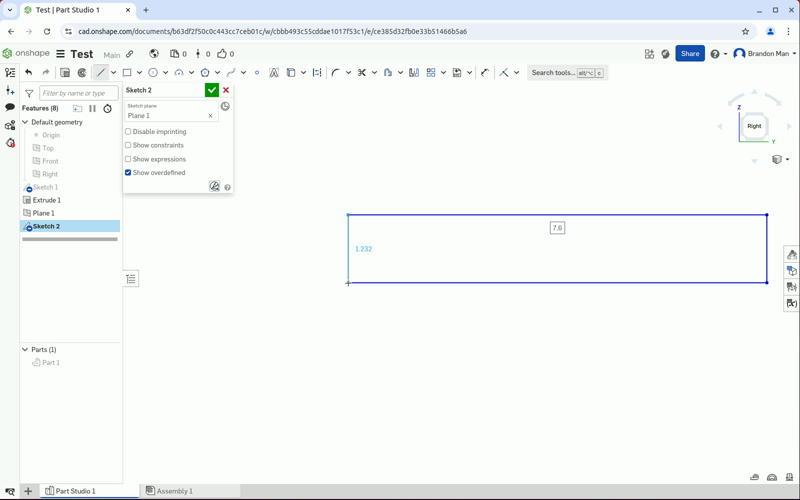
key_up(shift)
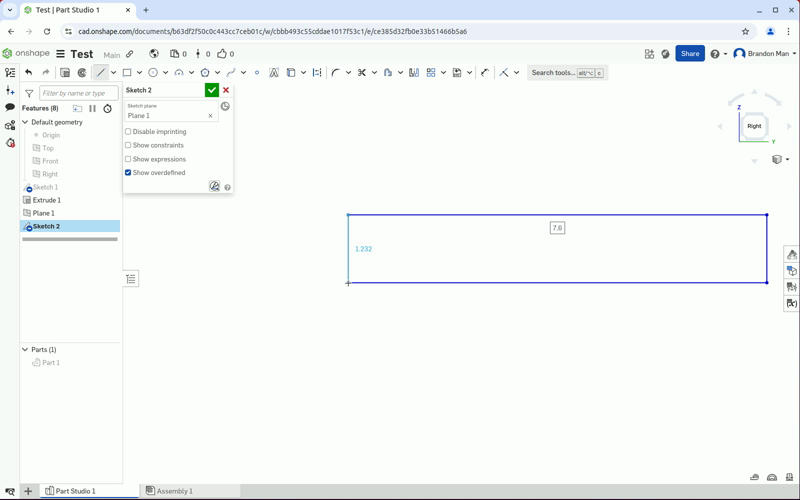
click(348, 282)
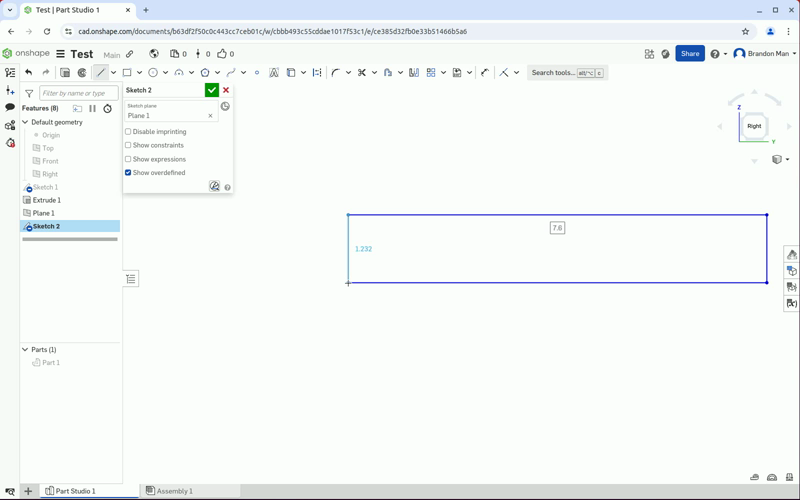
scroll(-6)
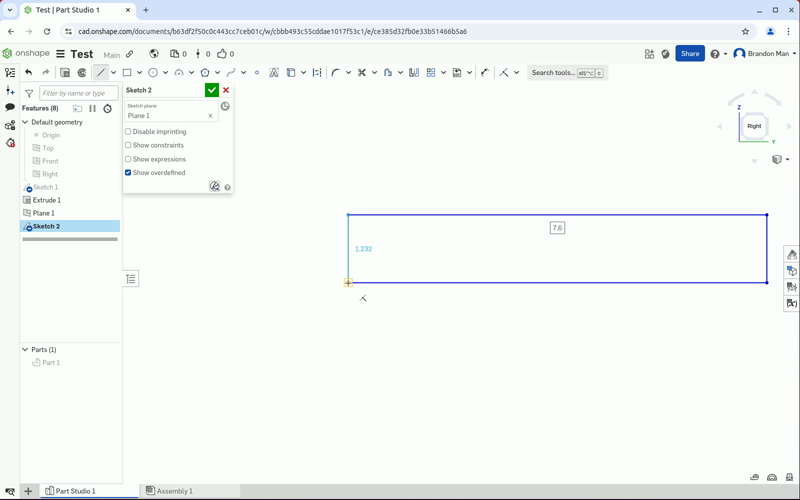
scroll(-6)
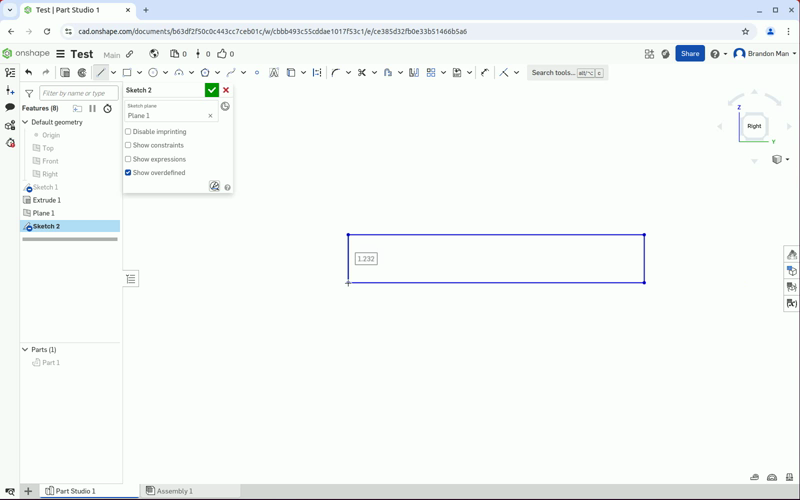
scroll(-6)
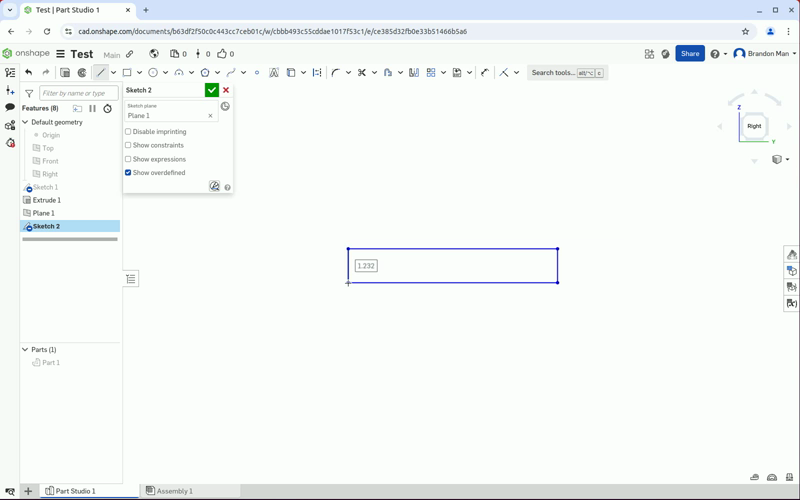
scroll(-6)
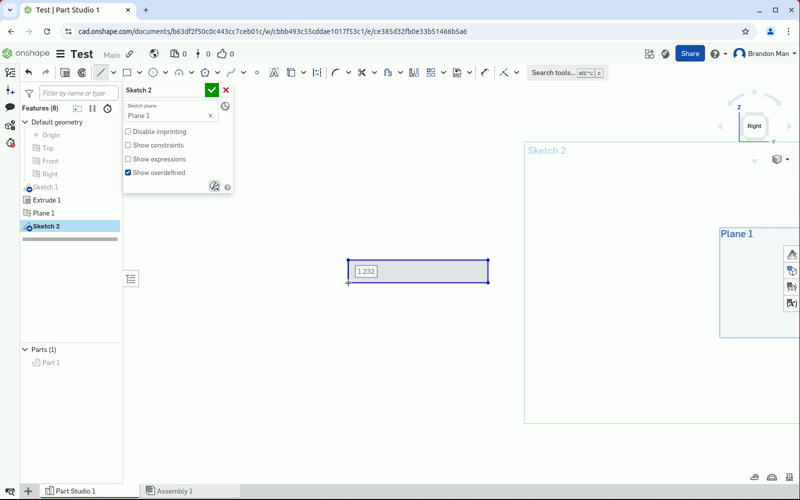
scroll(-6)
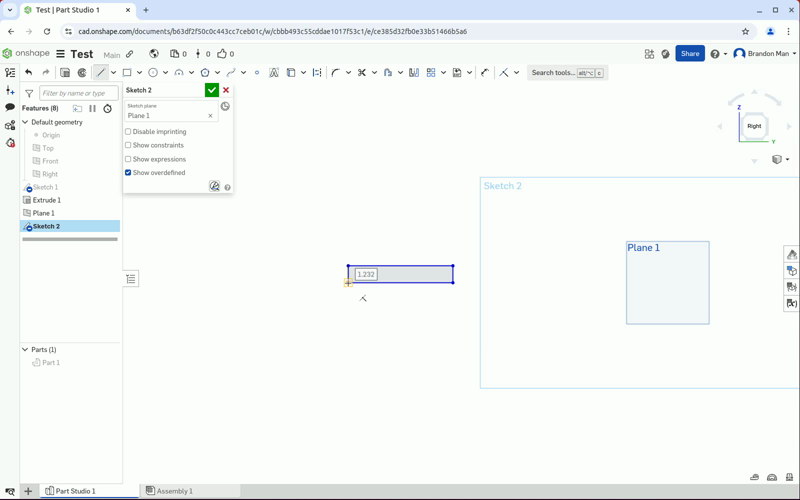
scroll(-6)
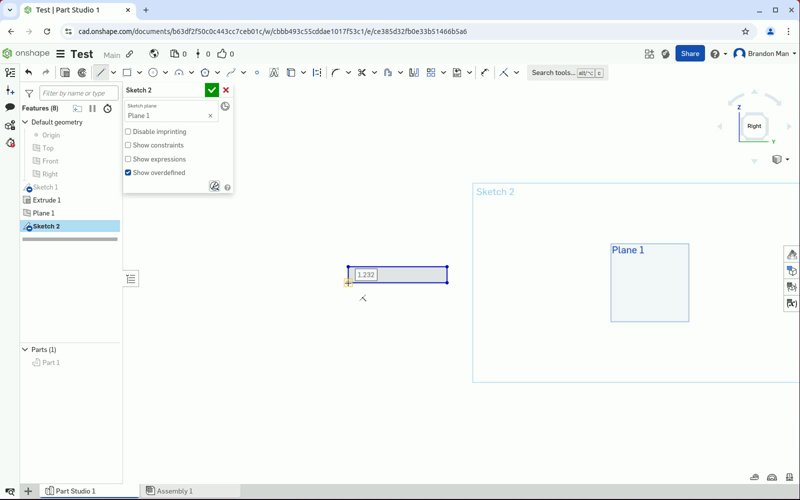
scroll(-6)
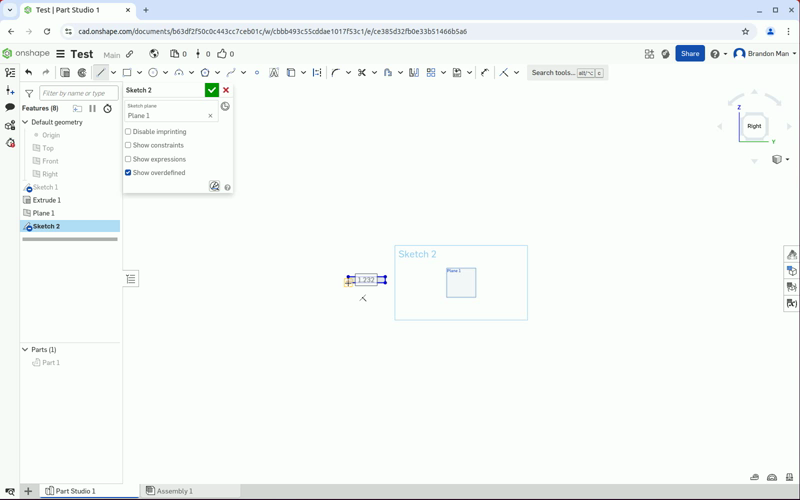
key(esc)
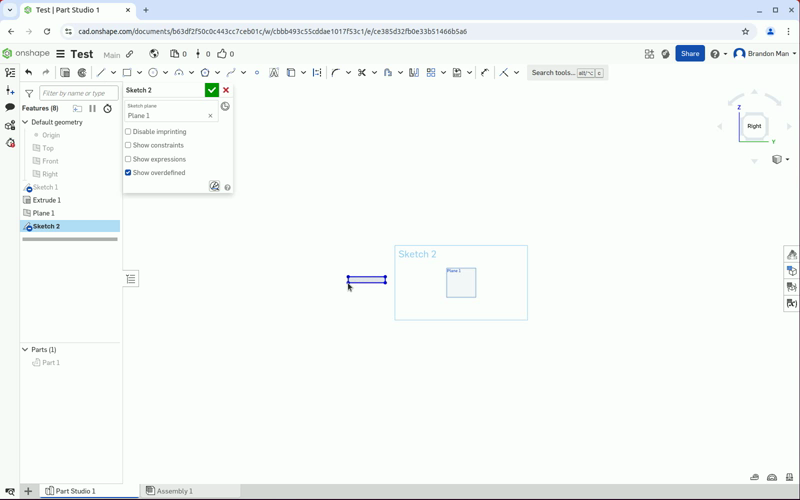
mouse_move(372, 279)
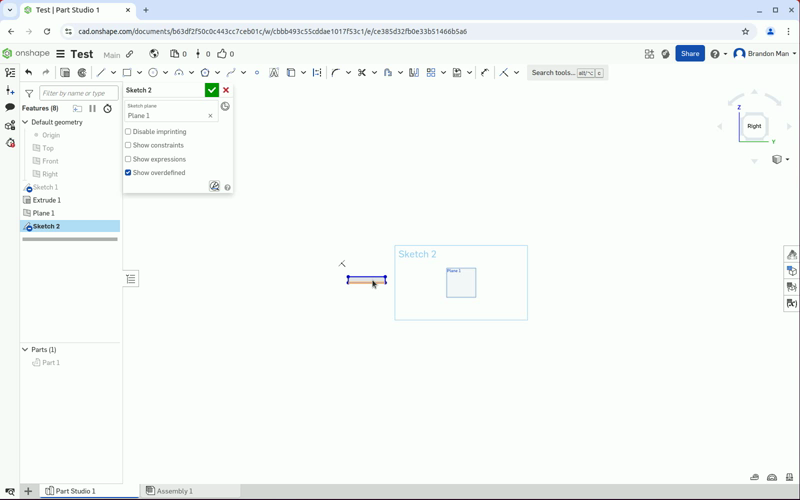
scroll(6)
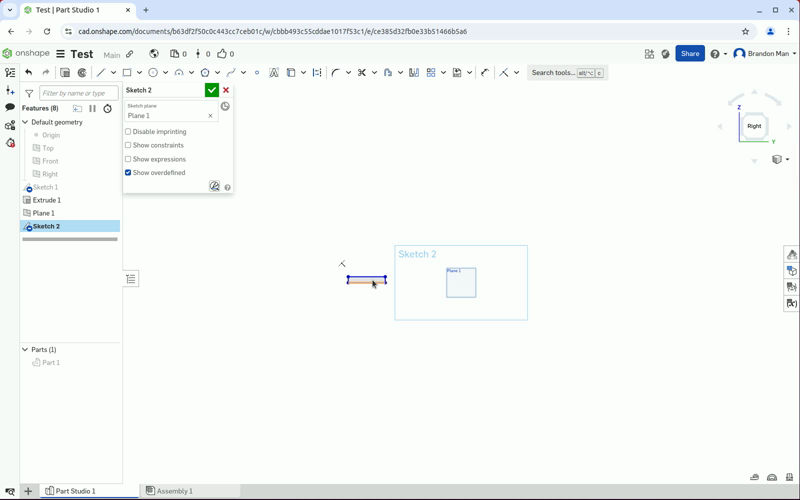
scroll(6)
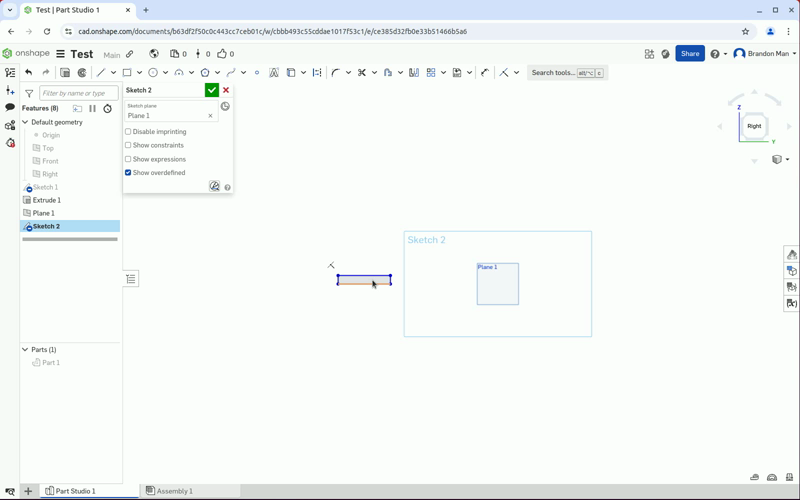
scroll(6)
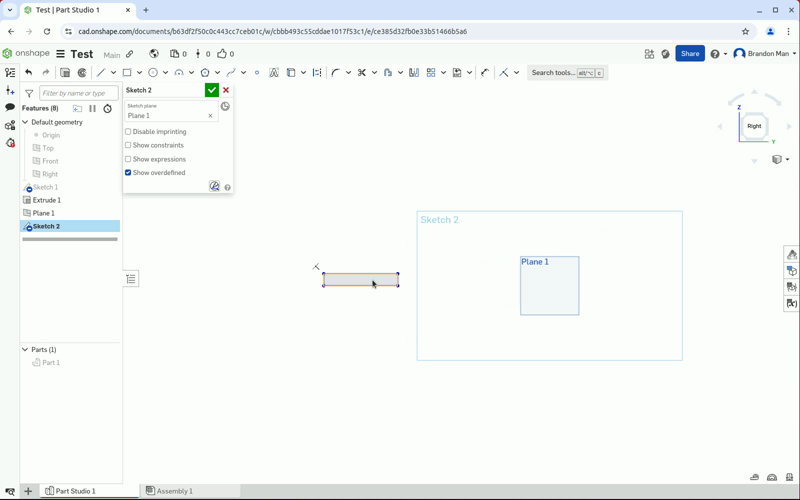
scroll(6)
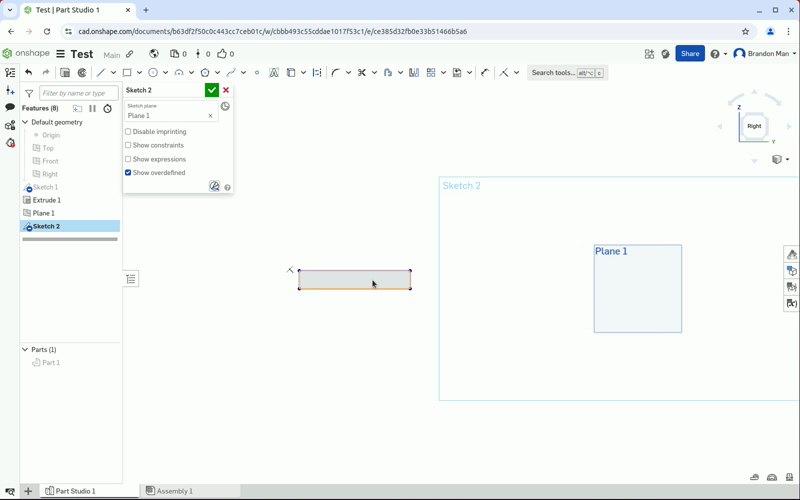
scroll(6)
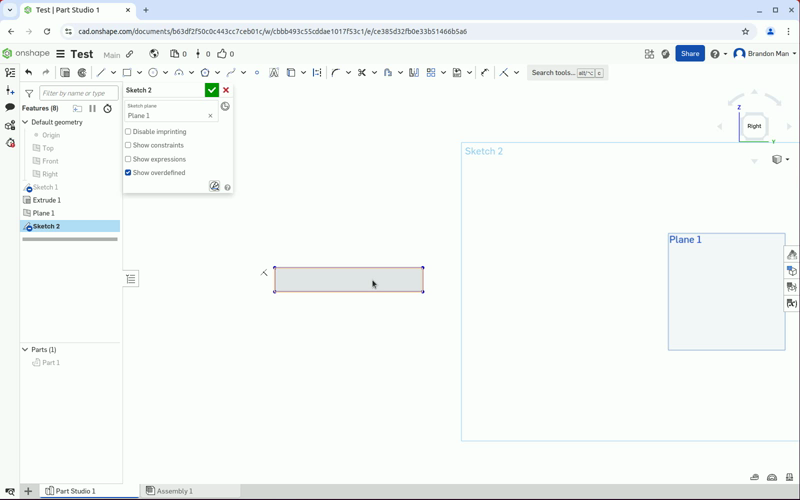
scroll(6)
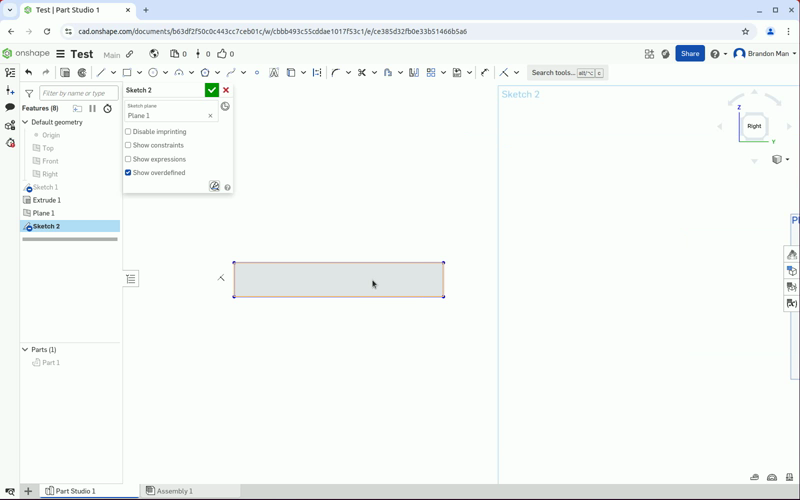
scroll(6)
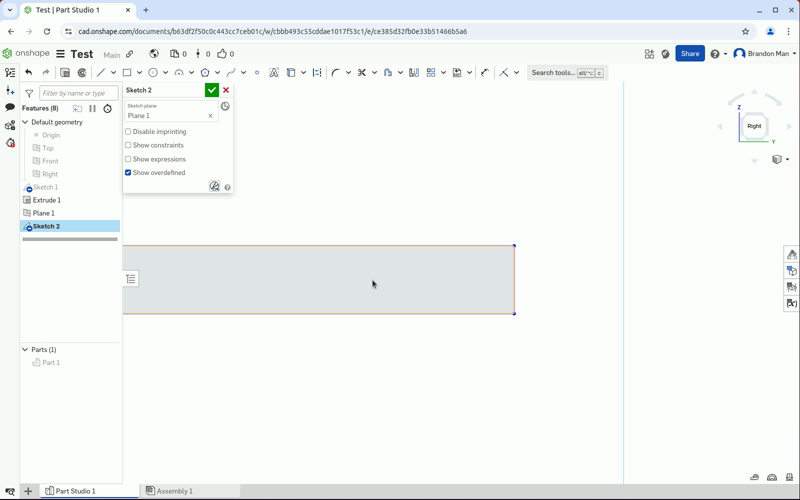
click(372, 279)
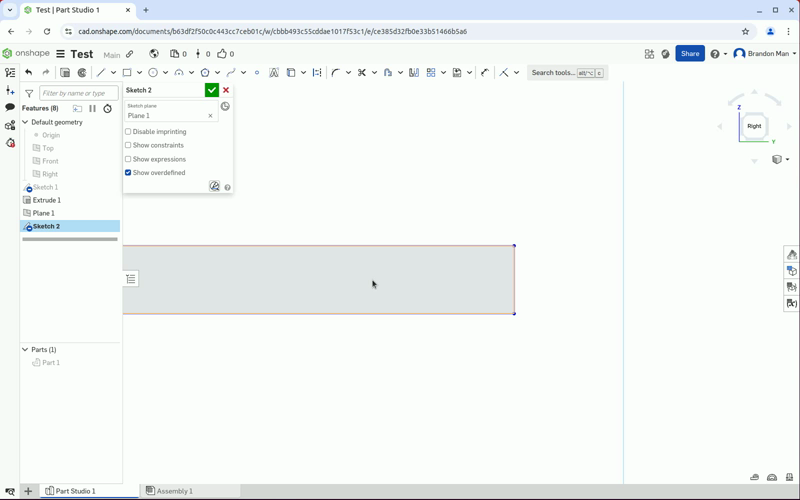
scroll(-6)
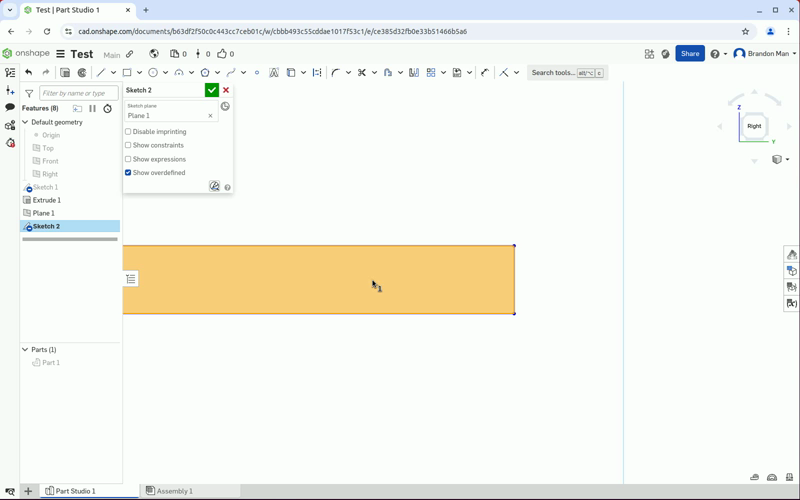
scroll(-6)
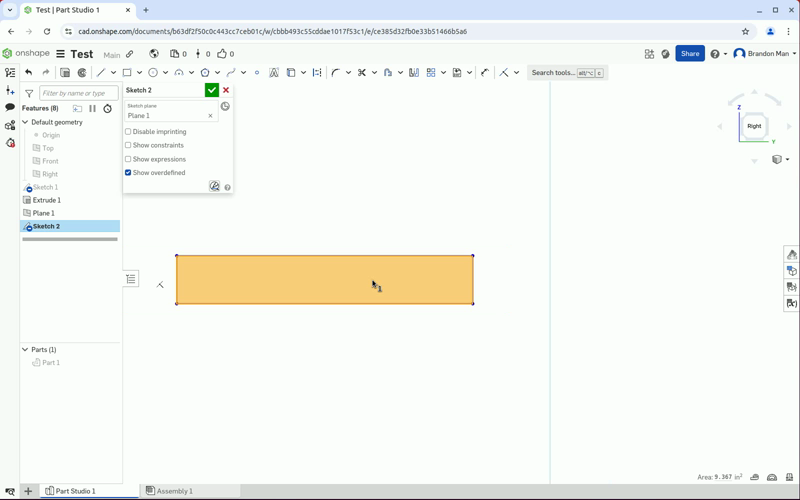
scroll(-6)
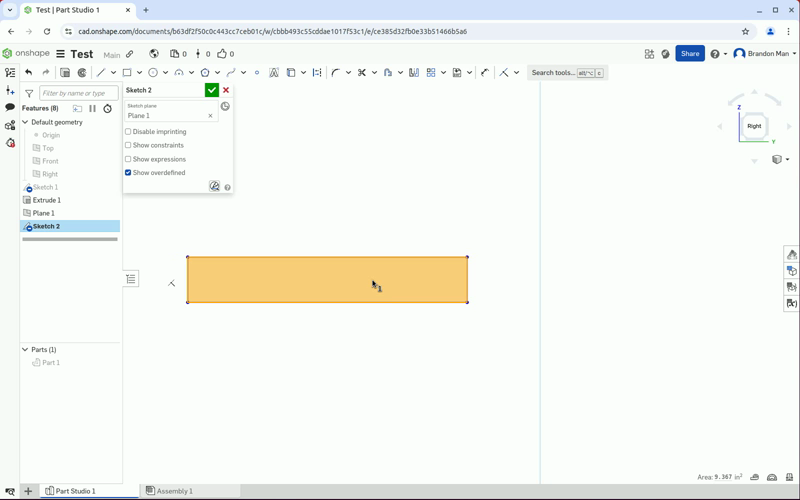
scroll(-6)
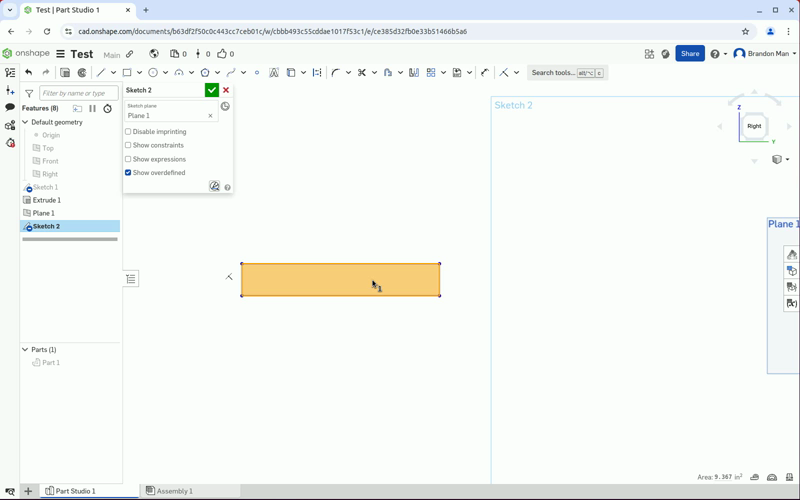
scroll(-6)
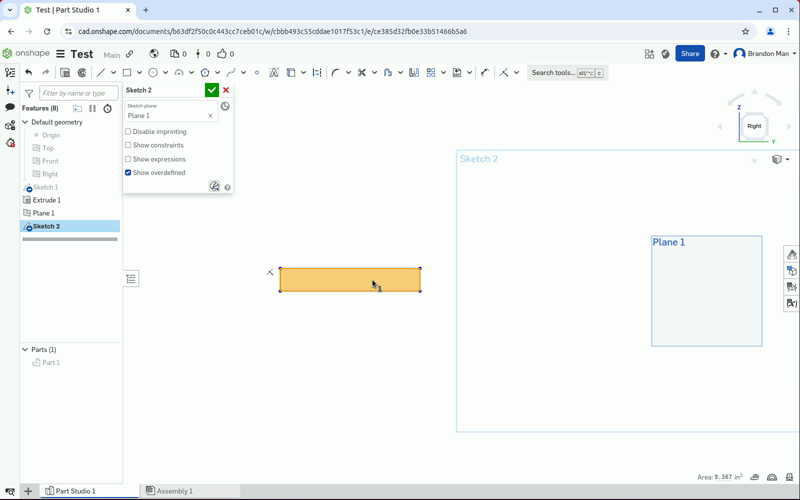
scroll(-6)
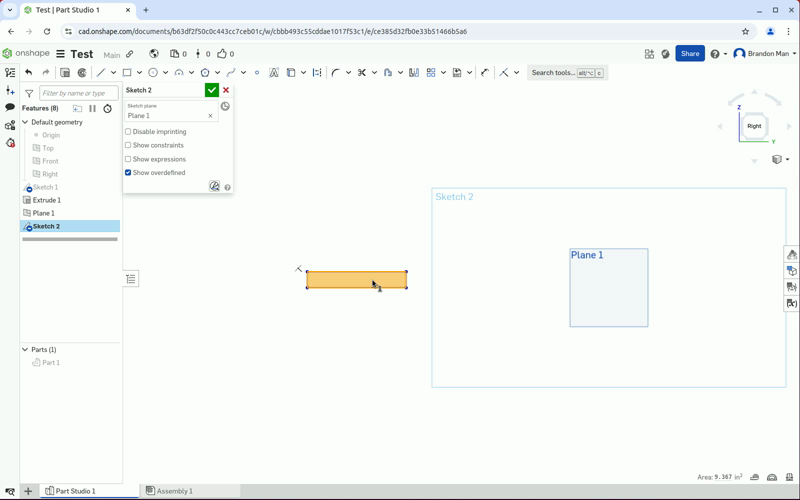
scroll(-6)
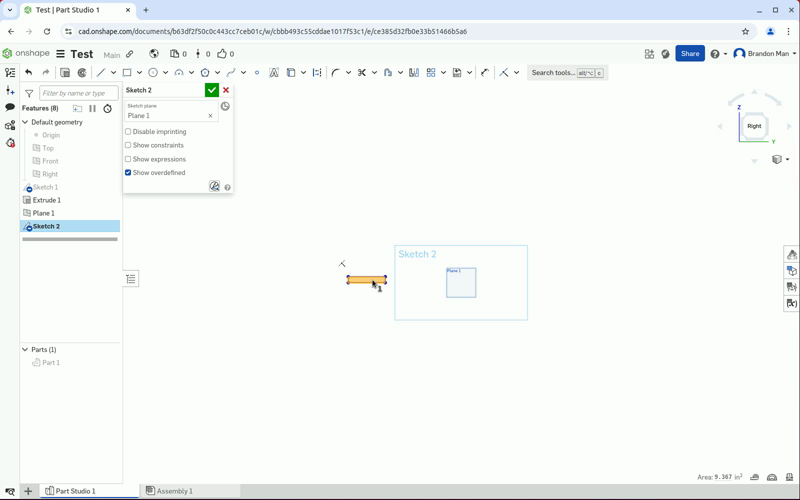
mouse_move(73, 352)
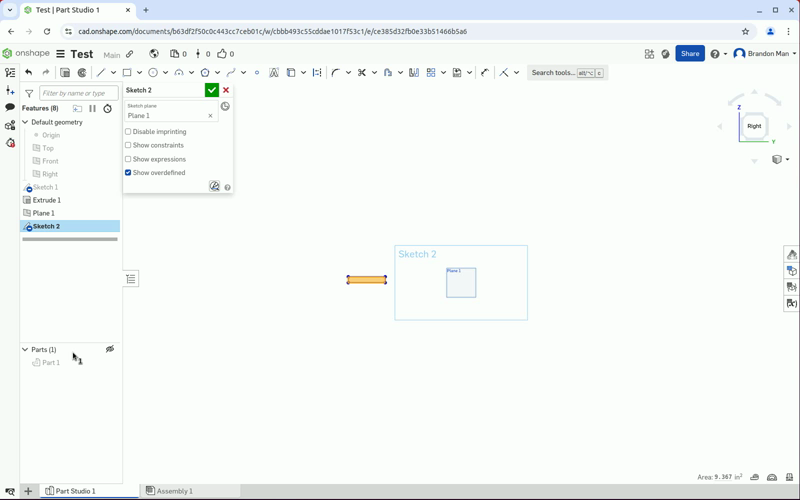
key(shift+y)
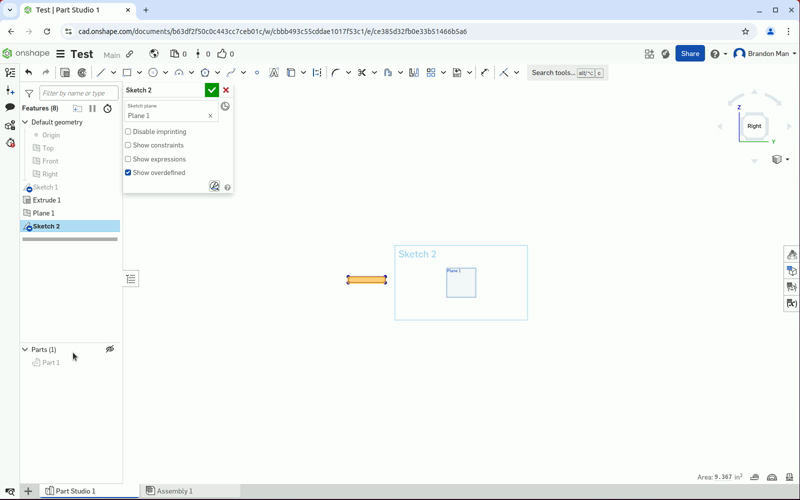
key(shift+e)
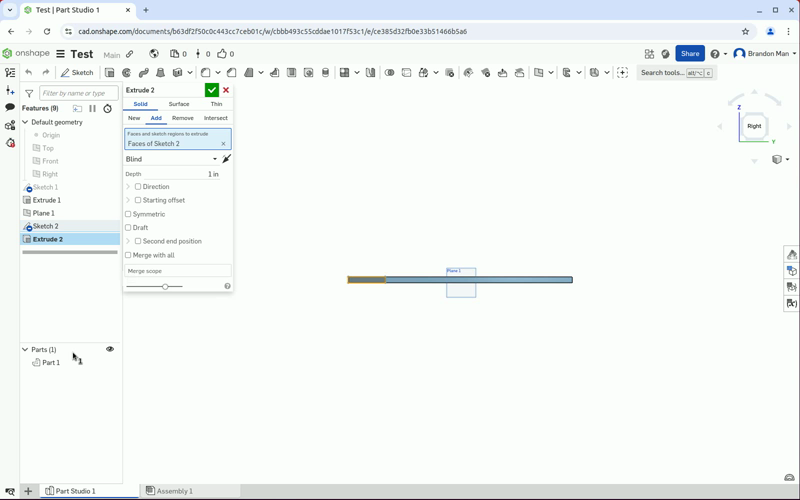
mouse_move(143, 106)
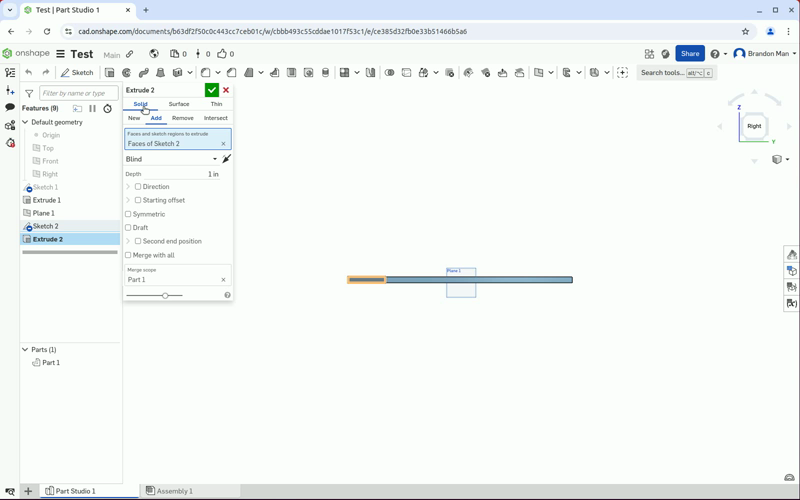
click(143, 106)
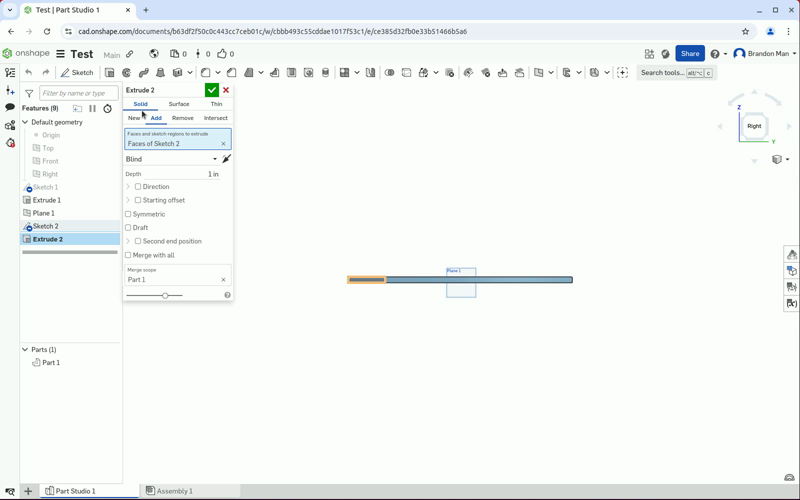
mouse_move(137, 120)
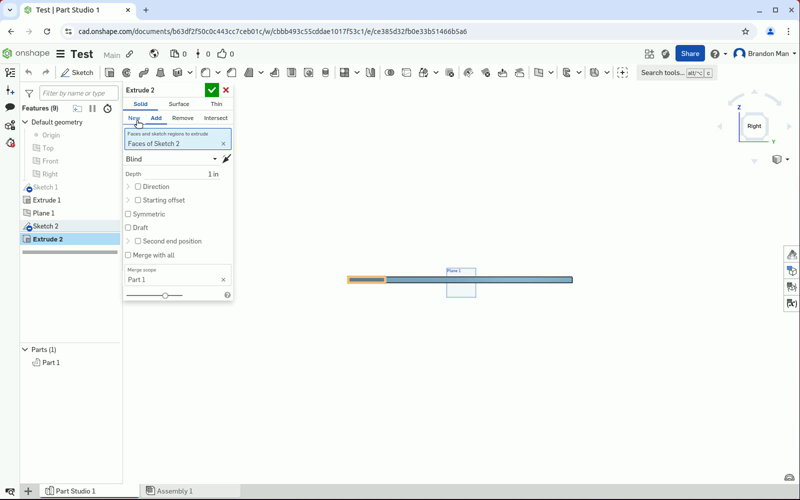
click(137, 120)
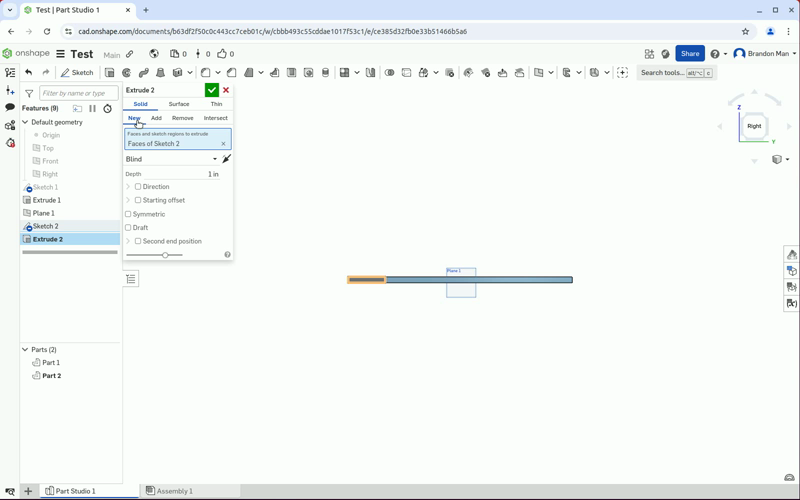
key(tab, 4)
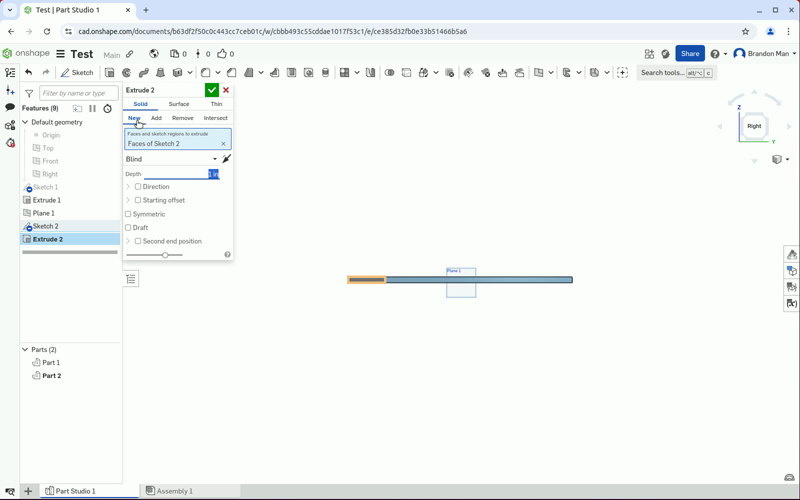
text(1.204)
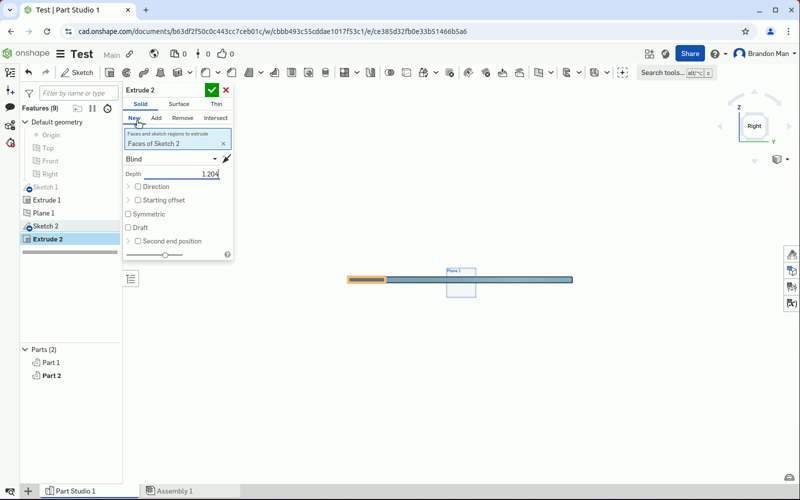
key(enter)
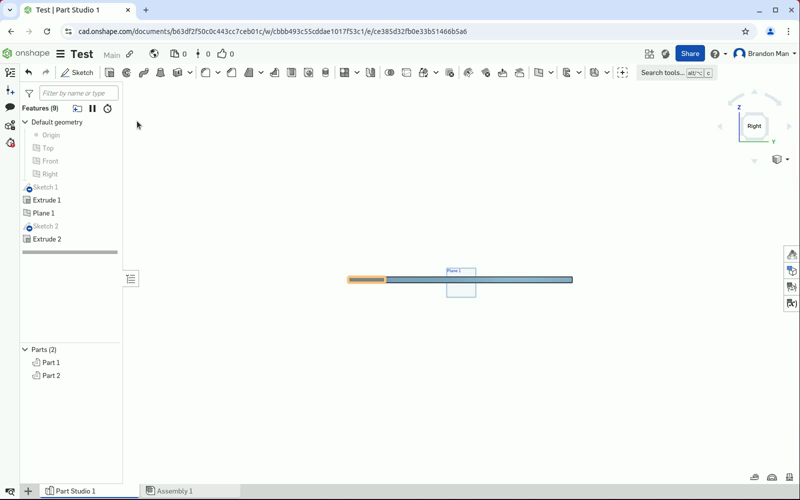
key(shift+h)
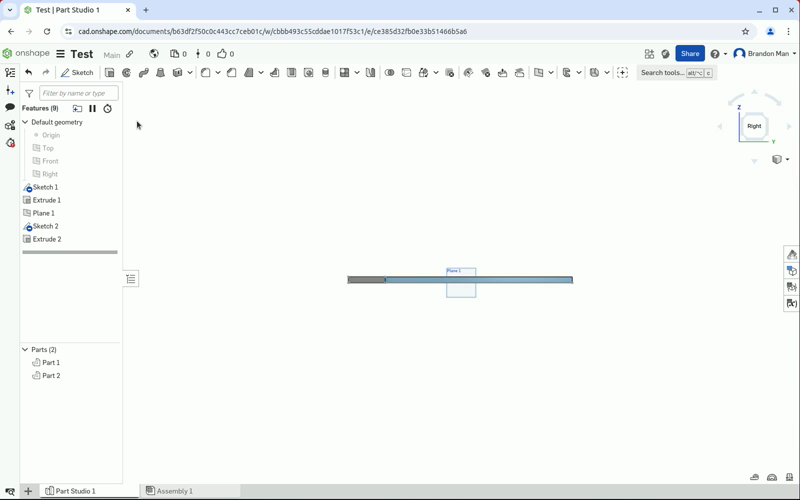
key(shift+h)
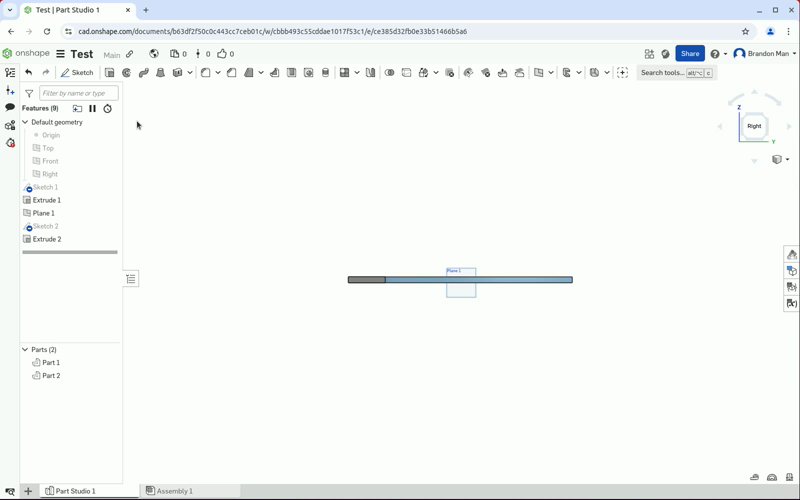
mouse_move(73, 189)
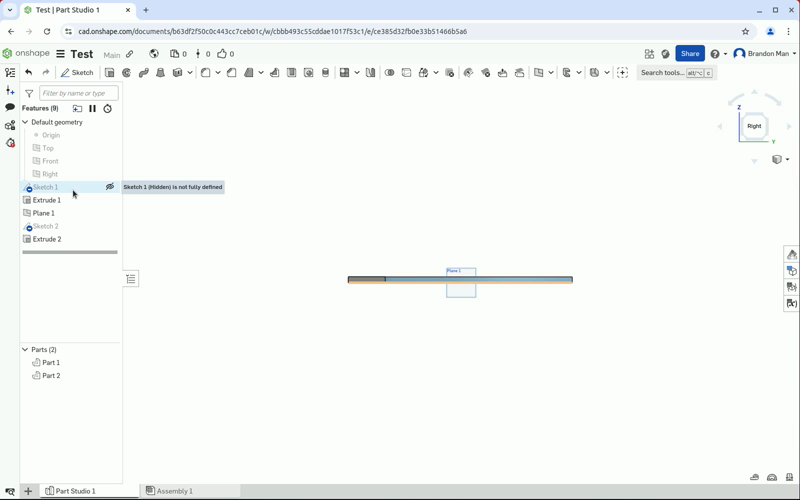
click(73, 189)
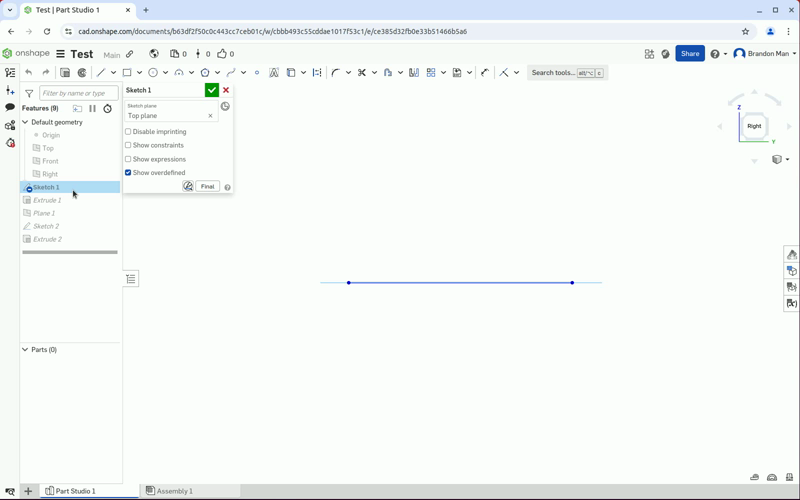
mouse_move(229, 92)
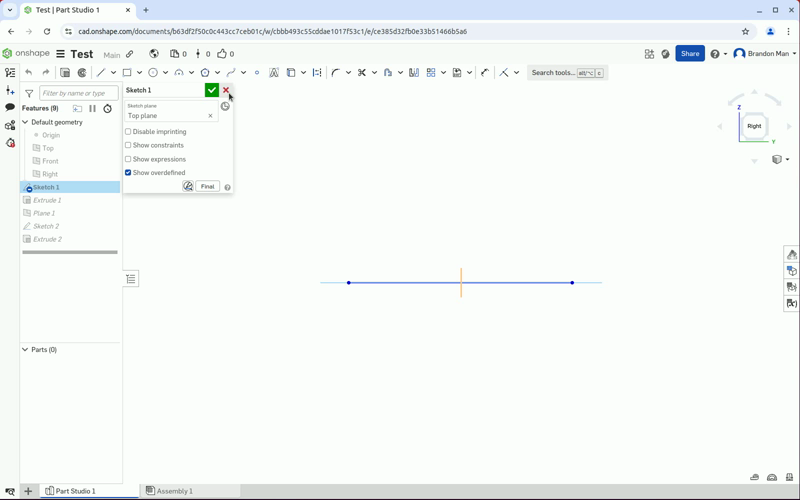
click(229, 92)
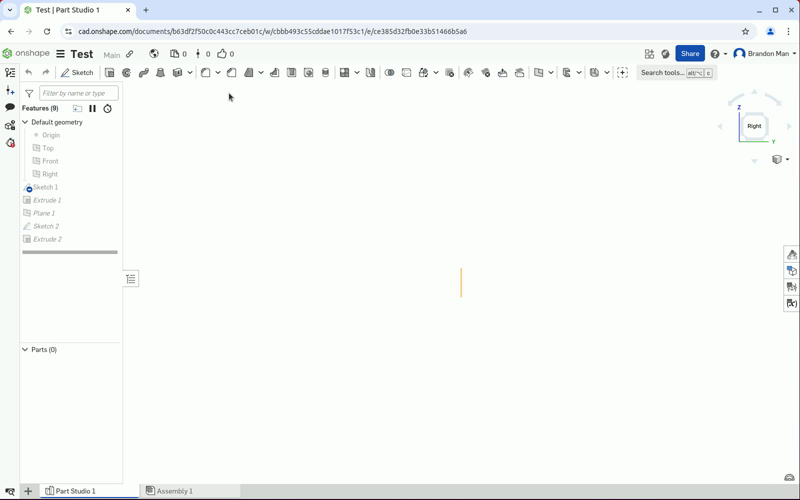
key(shift+s)
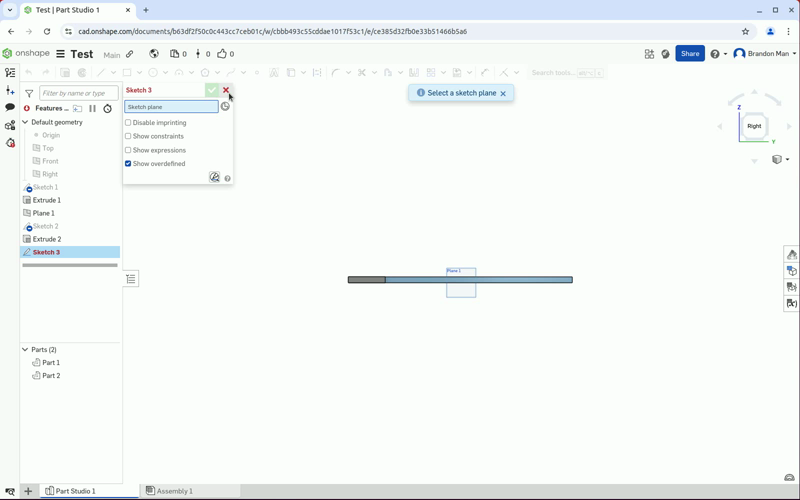
mouse_move(73, 215)
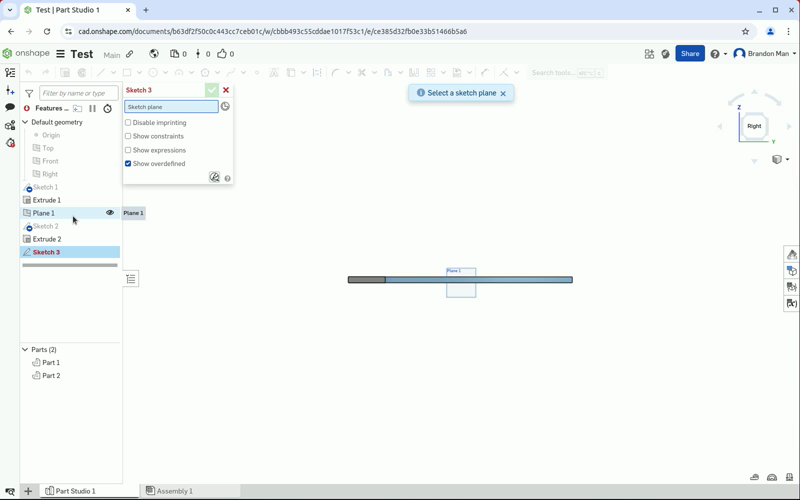
click(73, 215)
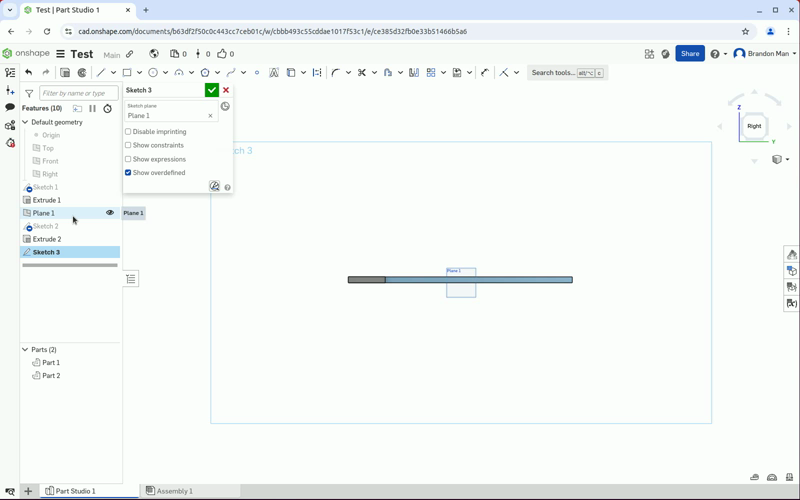
mouse_move(73, 352)
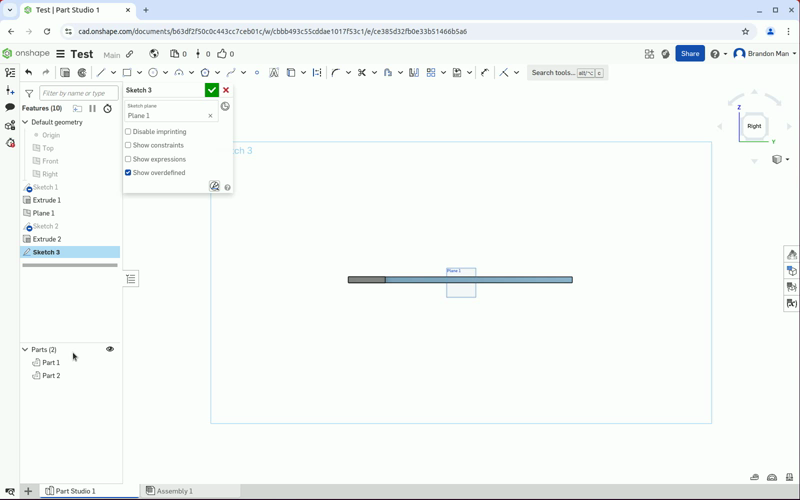
key(y)
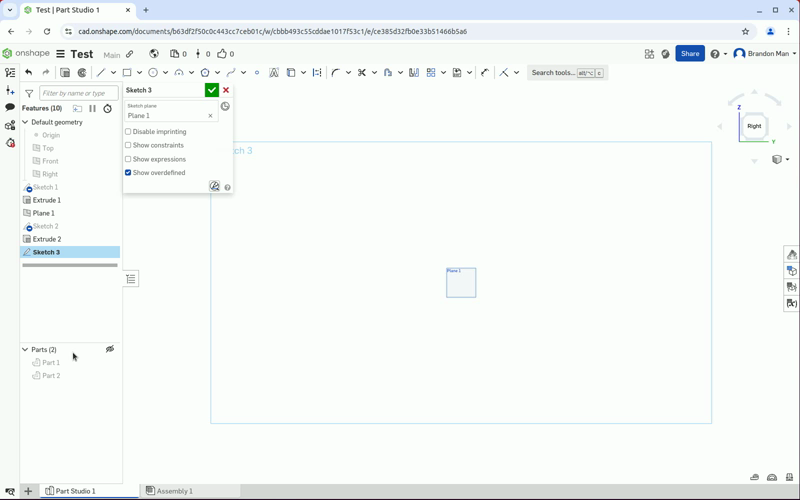
key(l)
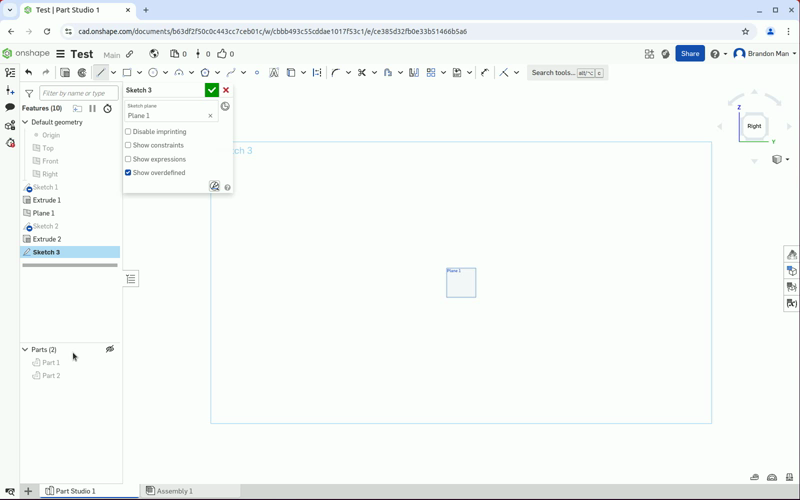
key_down(shift)
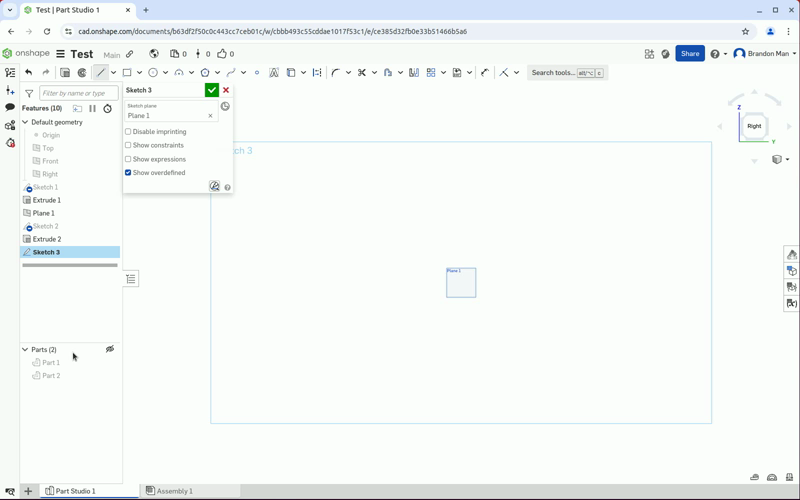
mouse_move(436, 282)
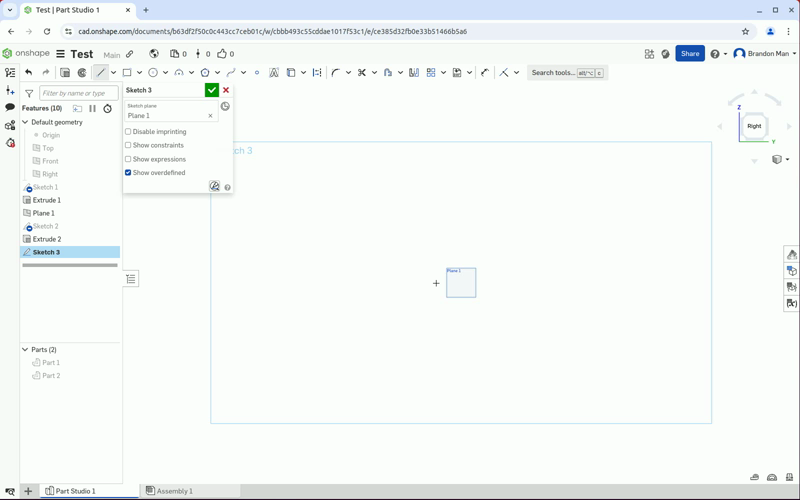
click(436, 282)
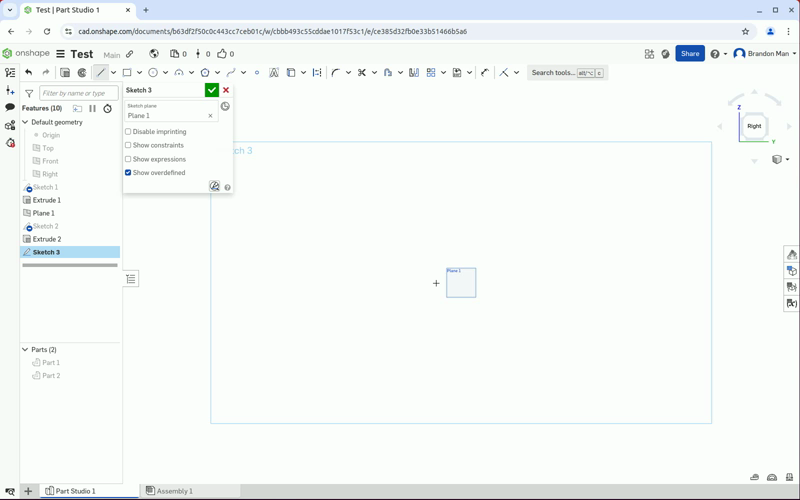
key_up(shift)
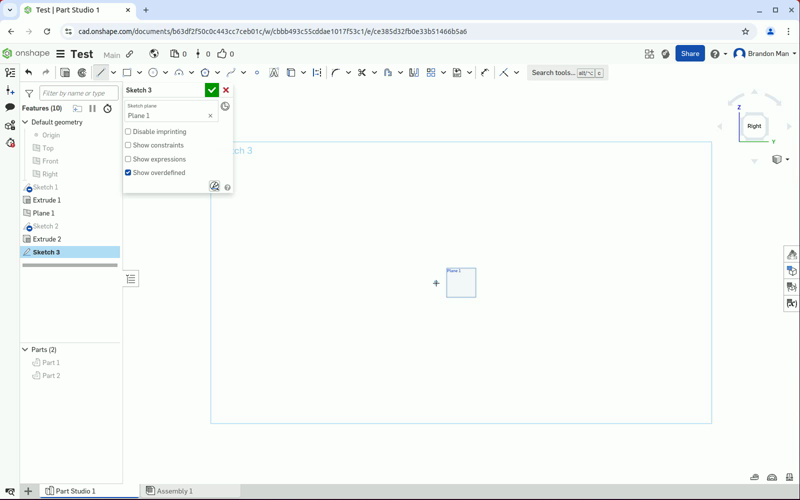
key_down(shift)
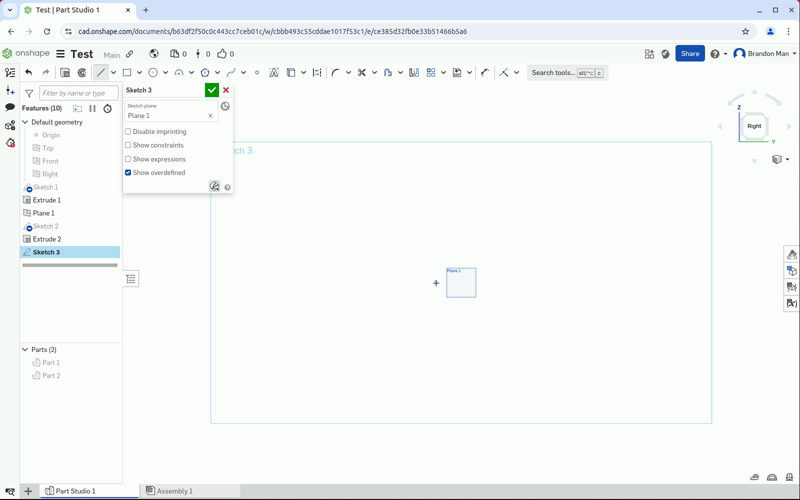
mouse_move(466, 282)
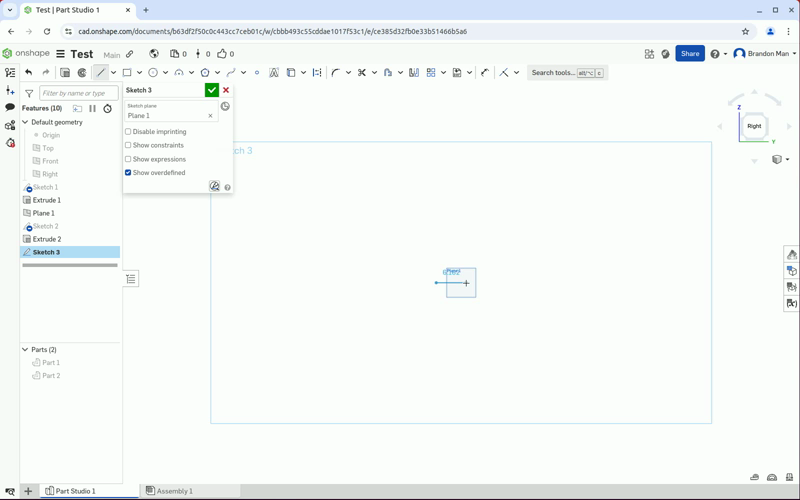
mouse_move(486, 282)
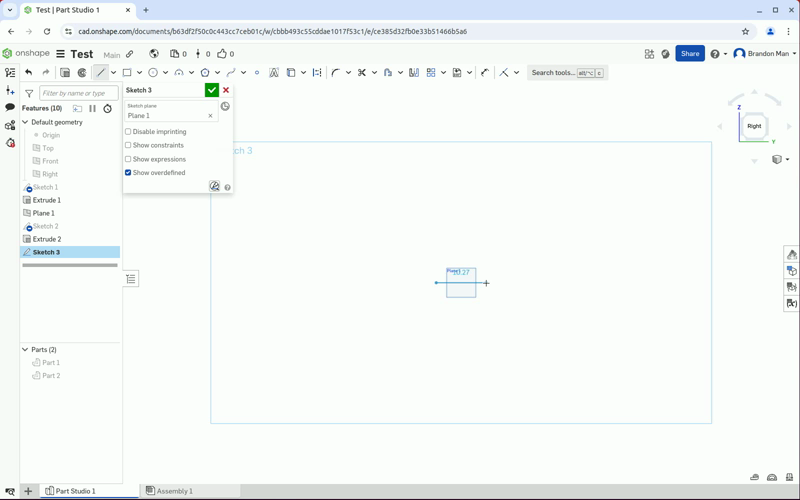
click(486, 282)
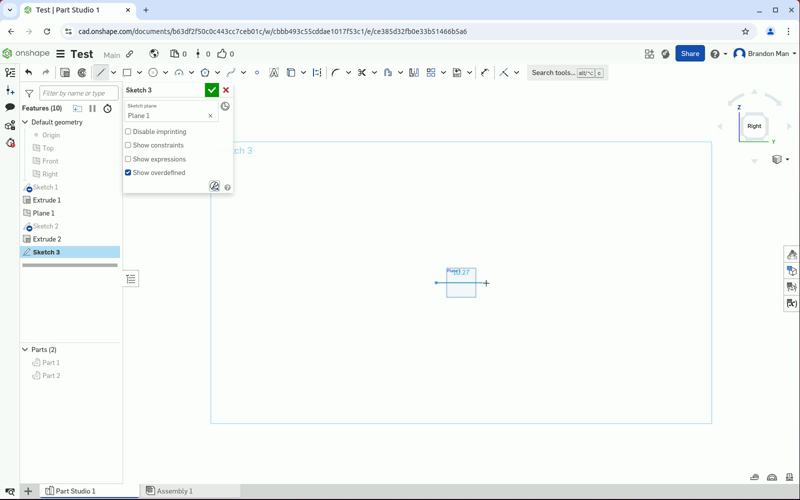
key_up(shift)
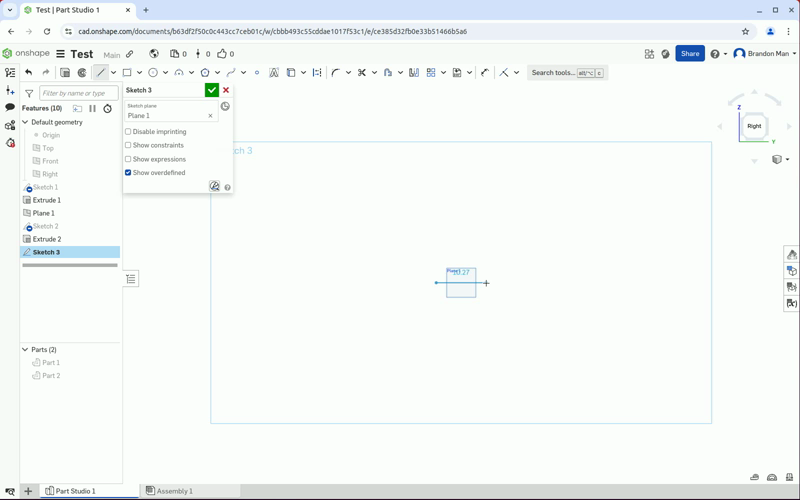
key_down(shift)
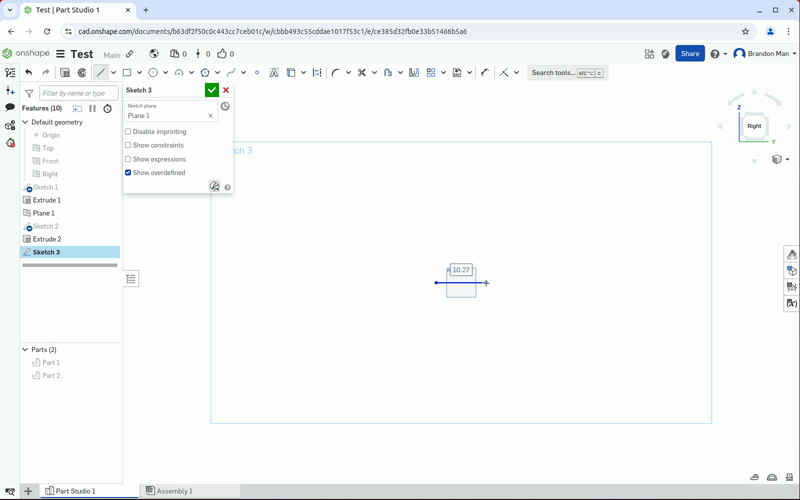
mouse_move(516, 282)
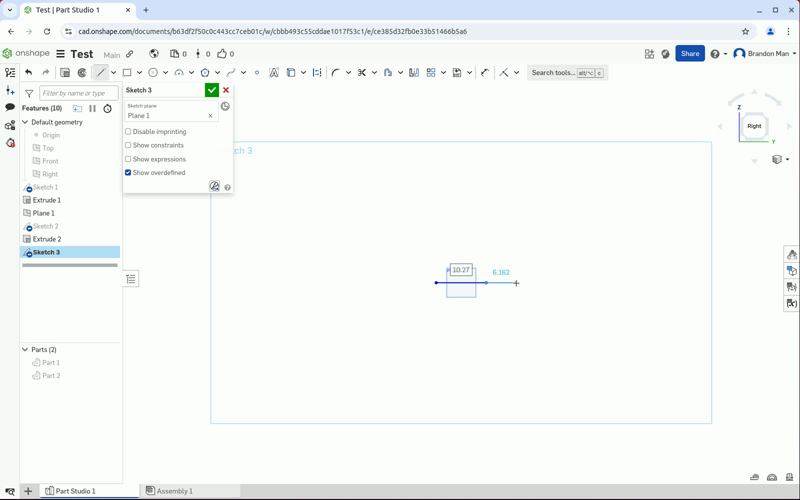
mouse_move(486, 276)
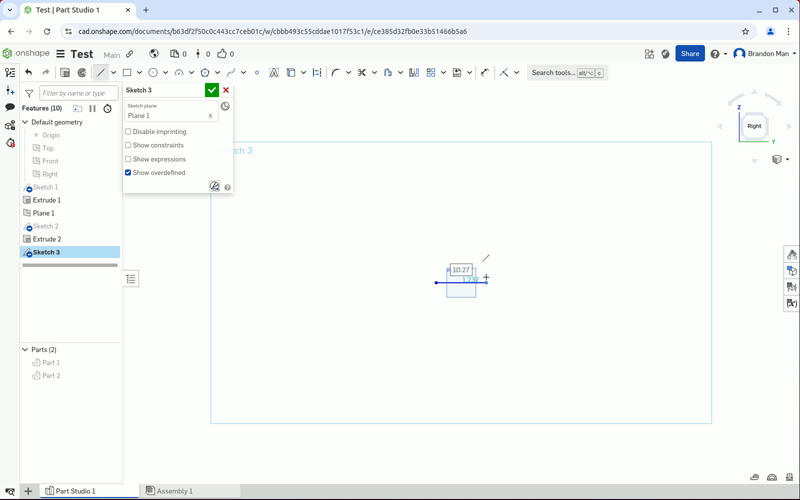
scroll(6)
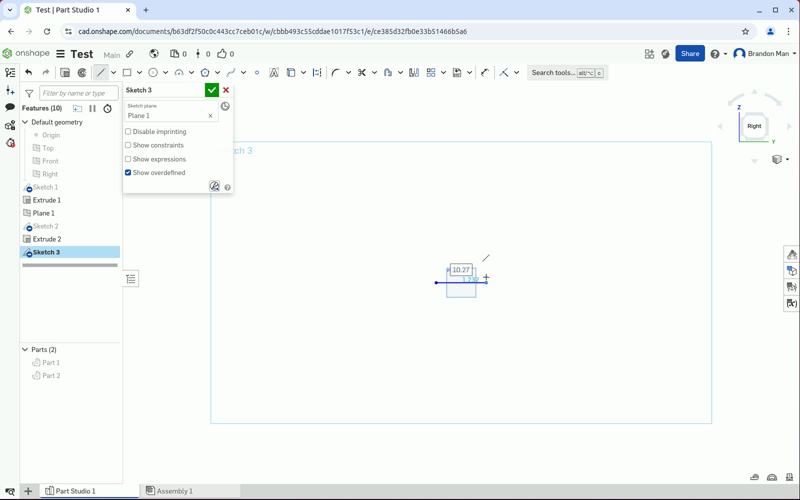
scroll(6)
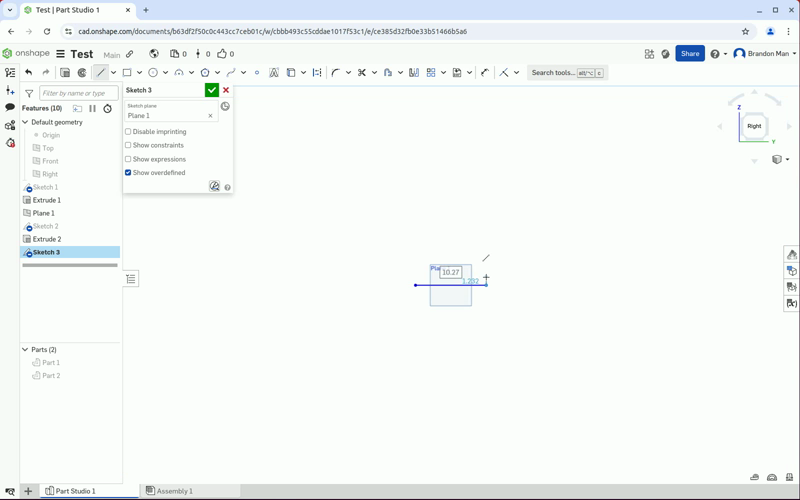
scroll(6)
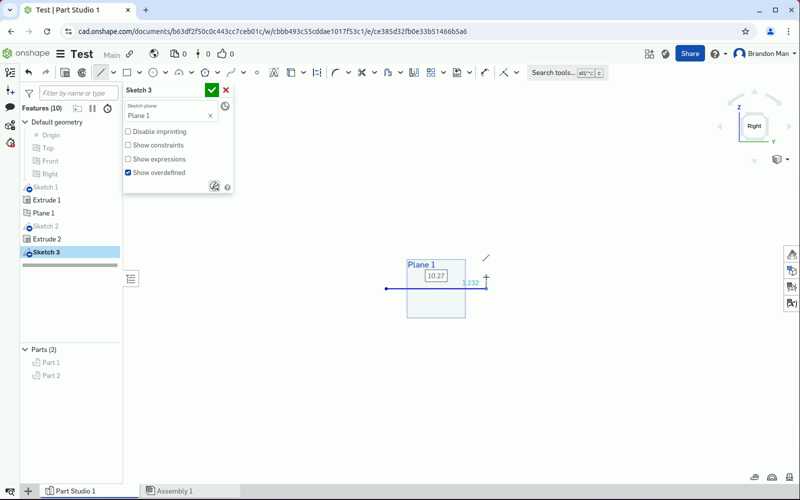
scroll(6)
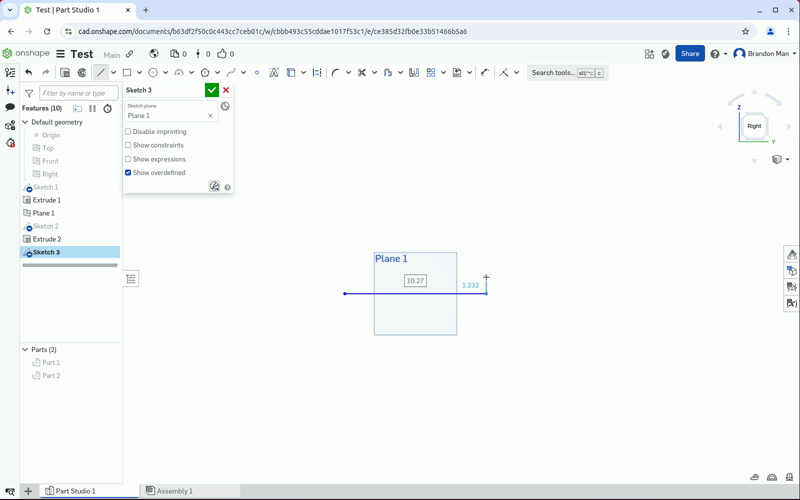
scroll(6)
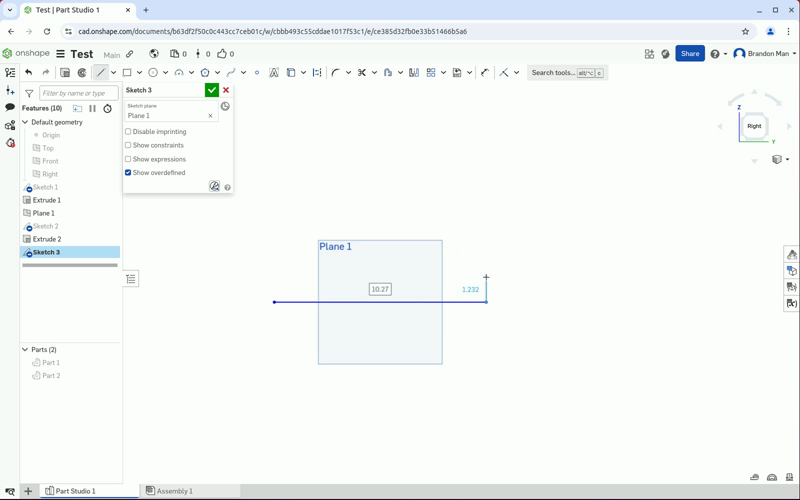
scroll(6)
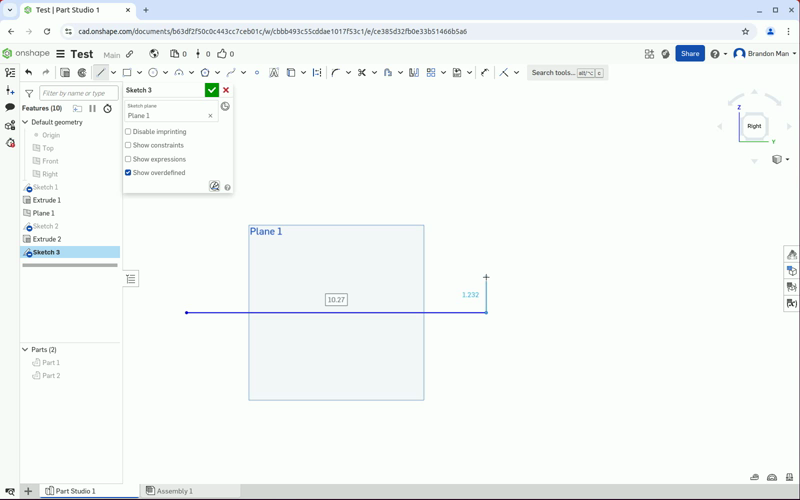
scroll(6)
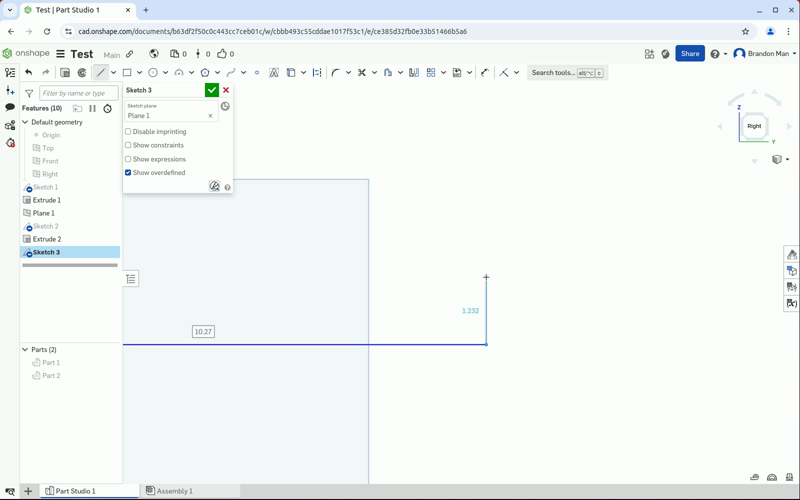
click(486, 276)
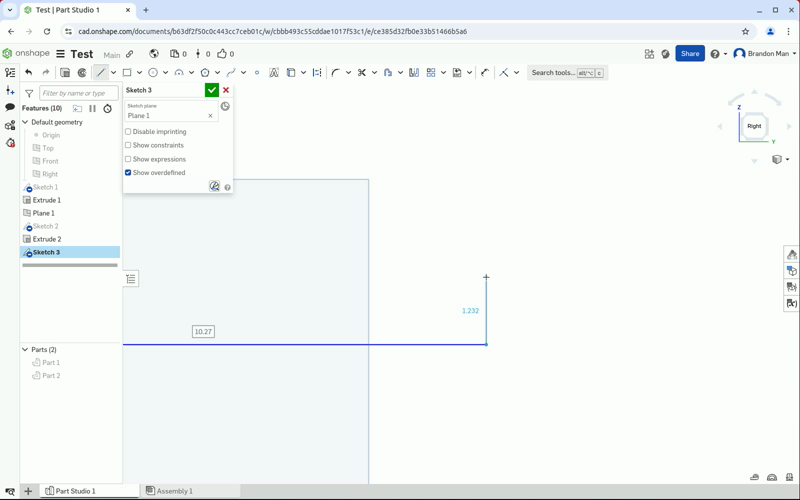
scroll(-6)
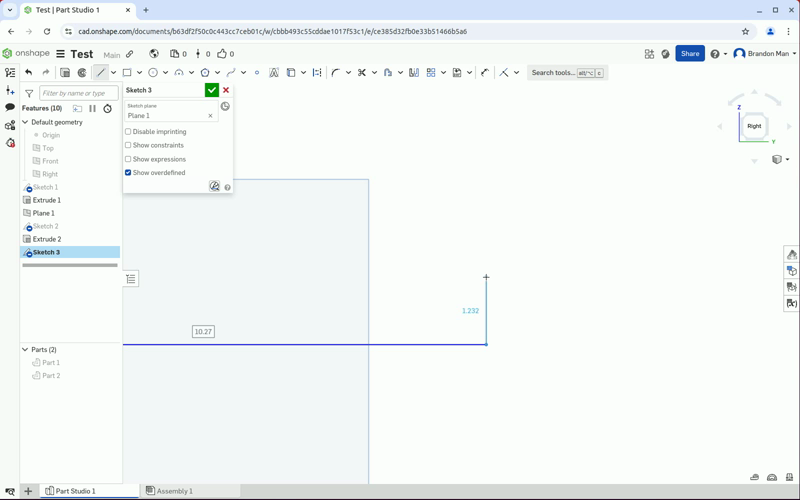
scroll(-6)
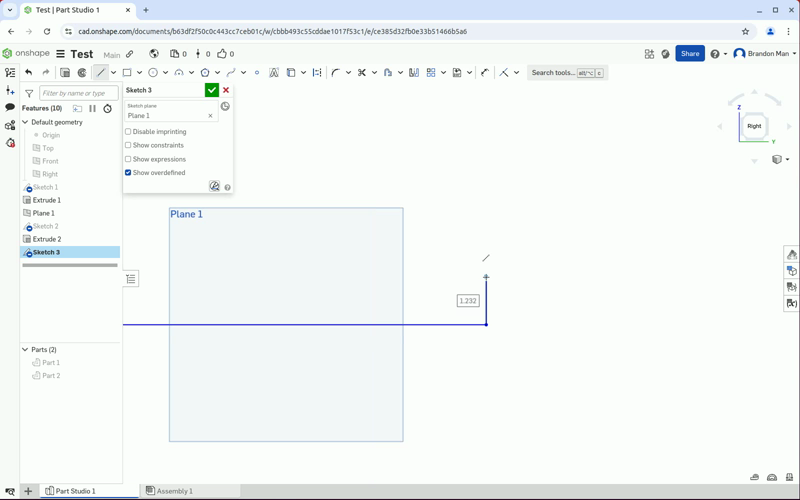
scroll(-6)
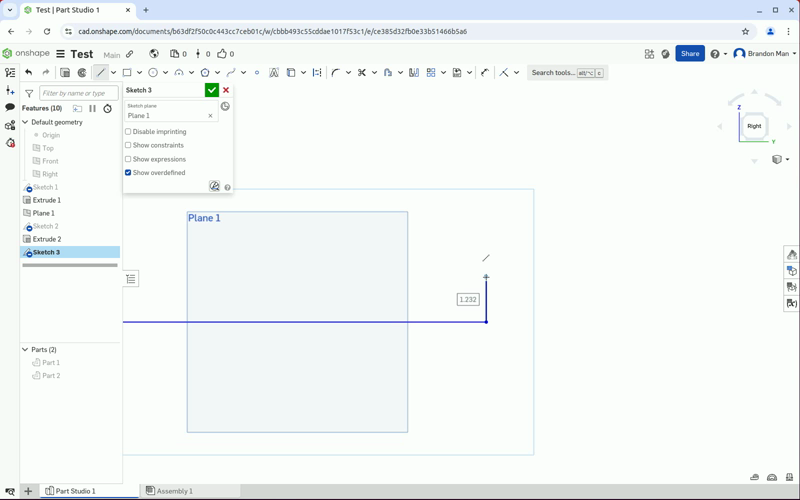
scroll(-6)
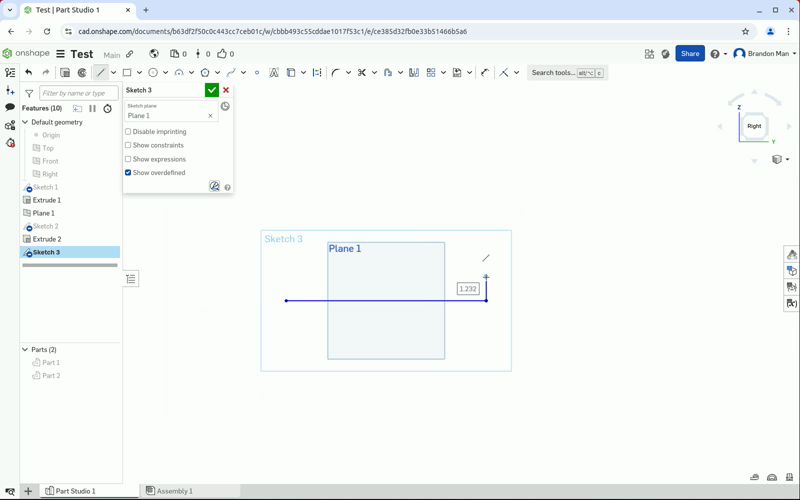
scroll(-6)
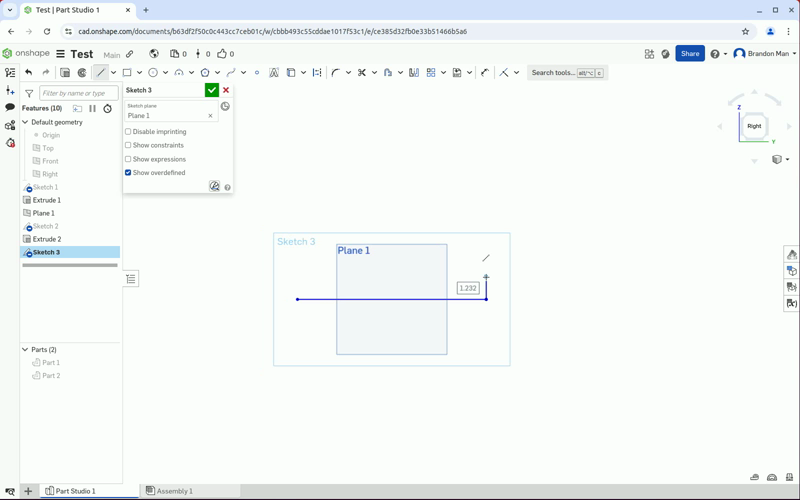
scroll(-6)
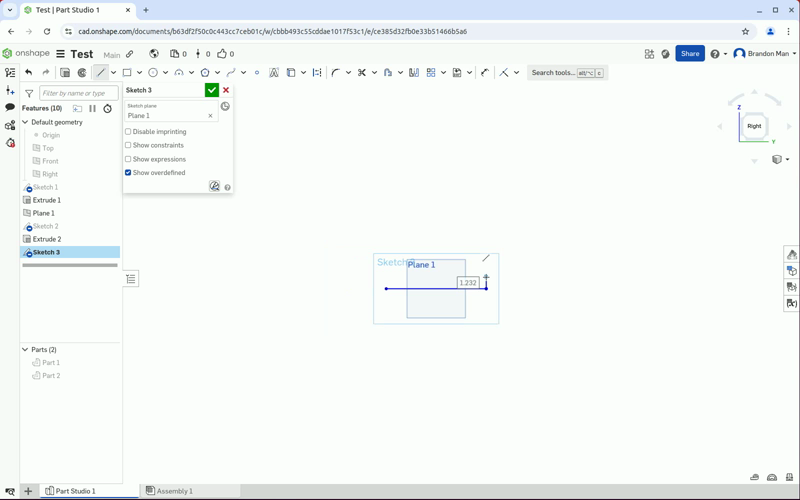
scroll(-6)
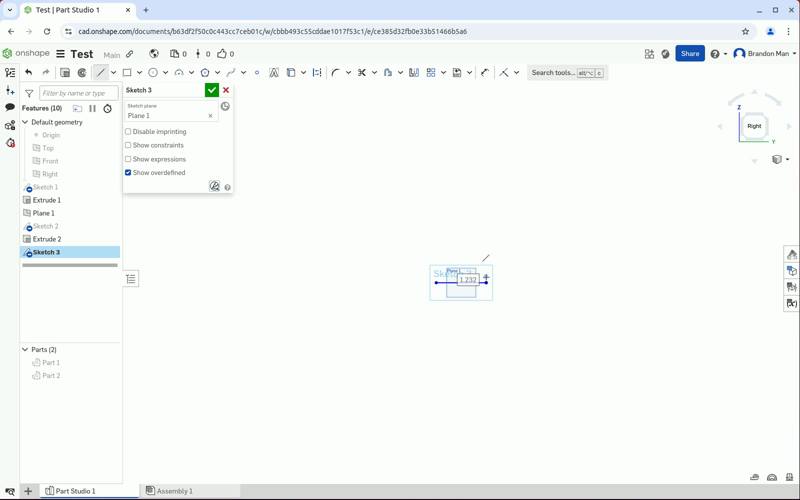
key_up(shift)
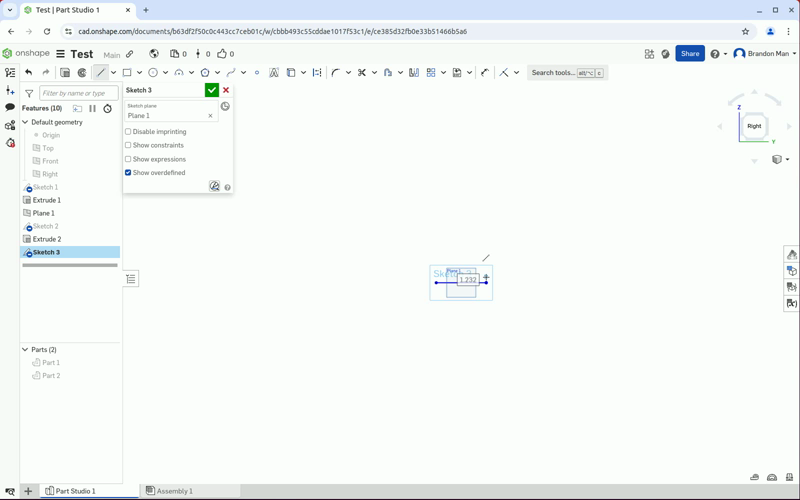
key_down(shift)
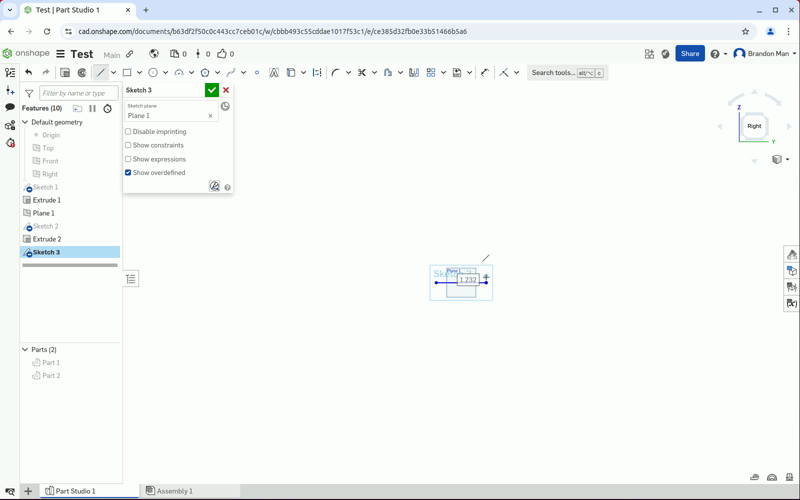
mouse_move(516, 276)
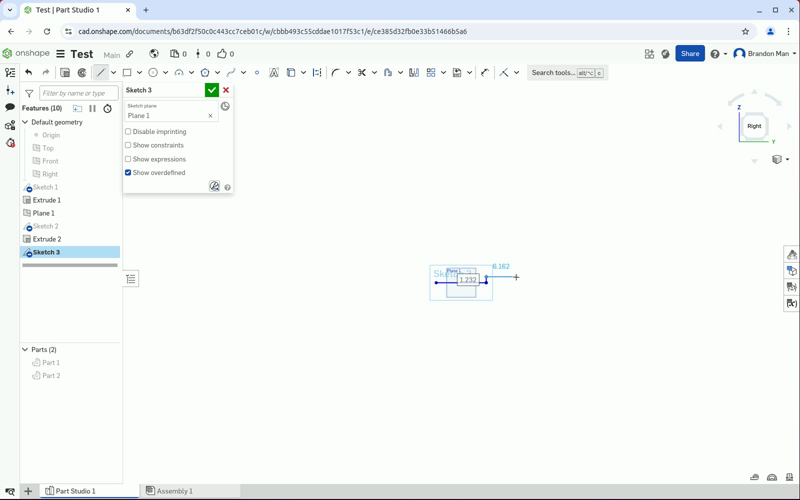
mouse_move(436, 276)
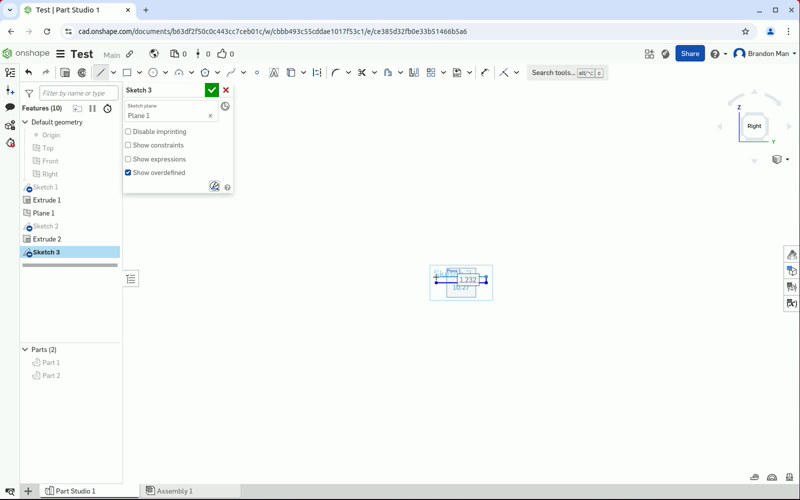
click(436, 276)
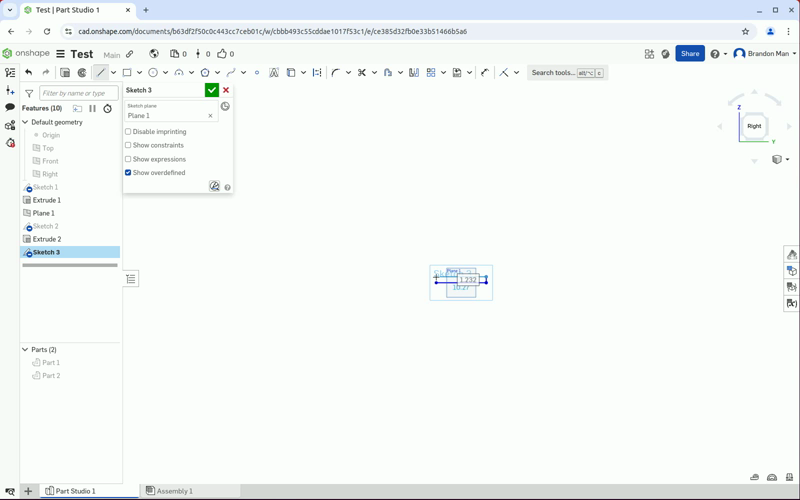
key_up(shift)
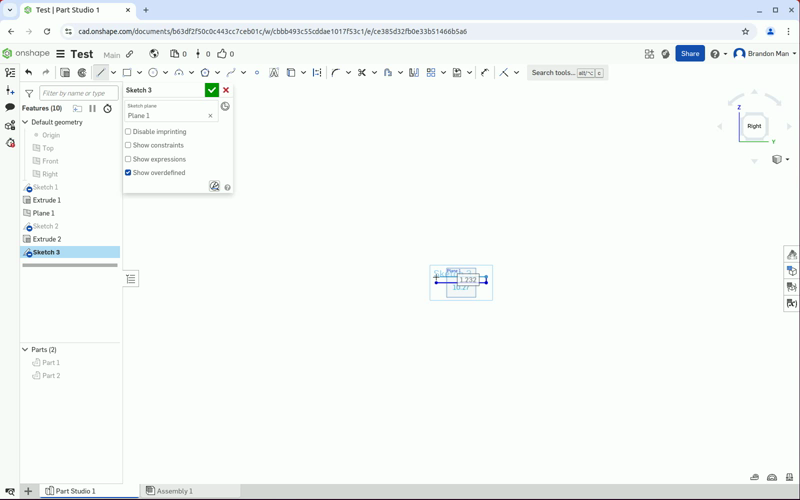
mouse_move(466, 276)
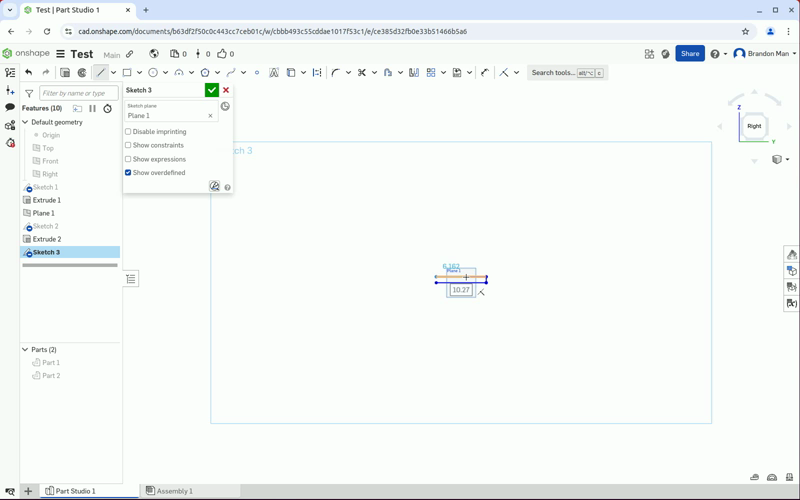
key_down(shift)
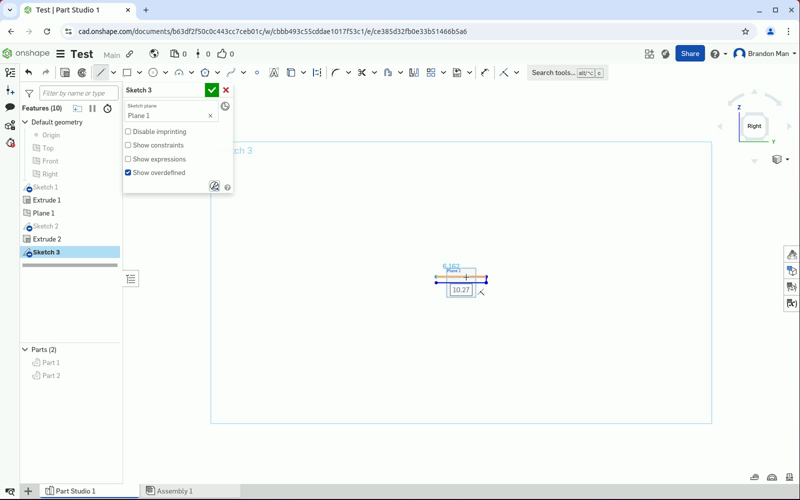
mouse_move(436, 282)
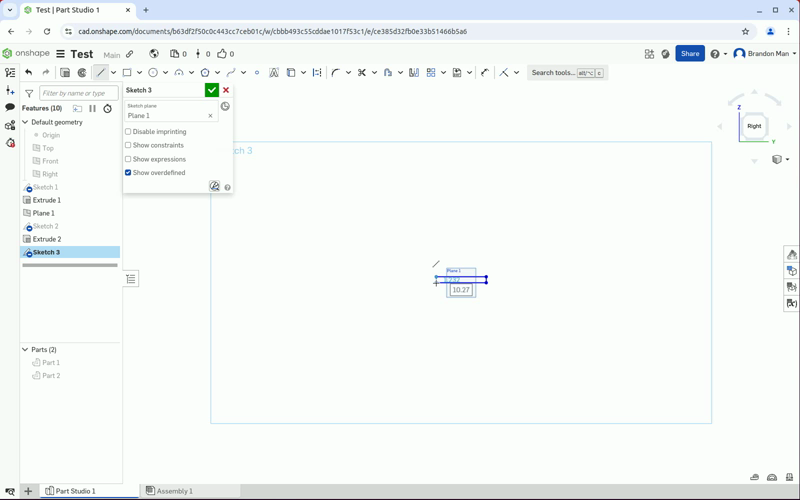
scroll(6)
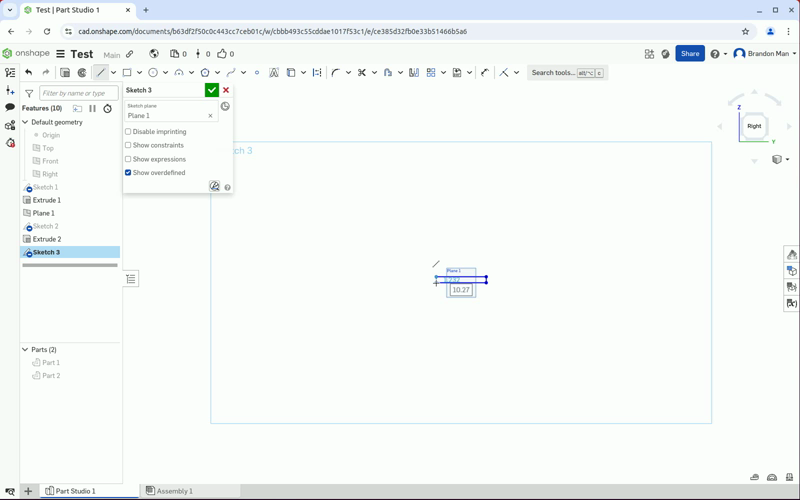
scroll(6)
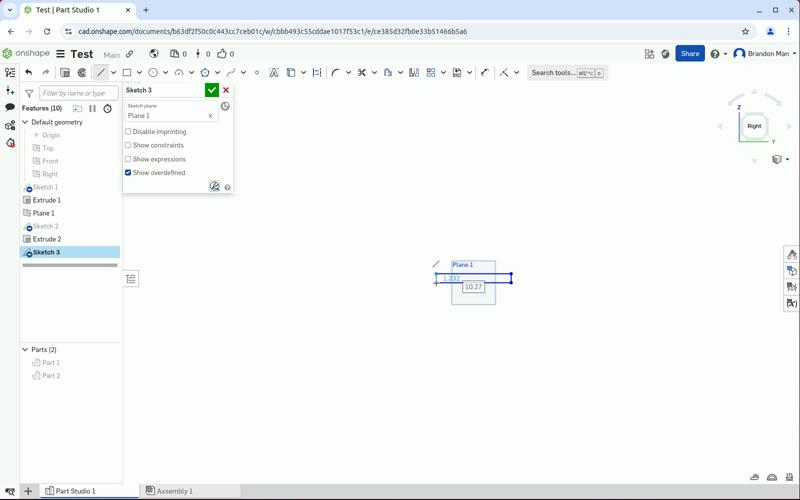
scroll(6)
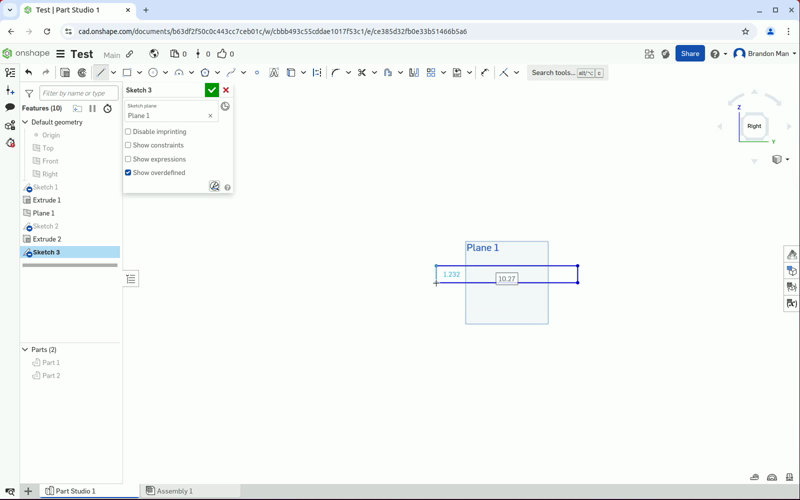
scroll(6)
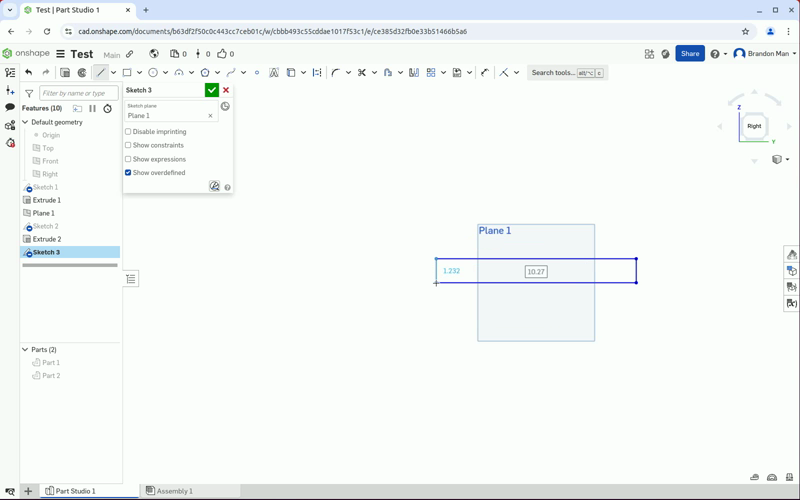
scroll(6)
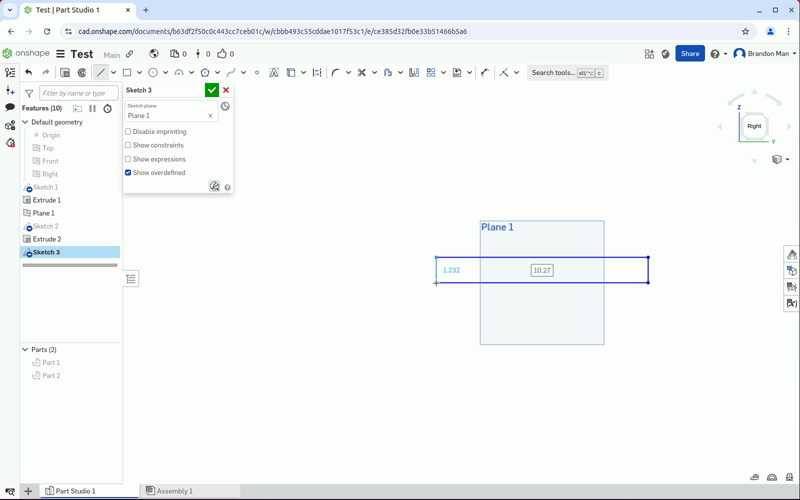
scroll(6)
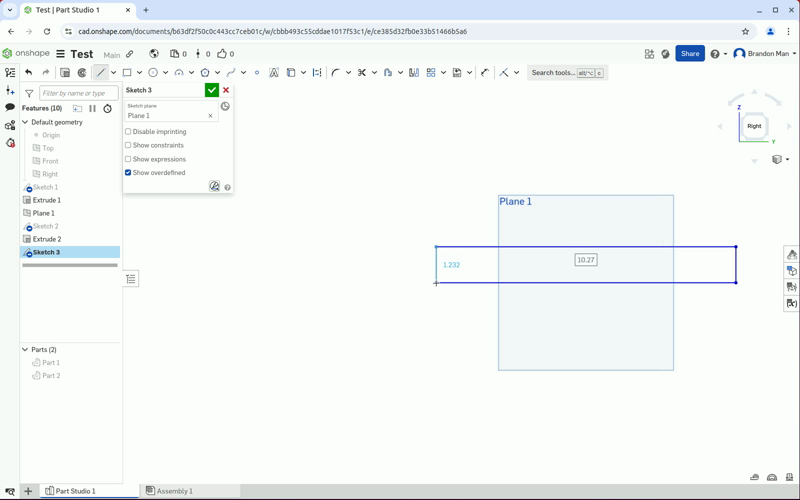
scroll(6)
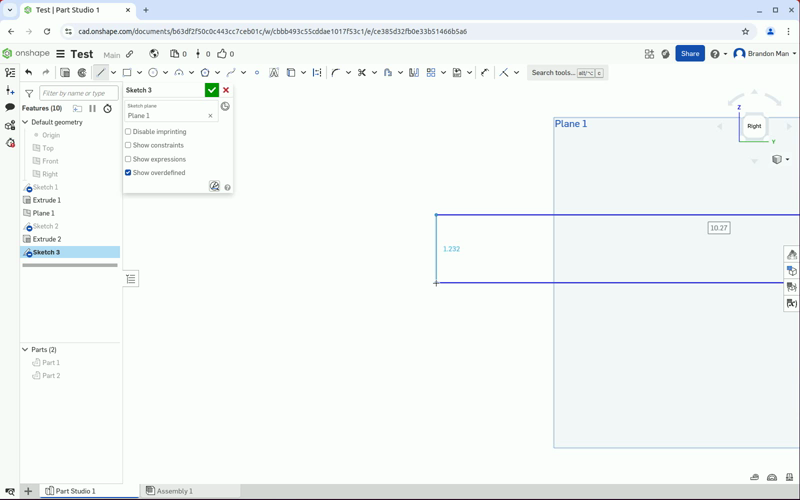
key_up(shift)
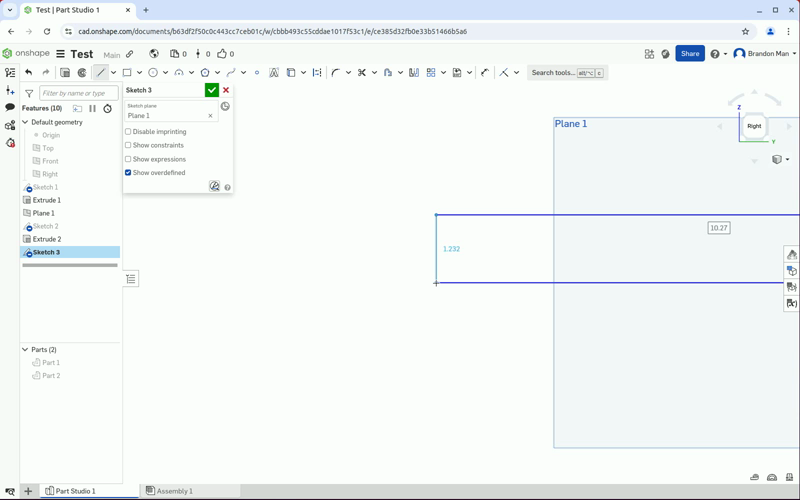
click(436, 282)
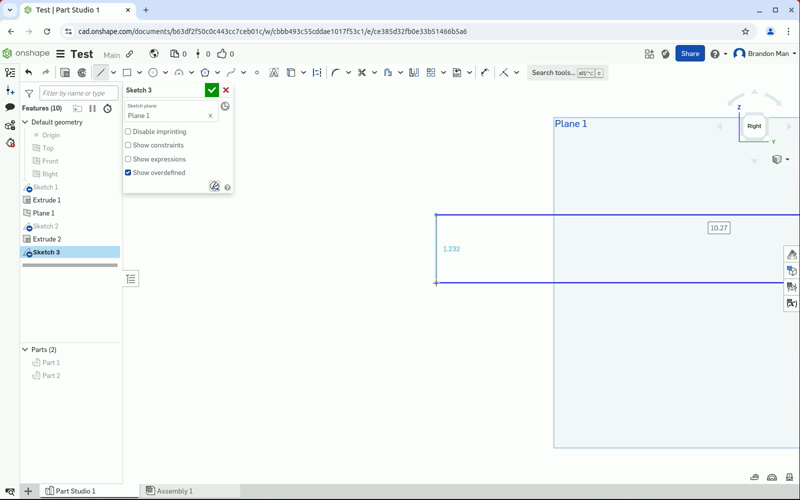
scroll(-6)
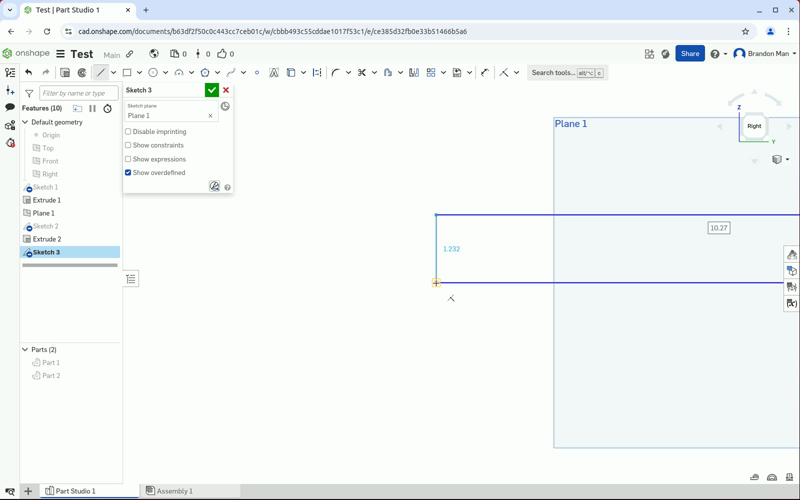
scroll(-6)
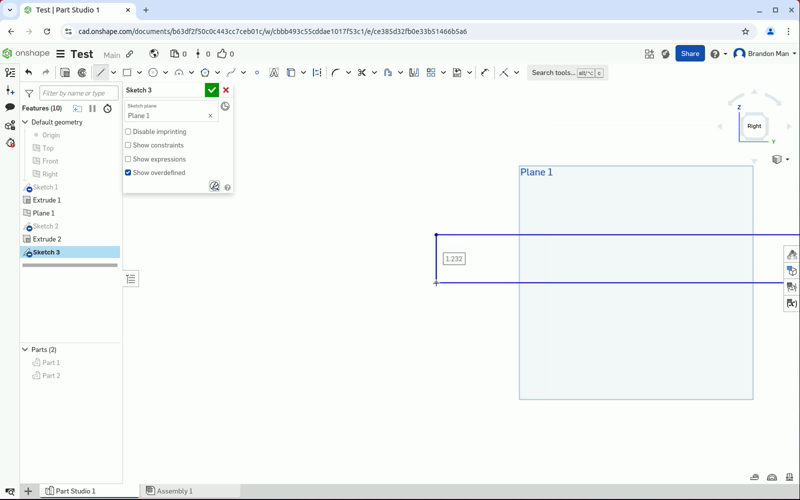
scroll(-6)
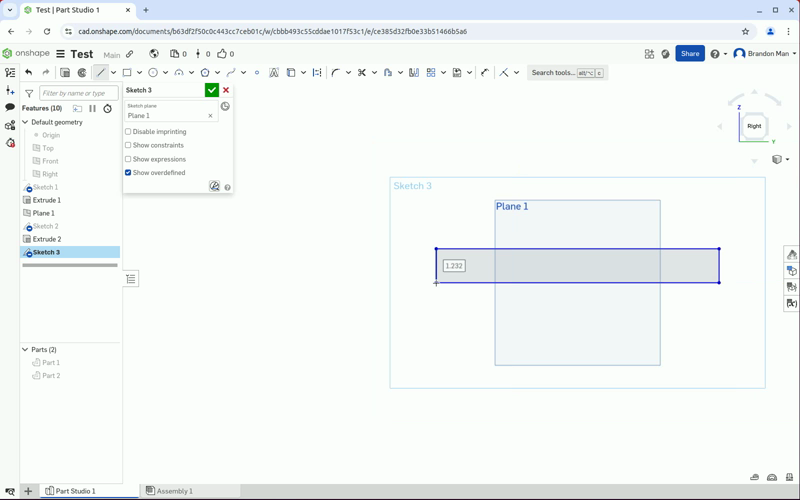
scroll(-6)
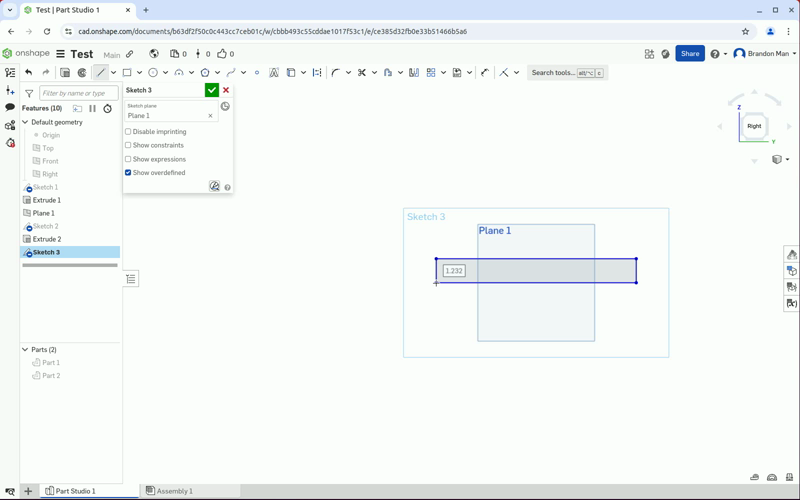
scroll(-6)
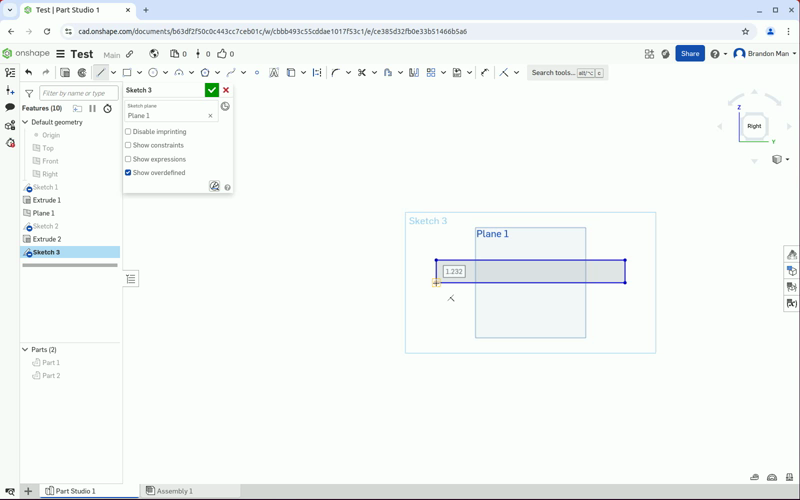
scroll(-6)
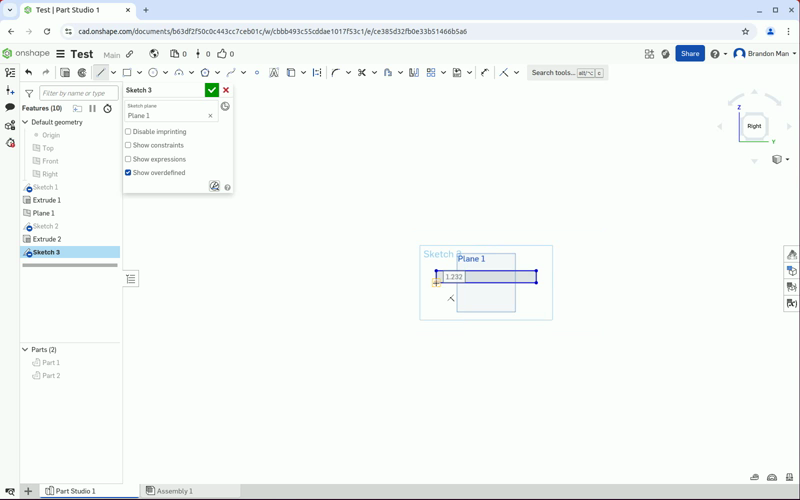
scroll(-6)
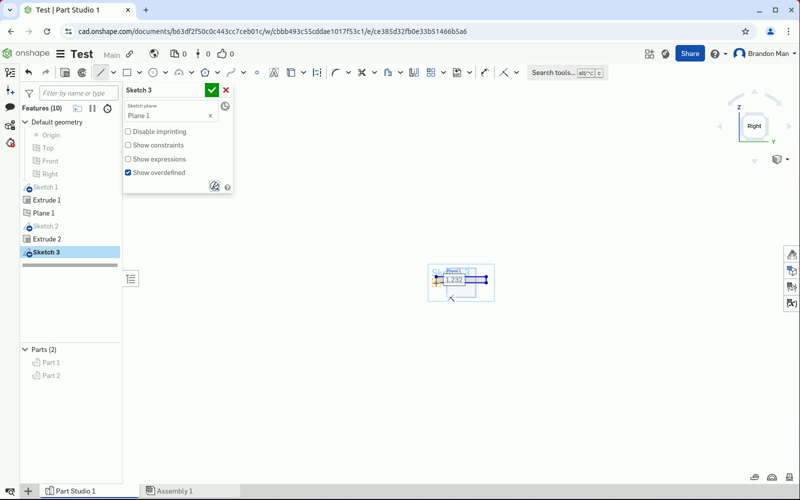
key(esc)
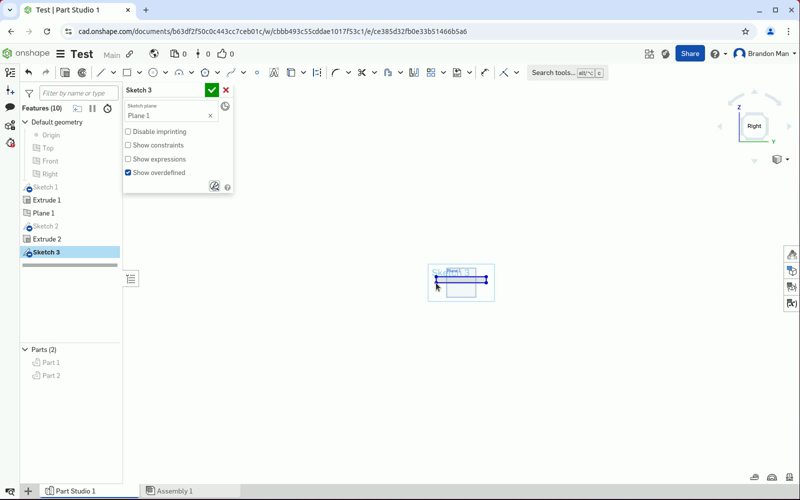
mouse_move(437, 278)
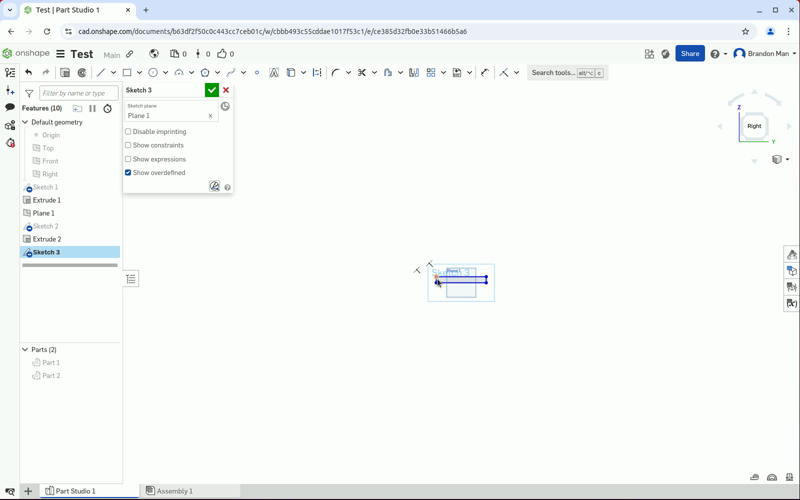
scroll(6)
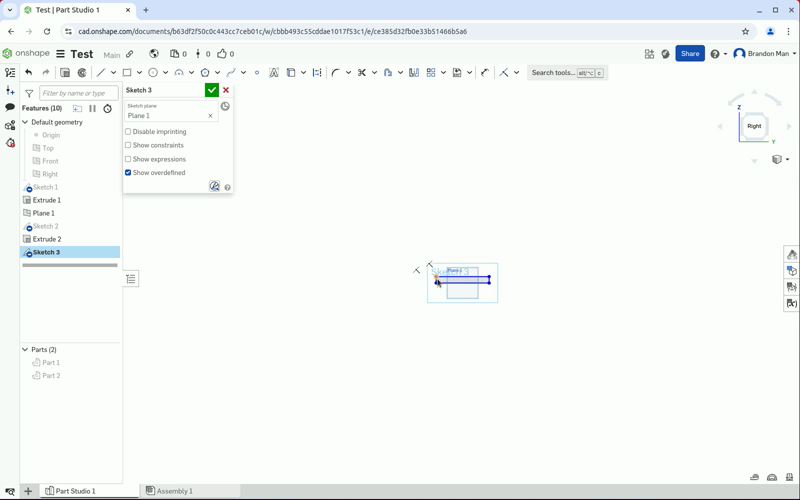
scroll(6)
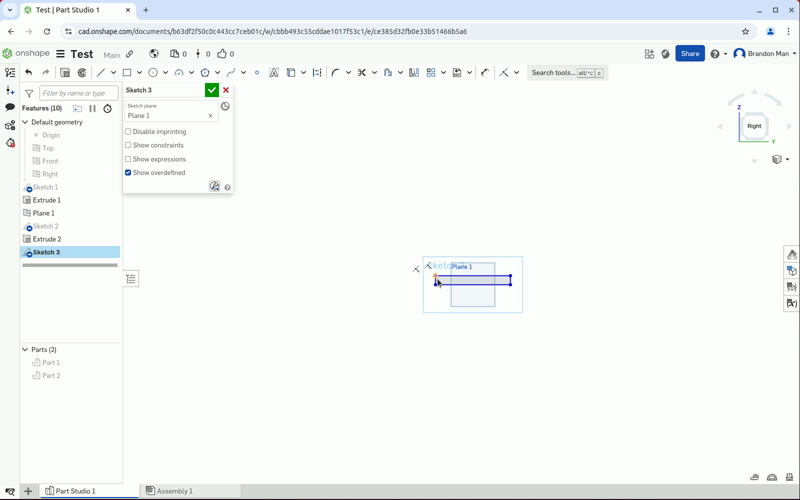
scroll(6)
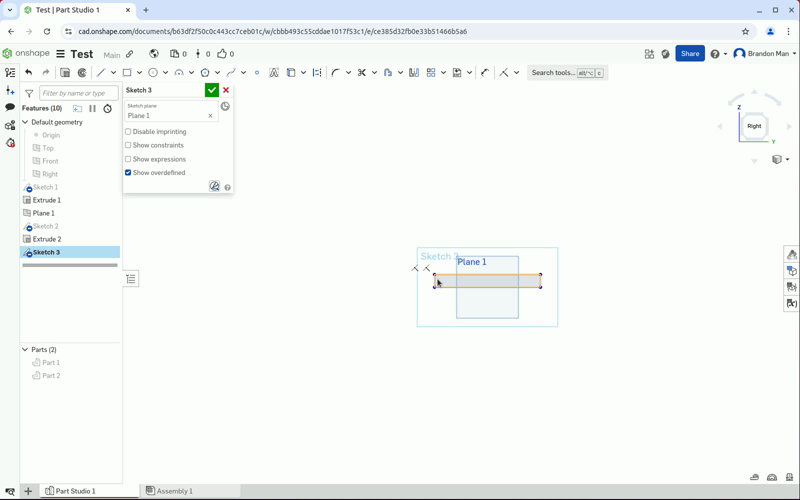
scroll(6)
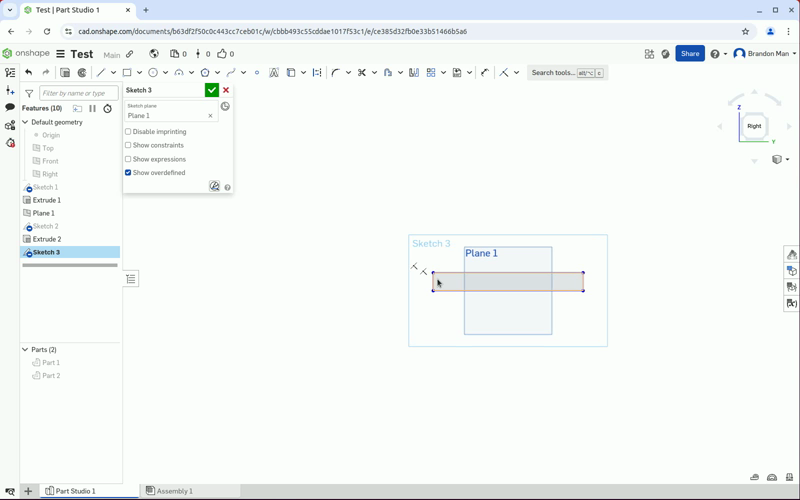
scroll(6)
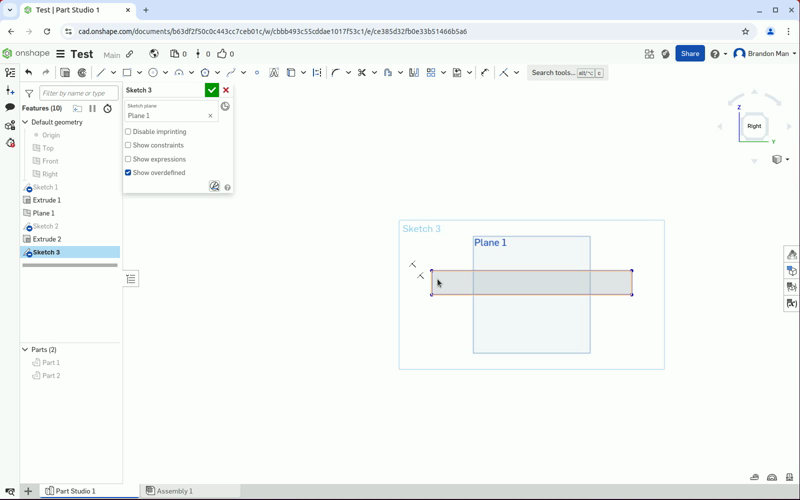
scroll(6)
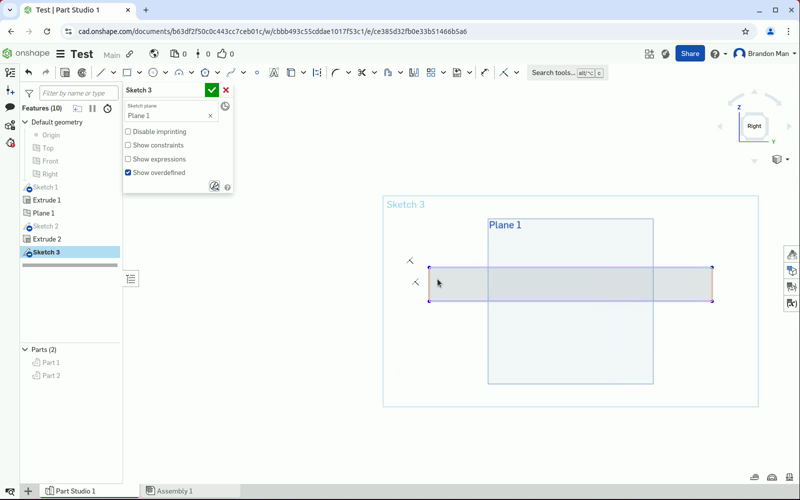
scroll(6)
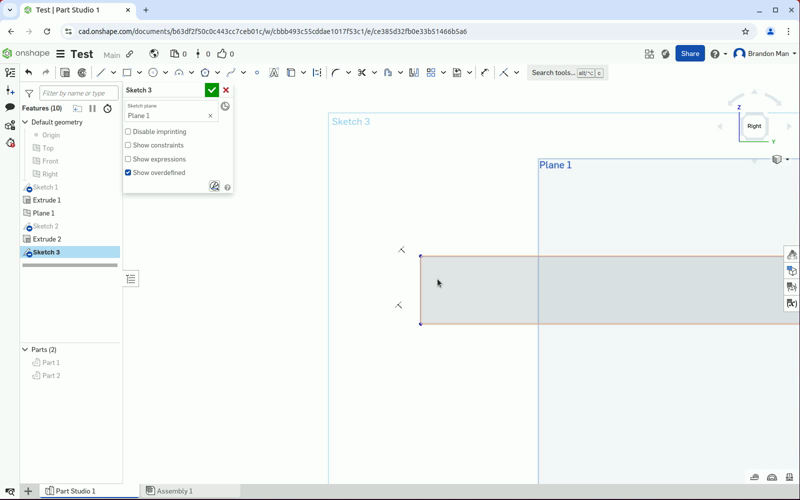
click(437, 278)
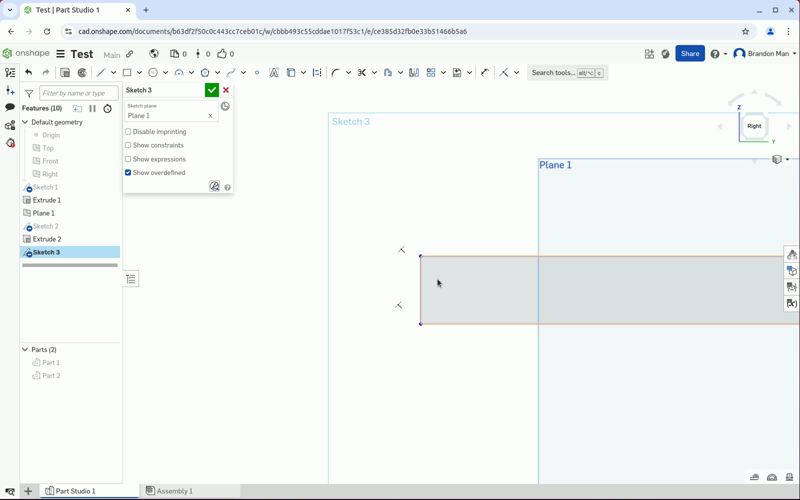
scroll(-6)
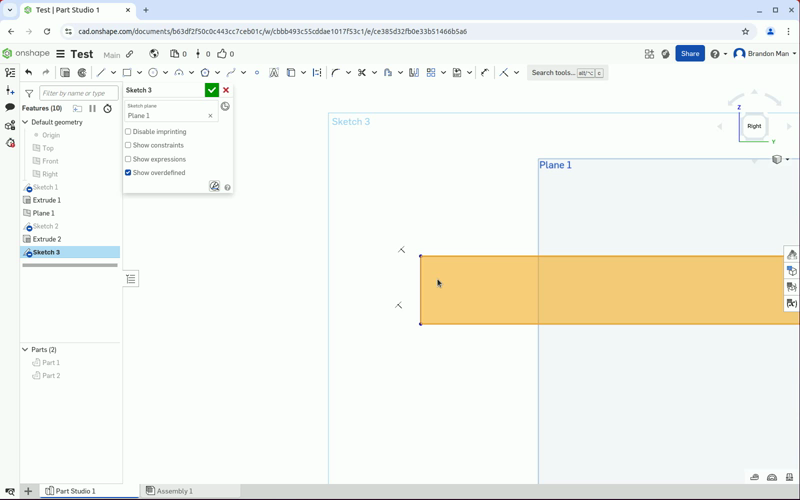
scroll(-6)
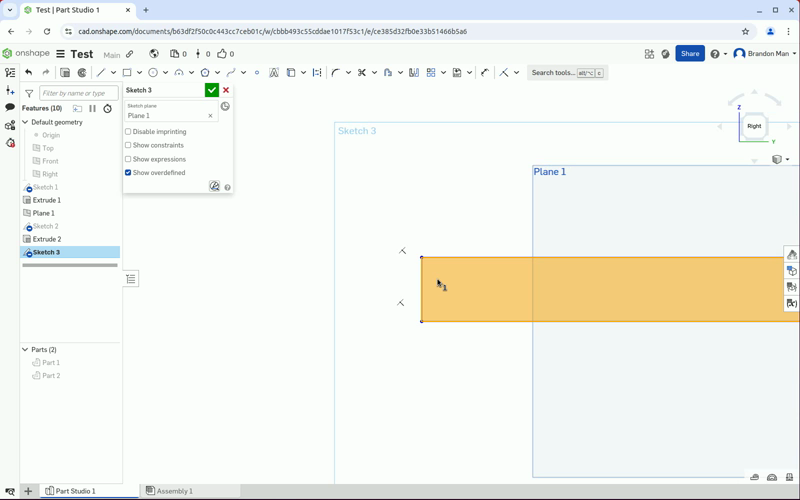
scroll(-6)
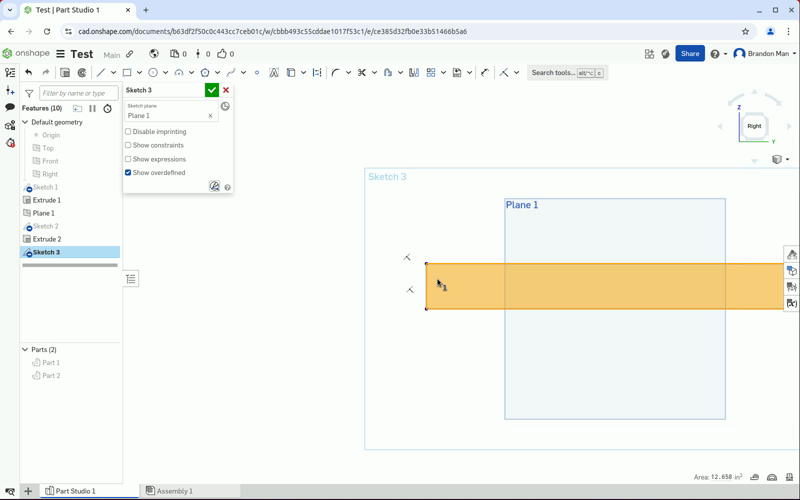
scroll(-6)
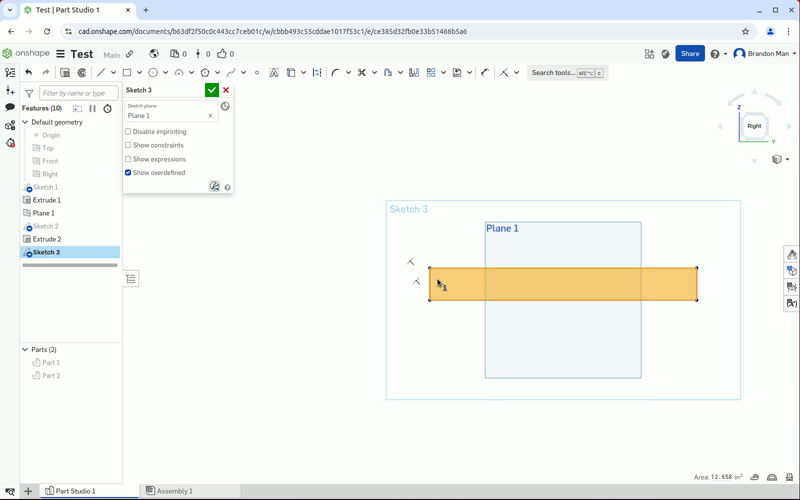
scroll(-6)
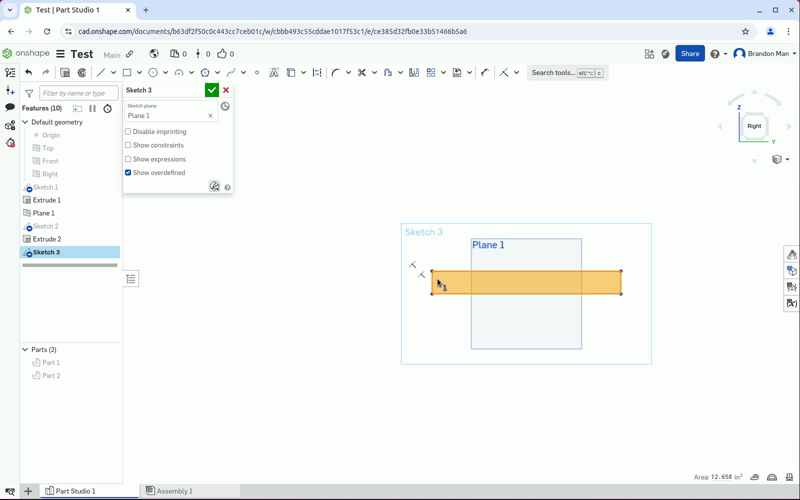
scroll(-6)
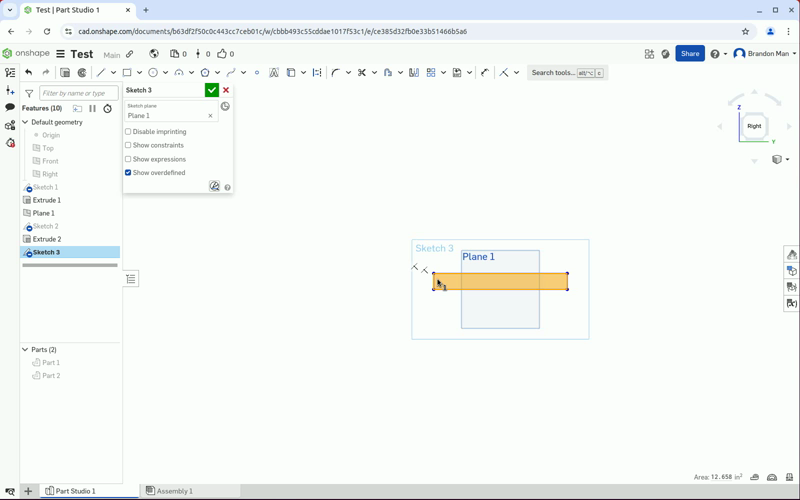
scroll(-6)
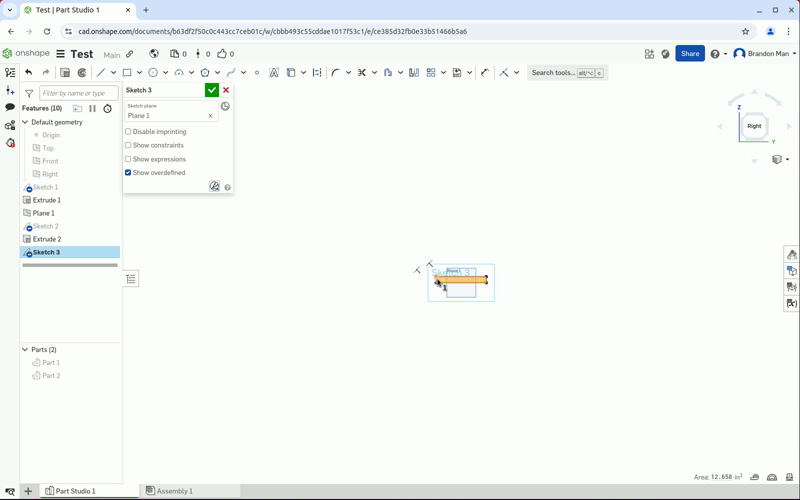
mouse_move(73, 352)
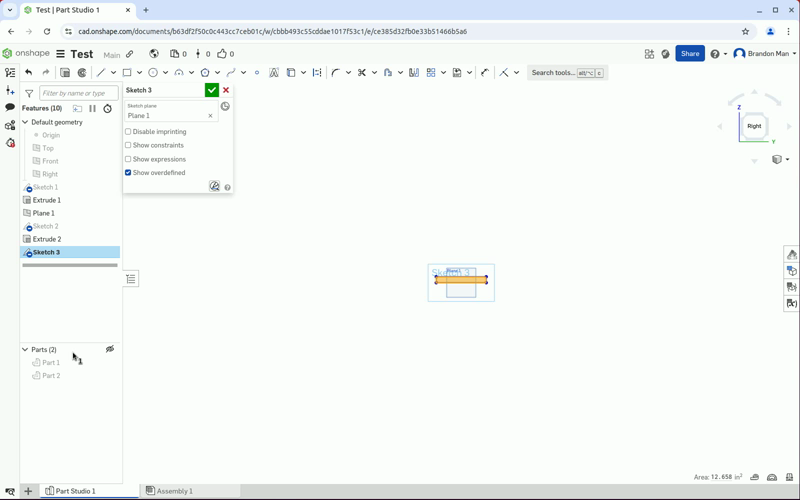
key(shift+y)
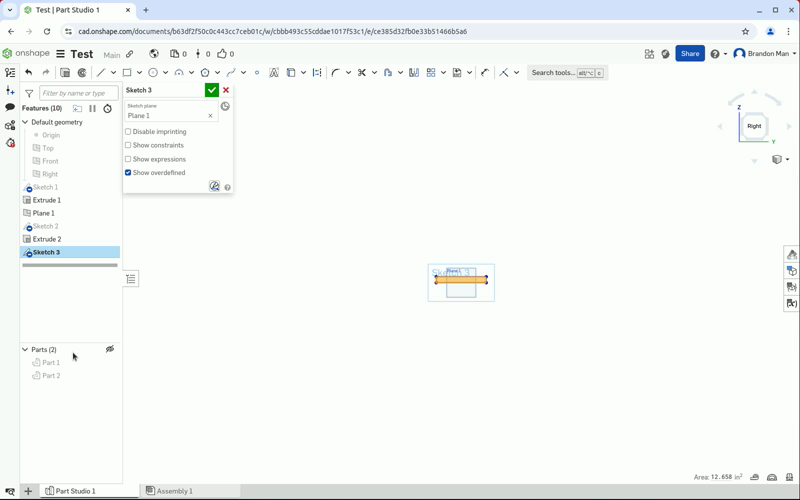
key(shift+e)
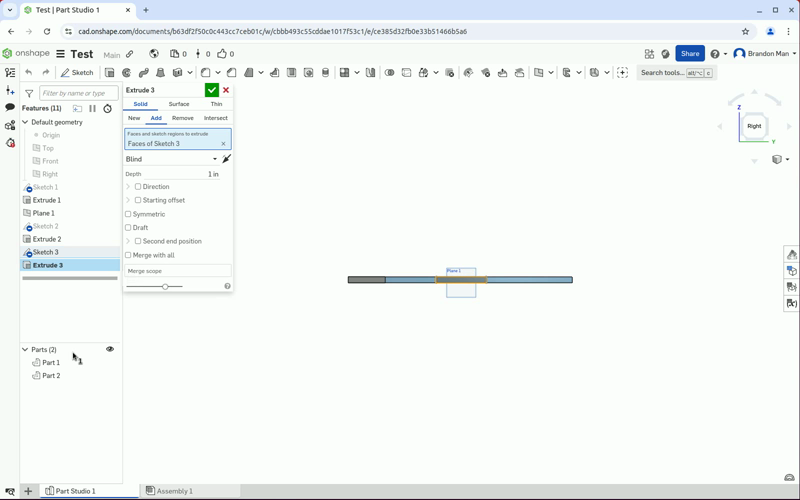
mouse_move(143, 106)
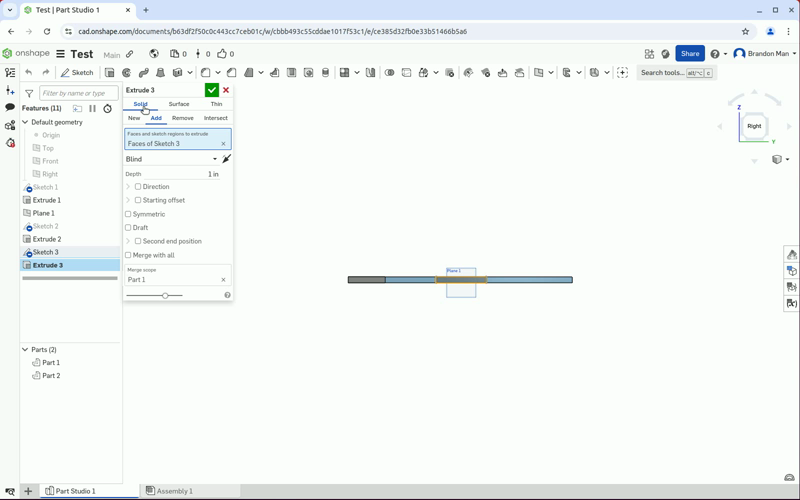
click(143, 106)
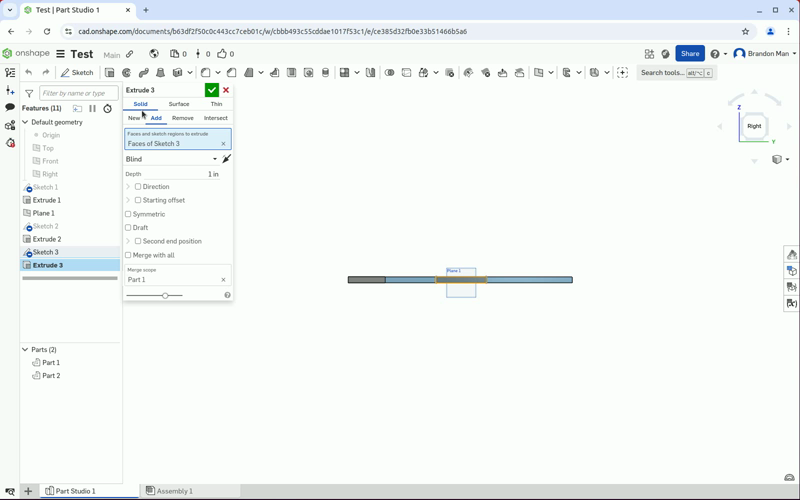
mouse_move(137, 120)
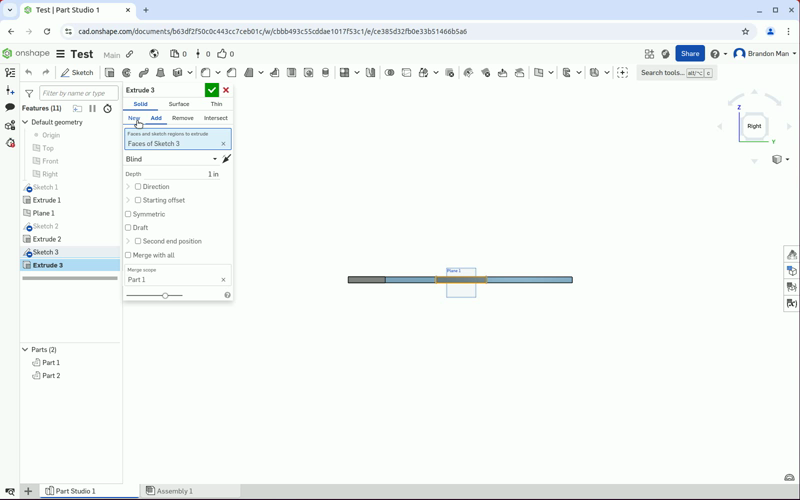
click(137, 120)
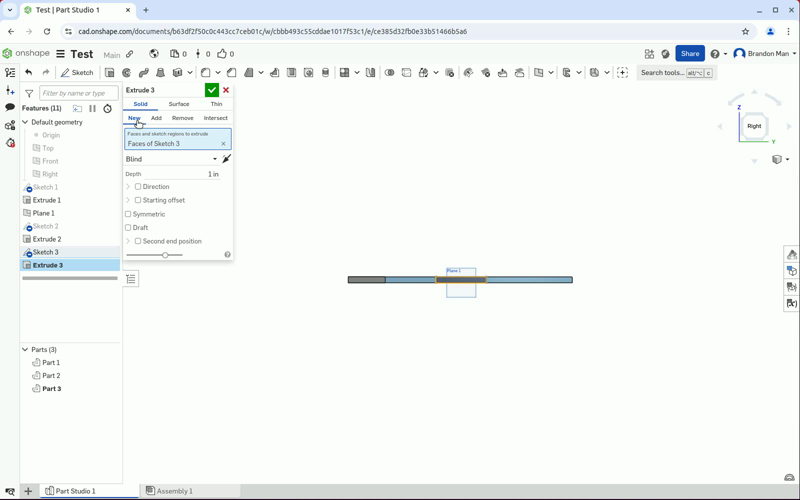
key(tab, 4)
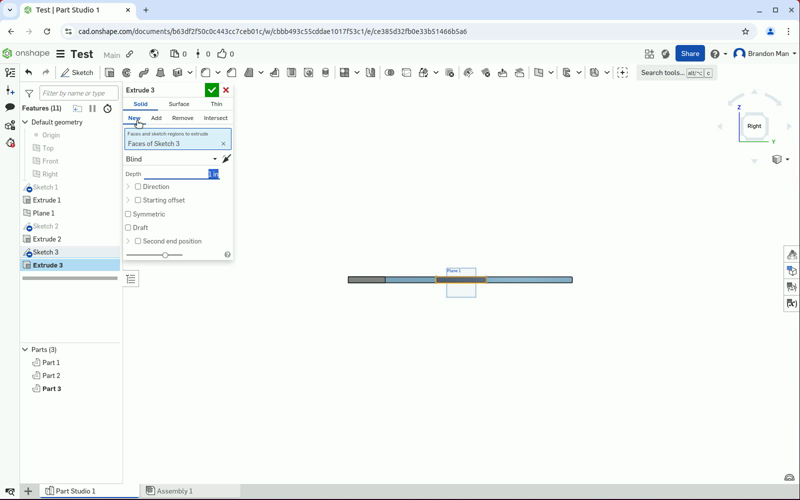
text(1.204)
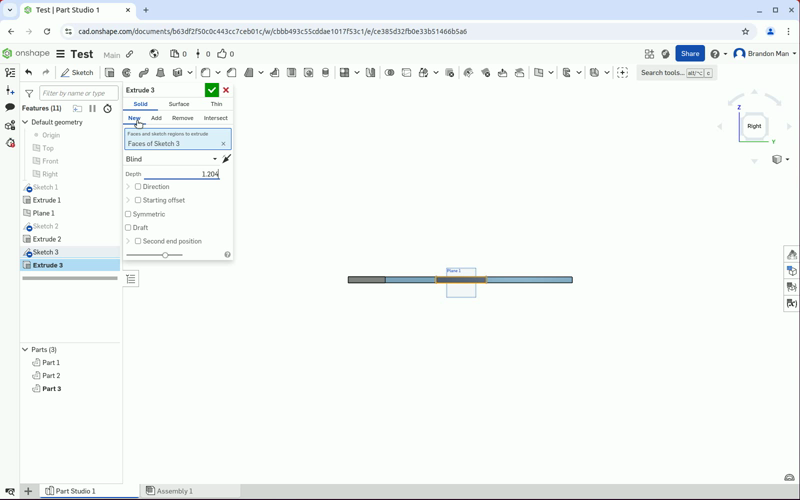
key(enter)
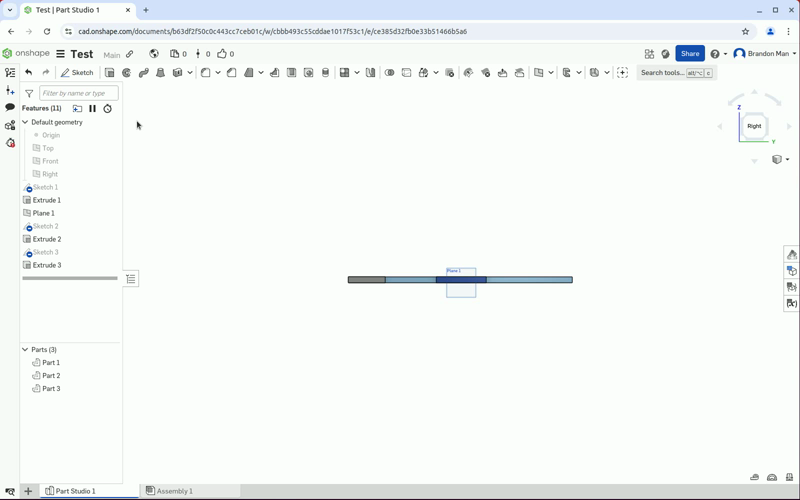
key(shift+h)
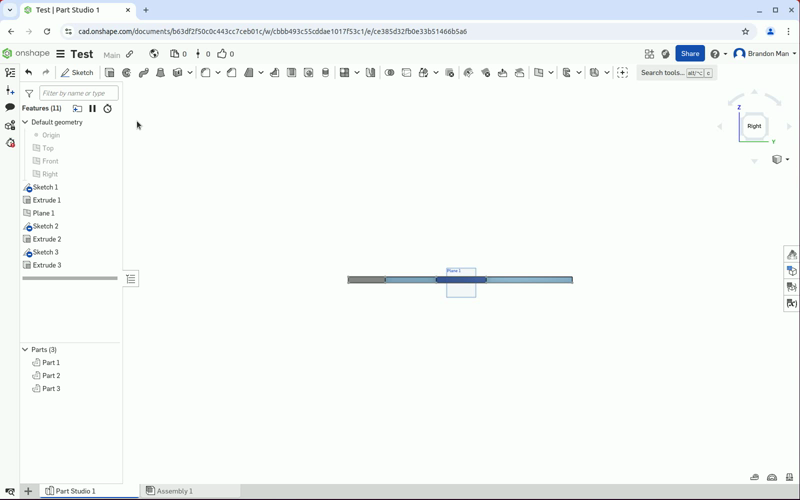
key(shift+h)
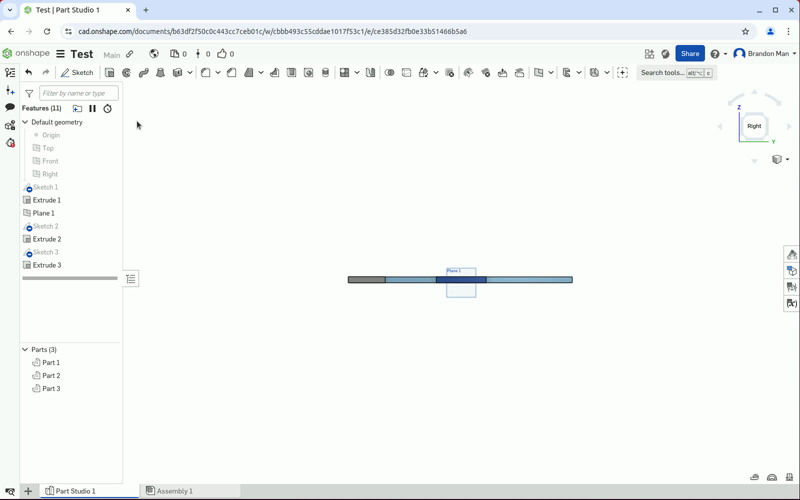
mouse_move(73, 189)
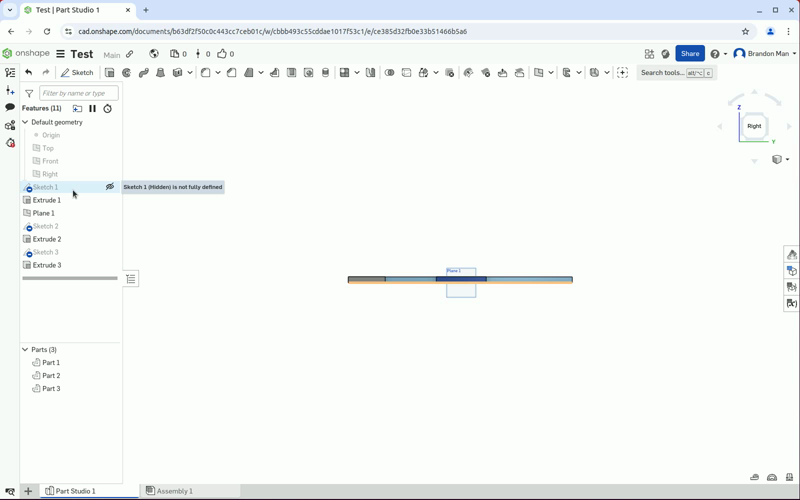
click(73, 189)
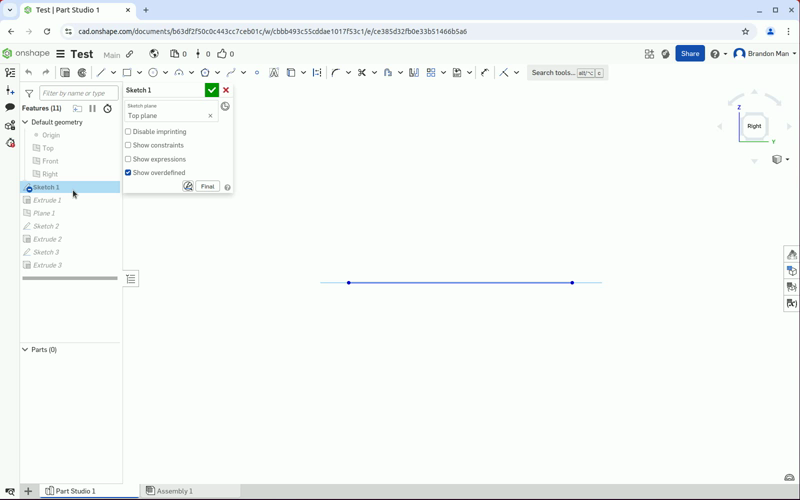
mouse_move(229, 92)
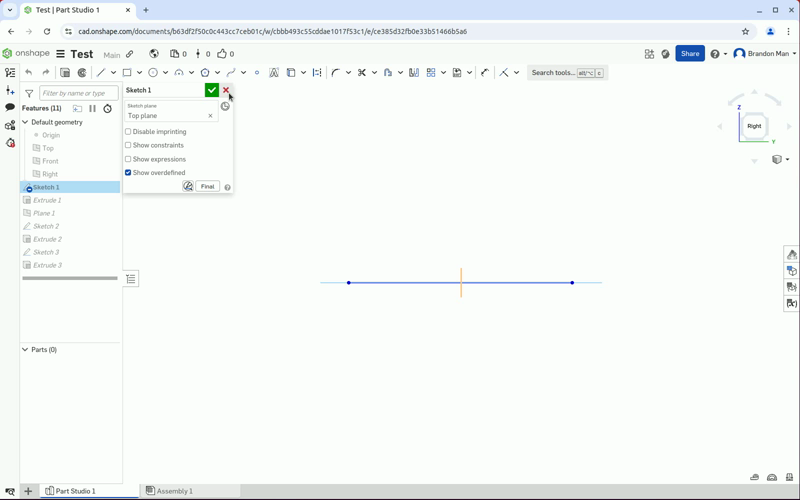
click(229, 92)
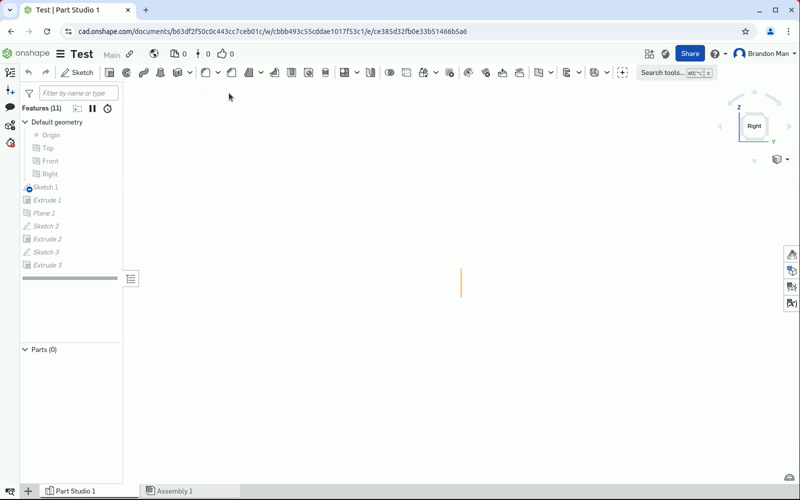
key(shift+s)
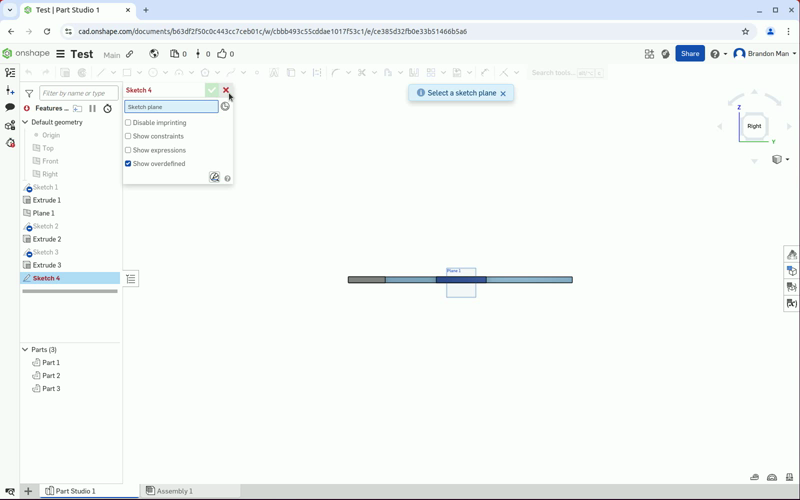
mouse_move(73, 215)
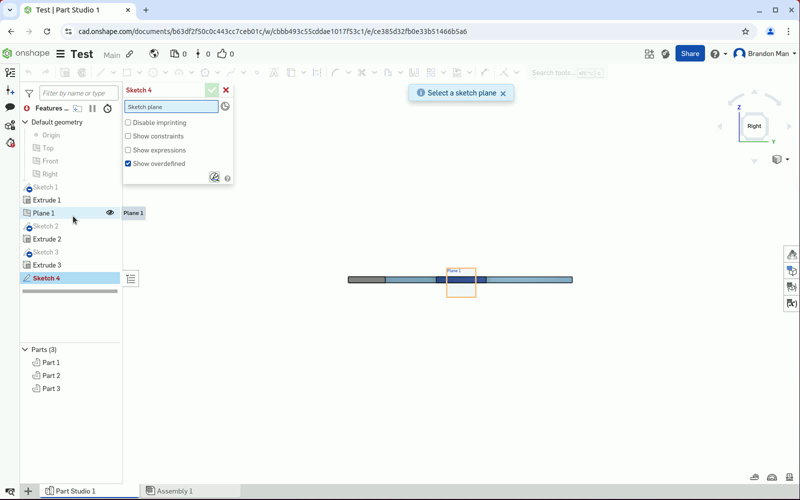
click(73, 215)
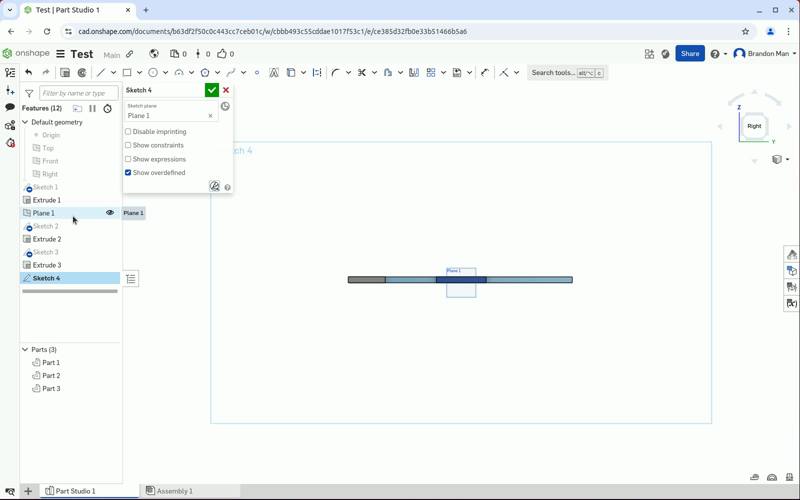
mouse_move(73, 352)
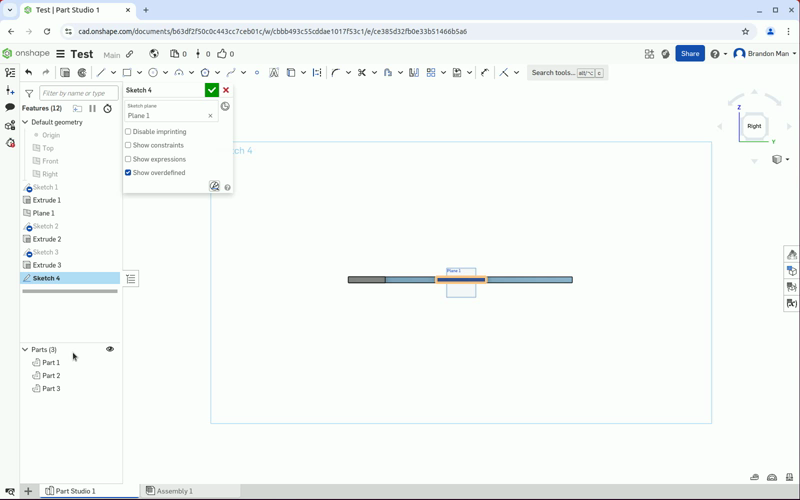
key(y)
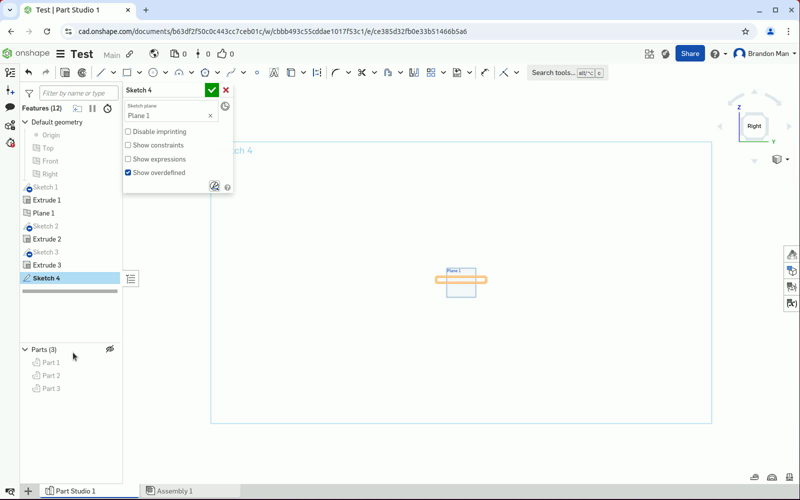
key(l)
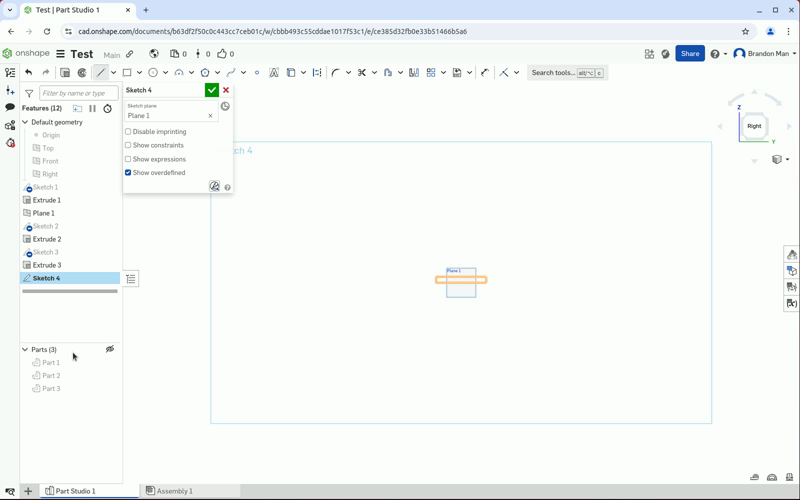
key_down(shift)
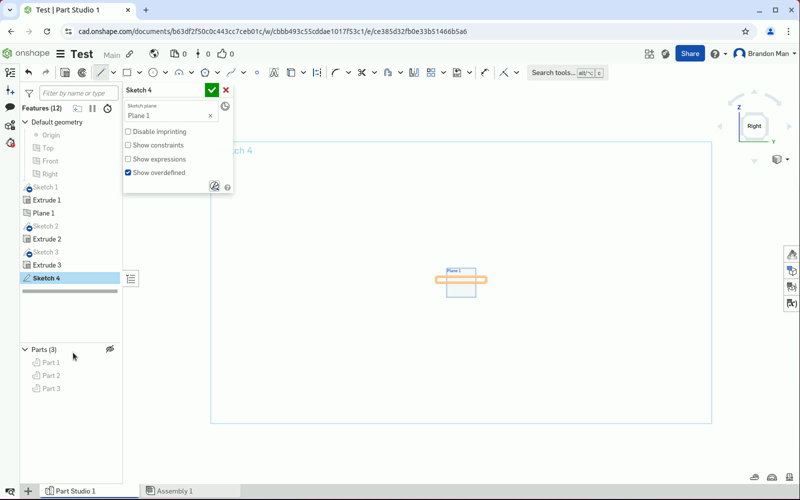
mouse_move(537, 282)
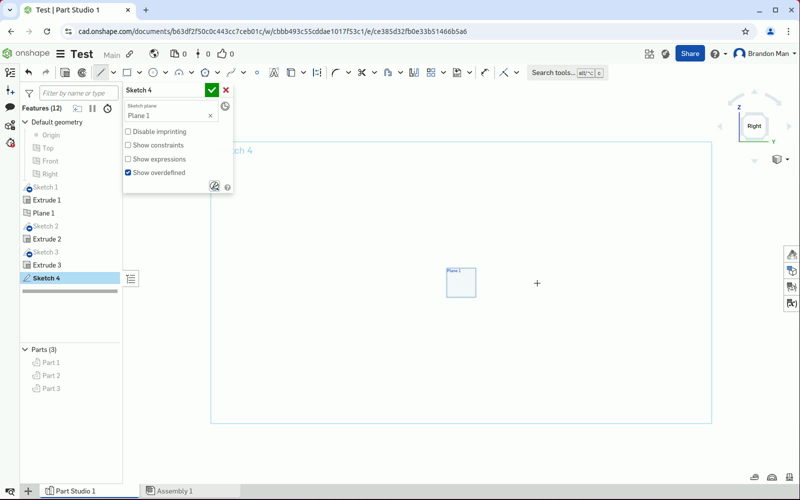
click(537, 282)
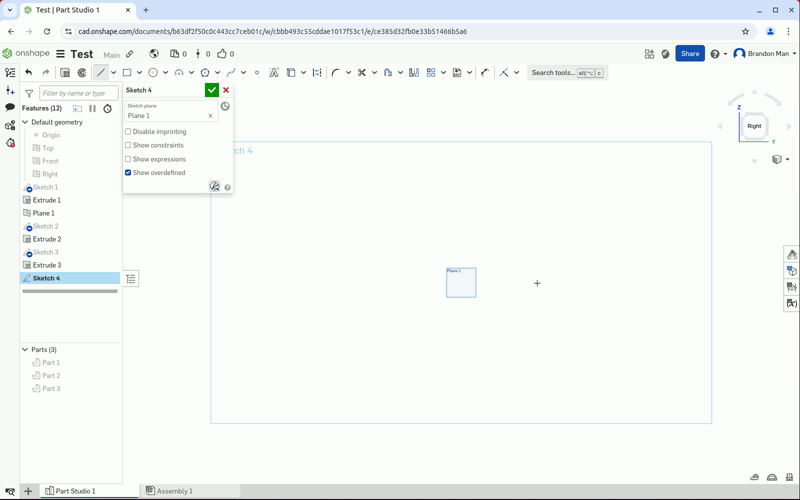
key_up(shift)
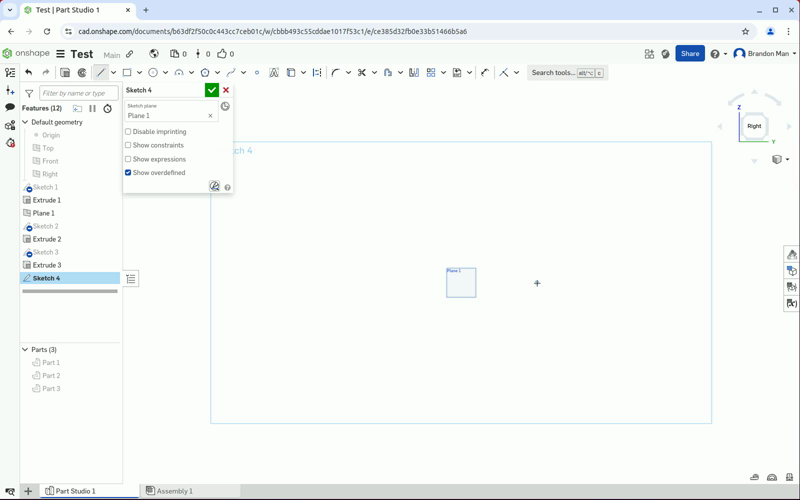
key_down(shift)
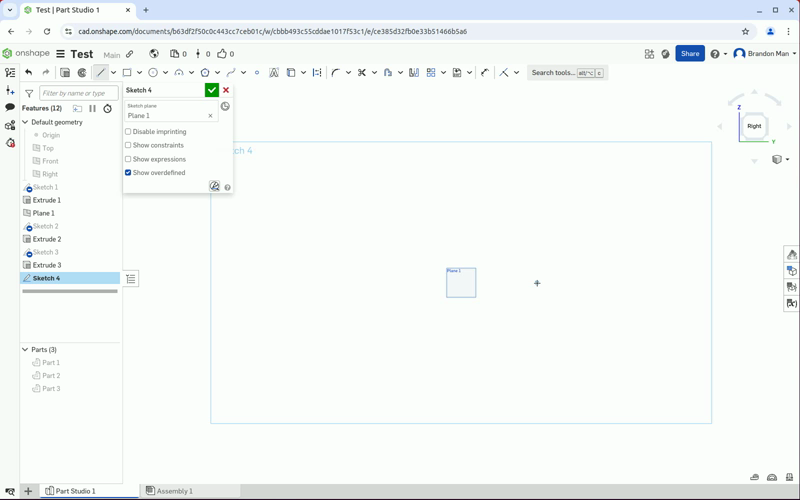
mouse_move(567, 282)
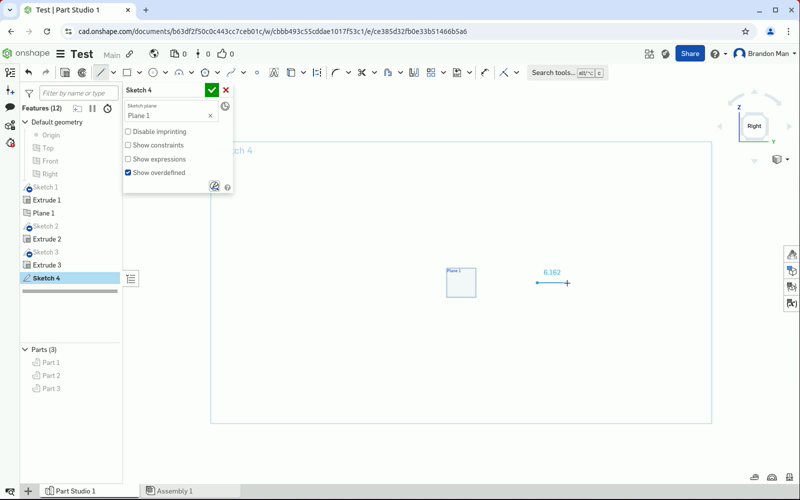
mouse_move(574, 282)
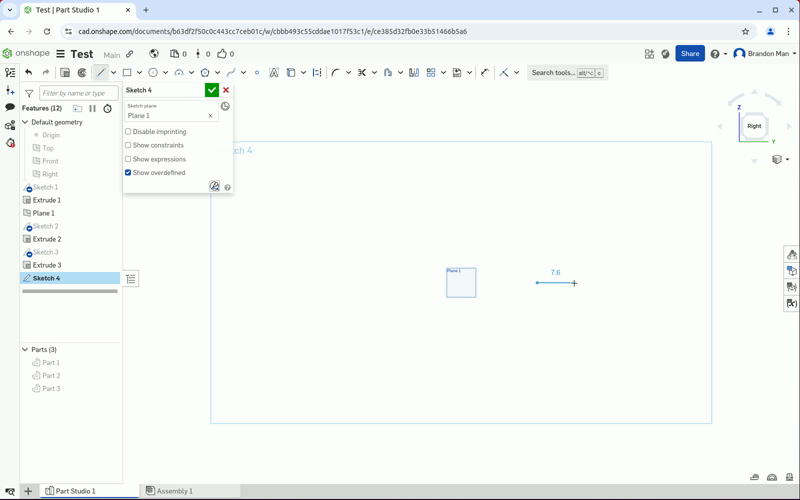
click(574, 282)
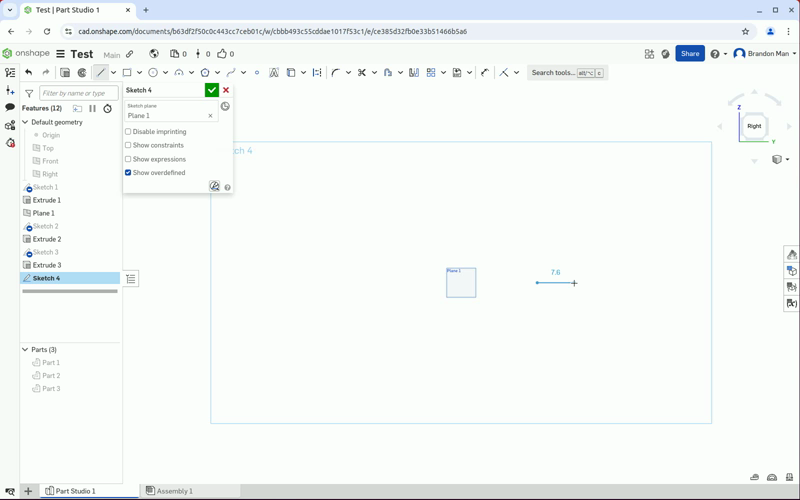
key_up(shift)
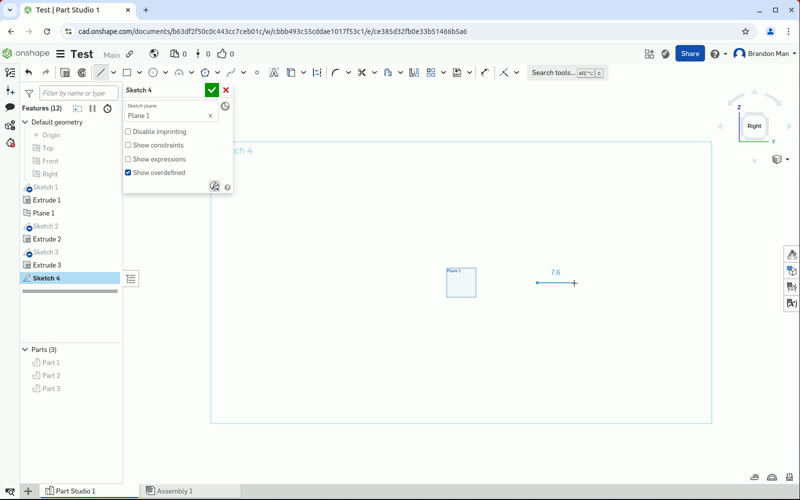
key_down(shift)
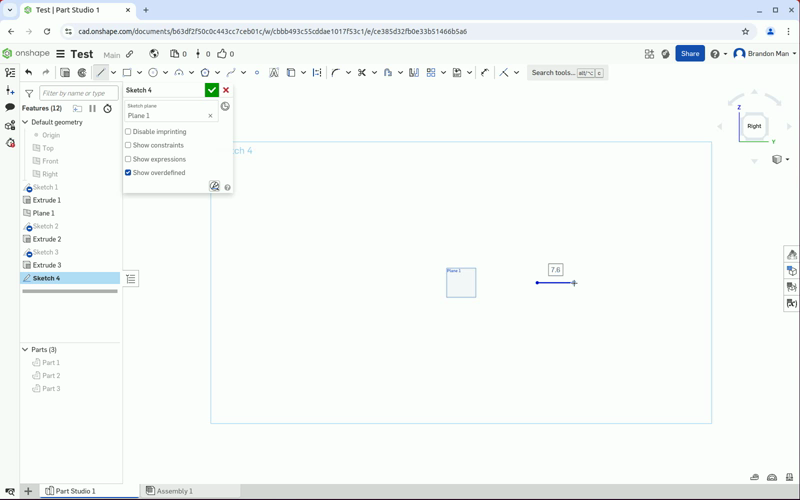
mouse_move(589, 282)
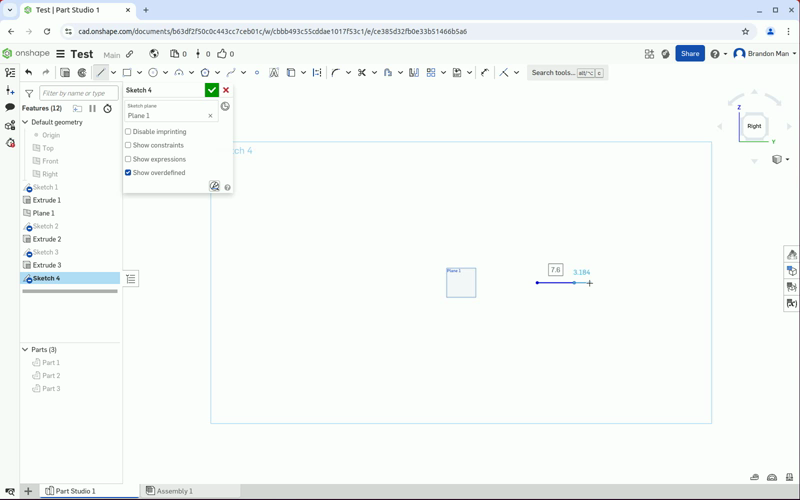
mouse_move(574, 276)
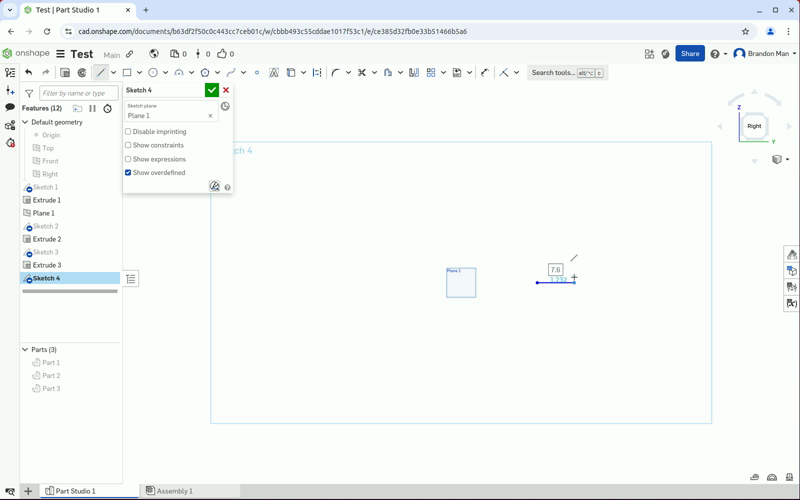
scroll(6)
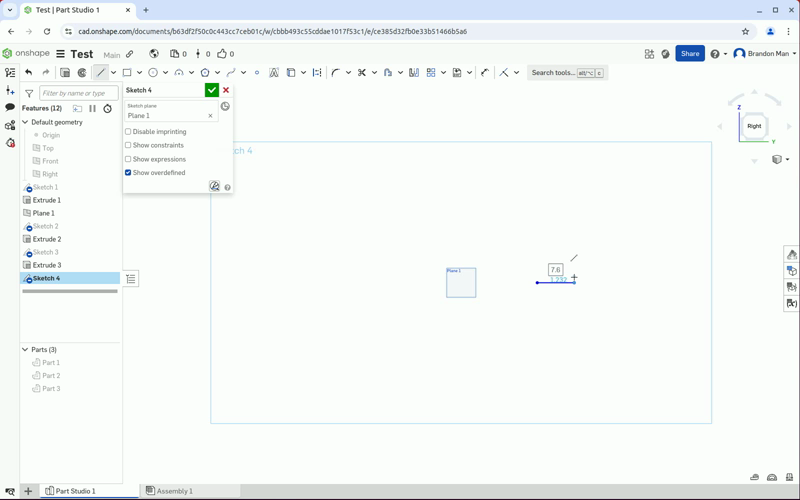
scroll(6)
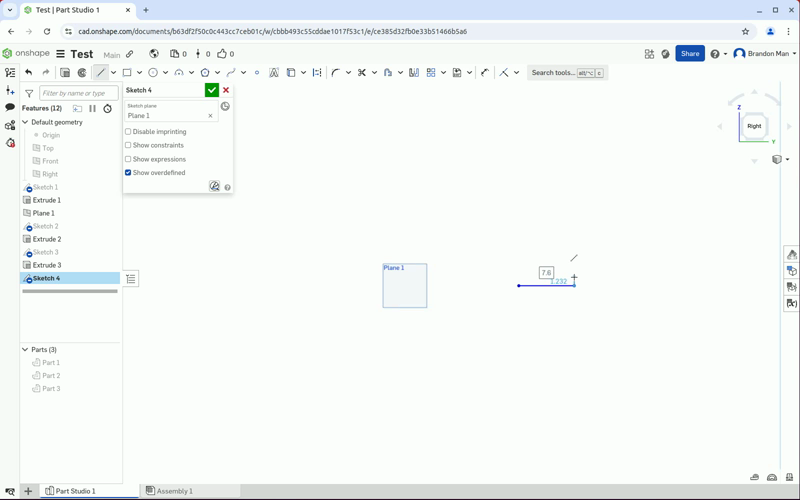
scroll(6)
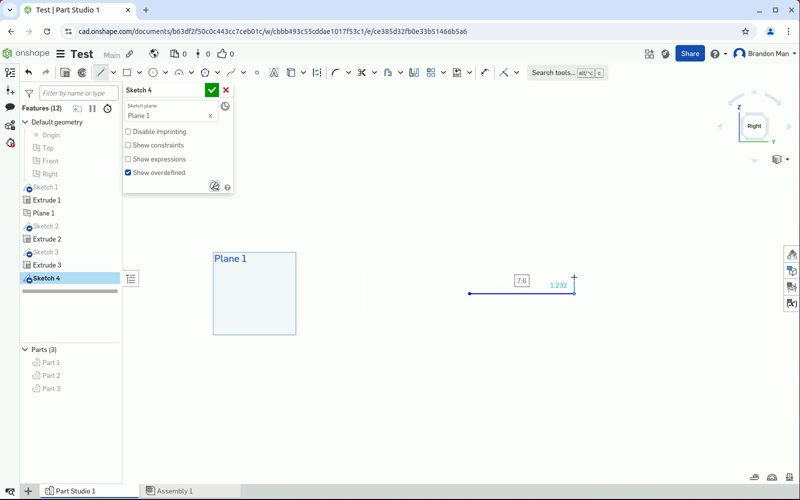
scroll(6)
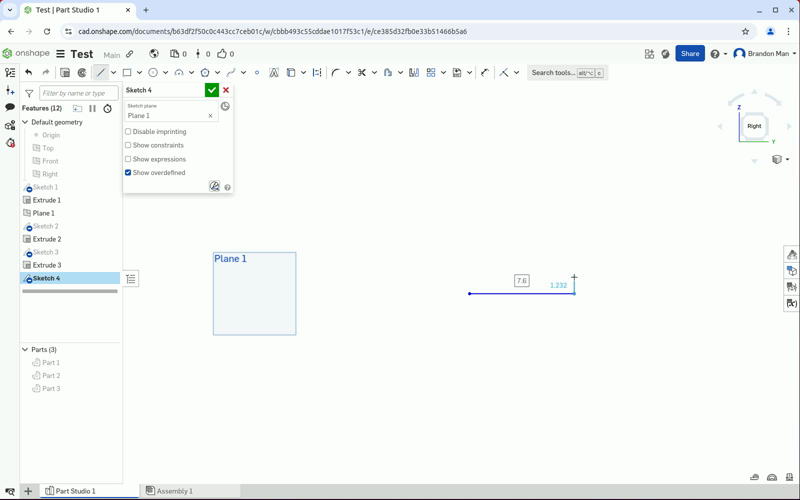
scroll(6)
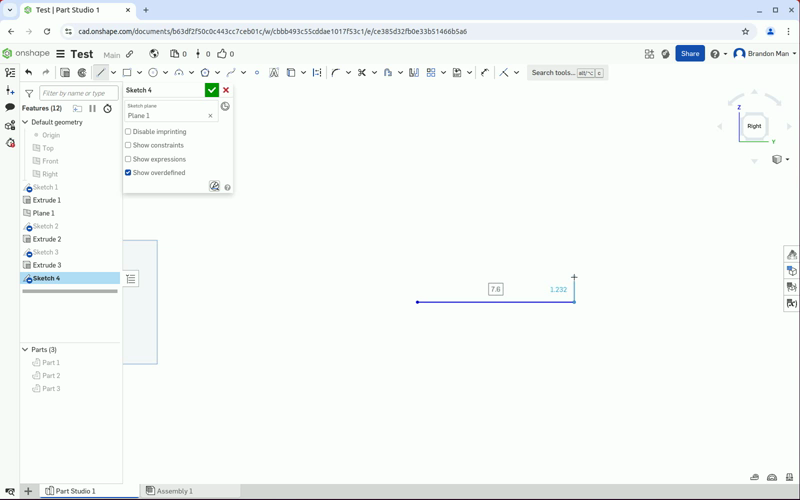
scroll(6)
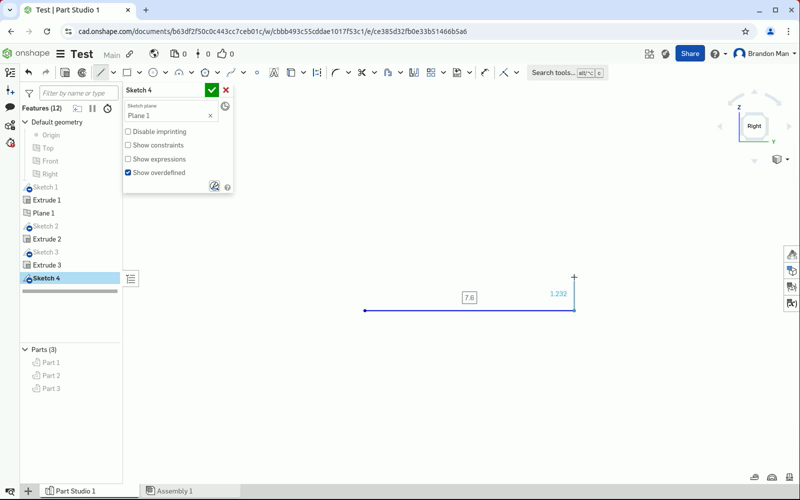
scroll(6)
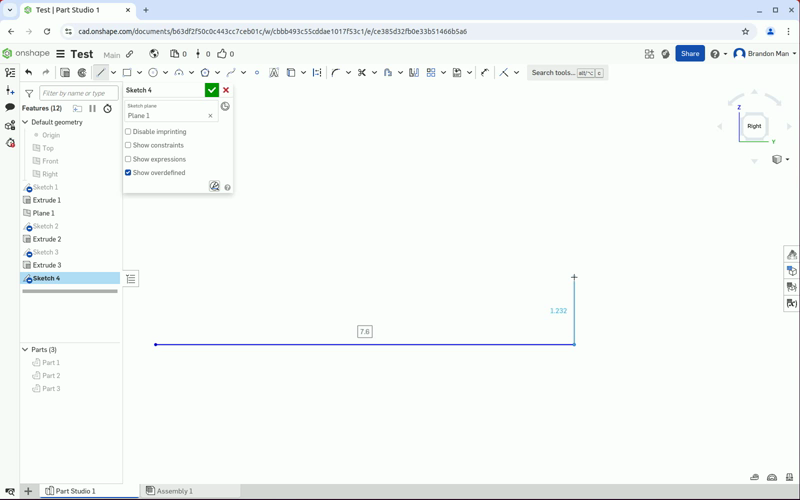
click(574, 276)
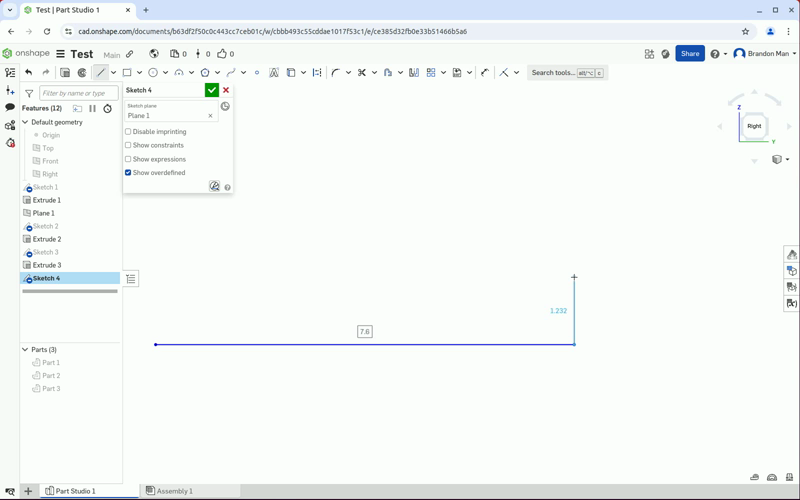
scroll(-6)
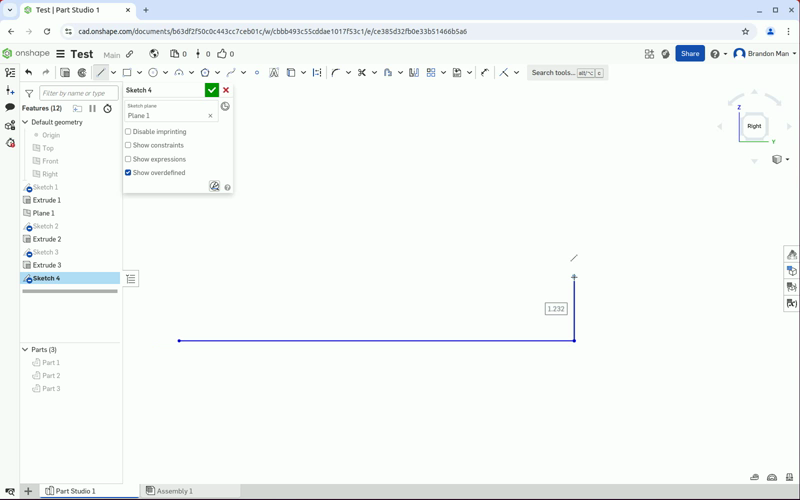
scroll(-6)
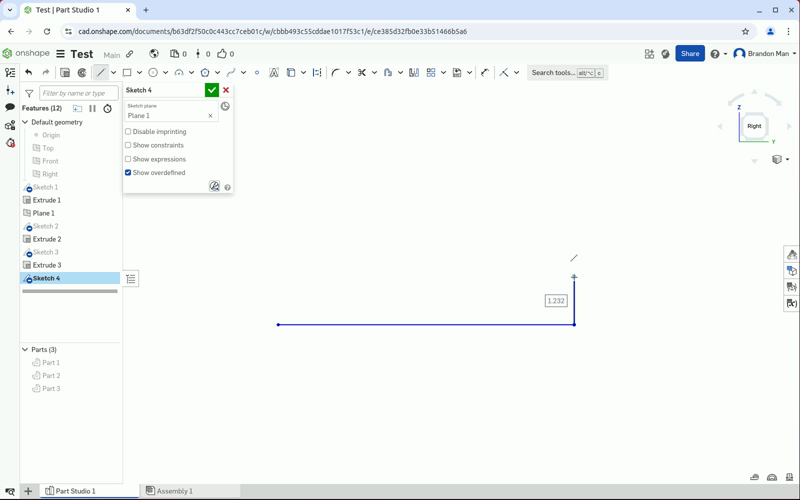
scroll(-6)
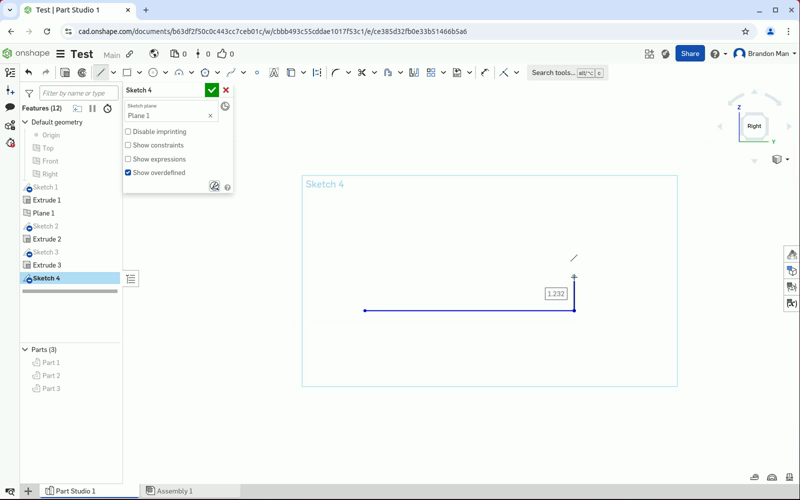
scroll(-6)
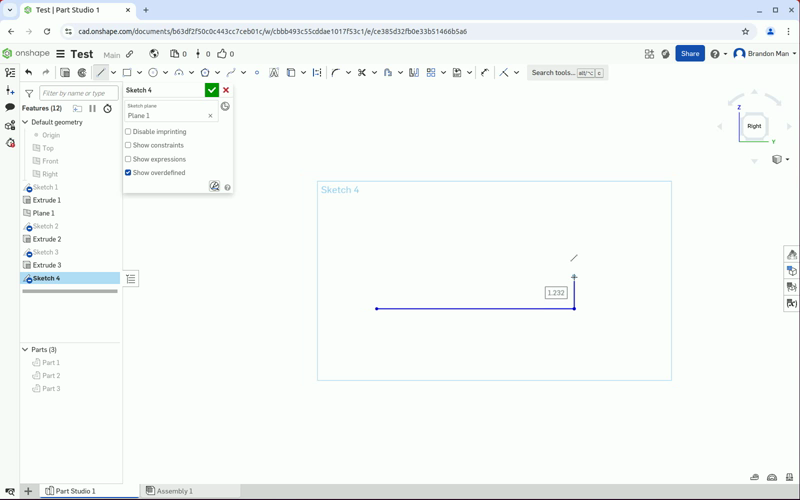
scroll(-6)
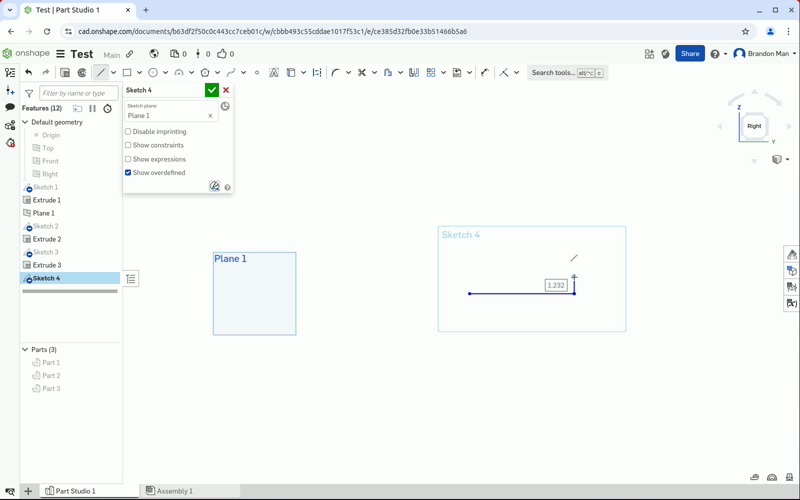
scroll(-6)
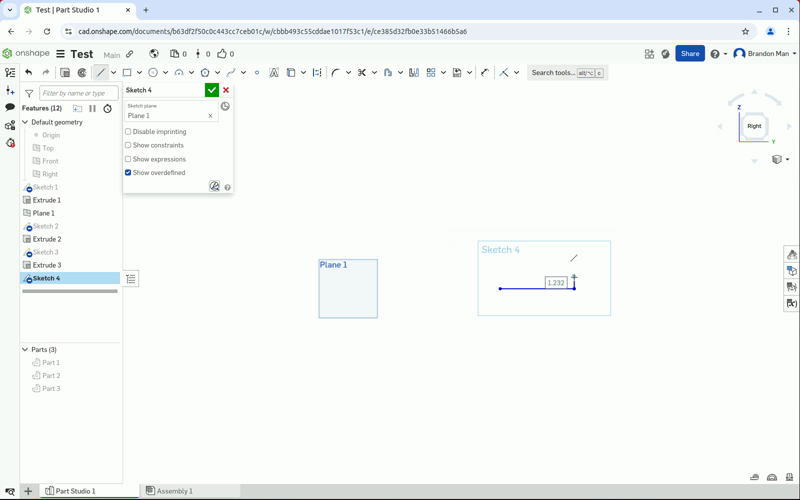
scroll(-6)
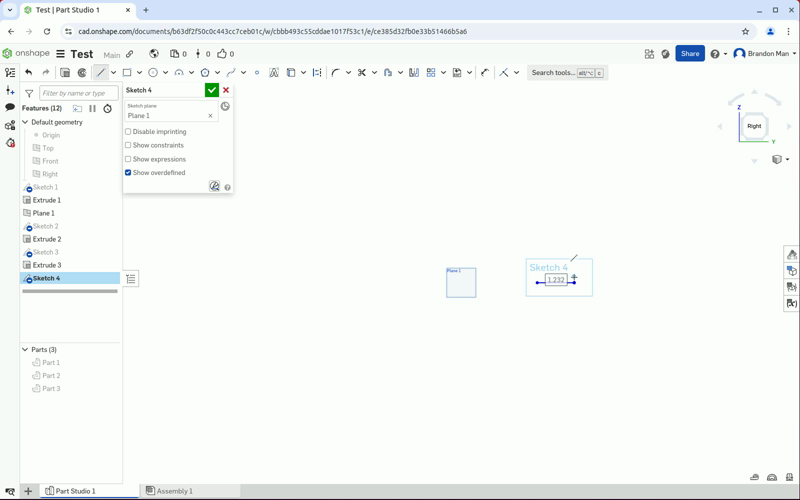
key_up(shift)
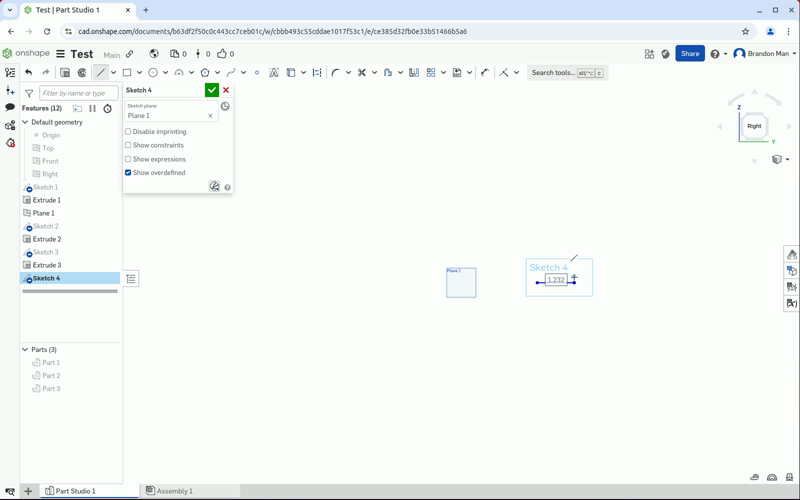
key_down(shift)
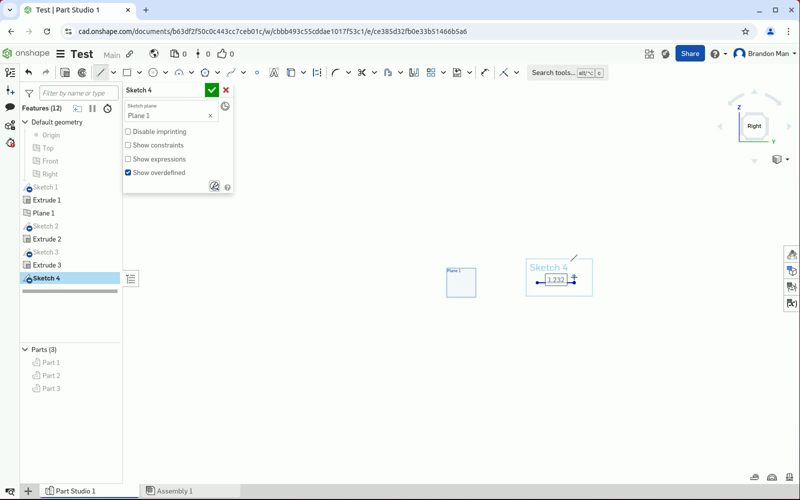
mouse_move(589, 276)
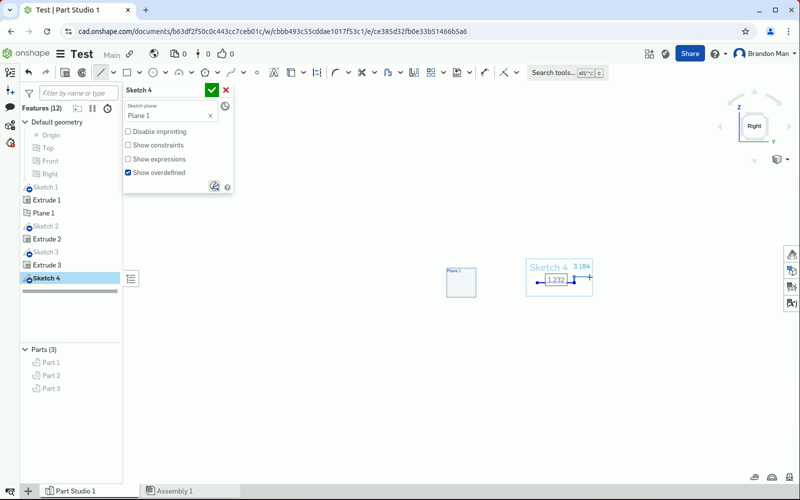
mouse_move(537, 276)
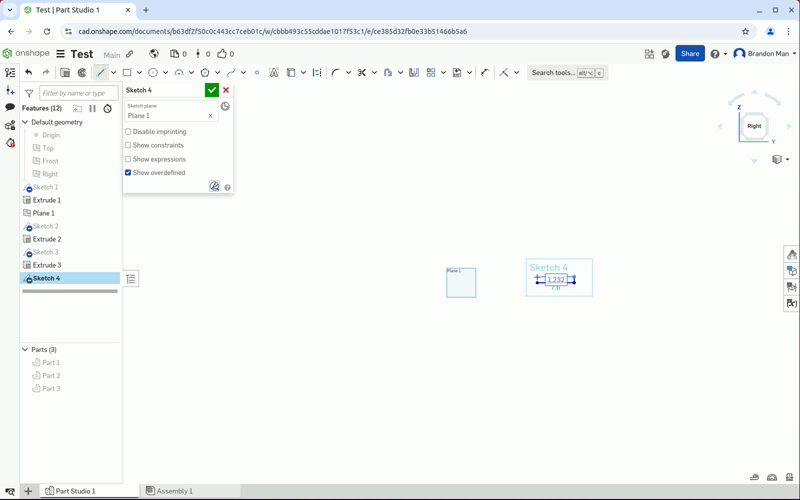
click(537, 276)
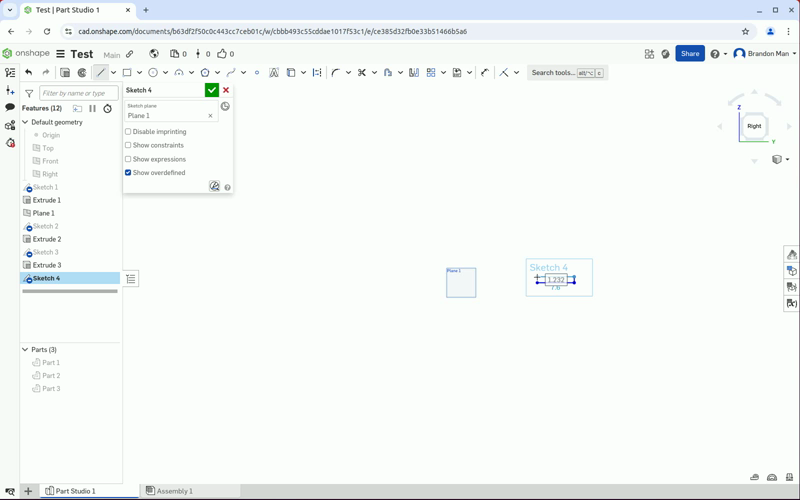
key_up(shift)
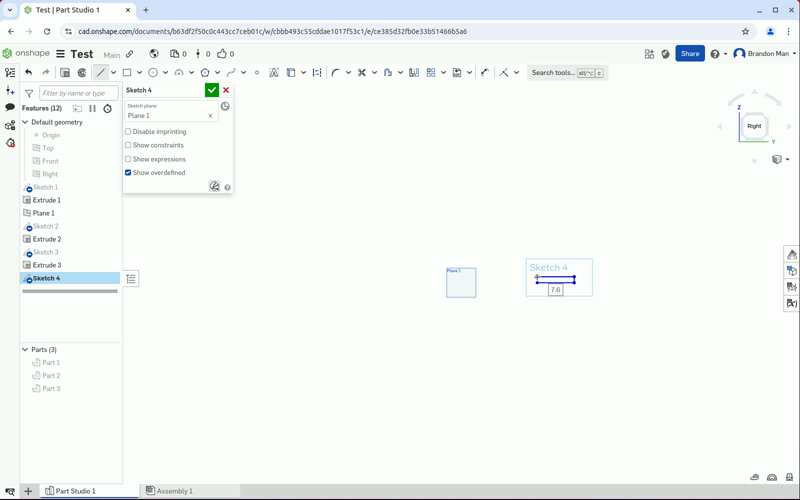
mouse_move(567, 276)
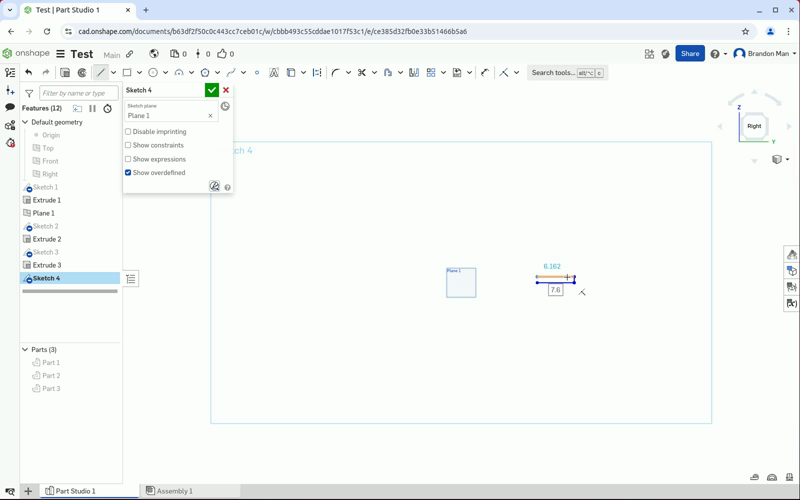
key_down(shift)
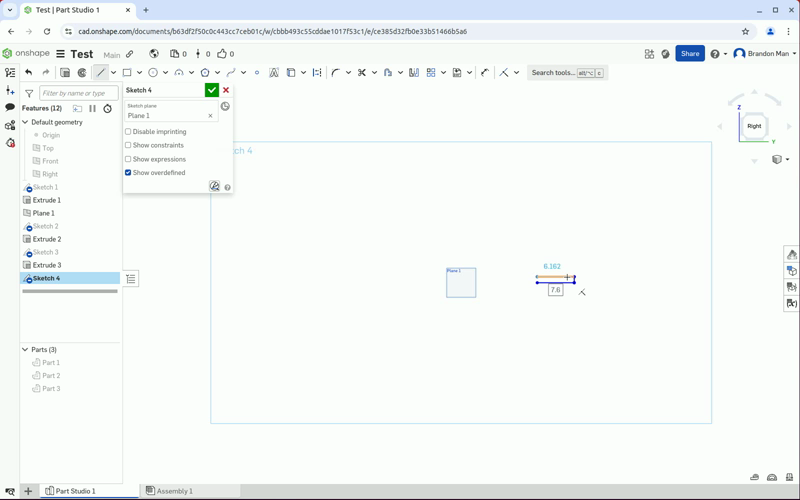
mouse_move(537, 282)
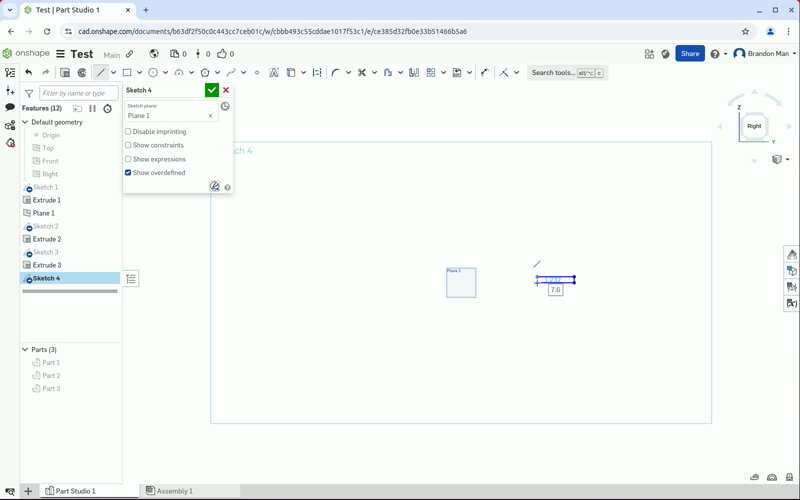
scroll(6)
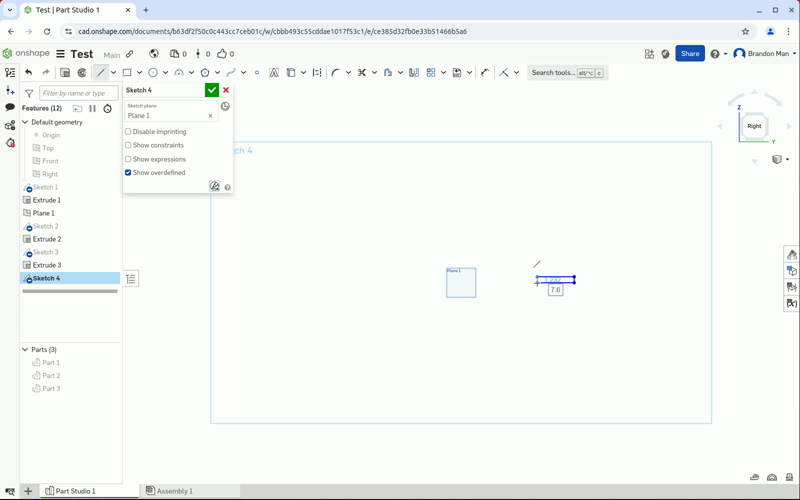
scroll(6)
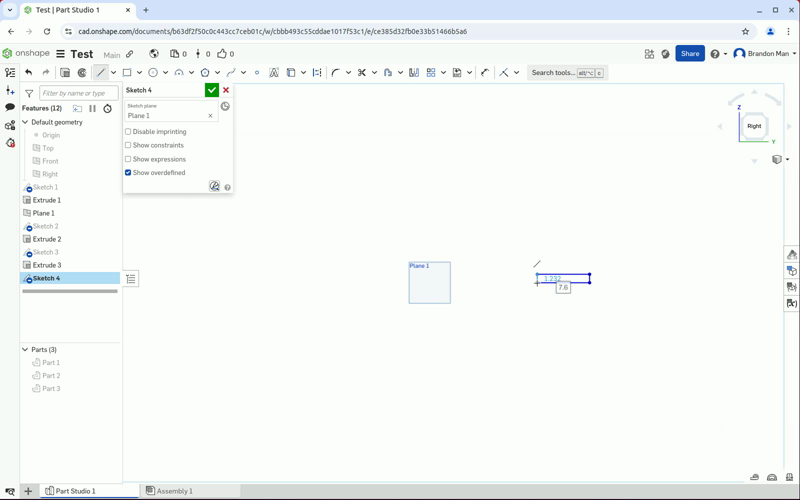
scroll(6)
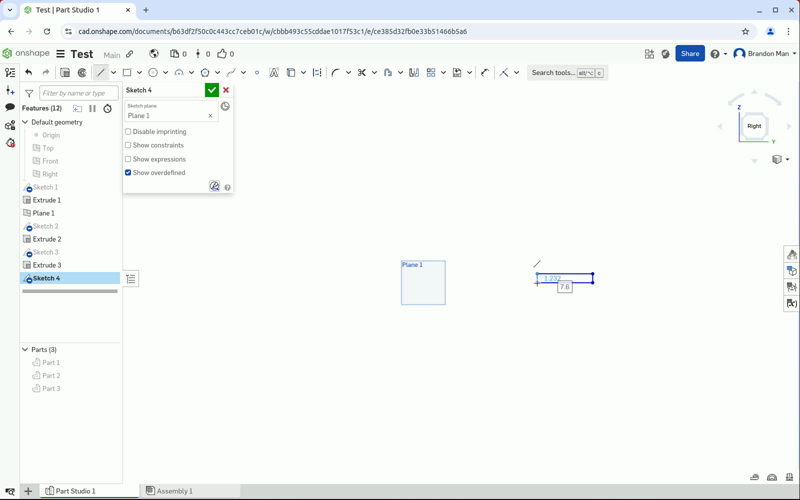
scroll(6)
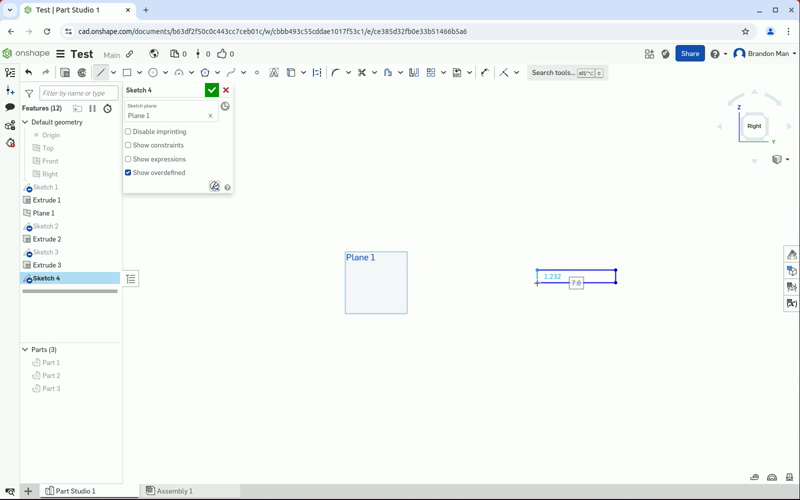
scroll(6)
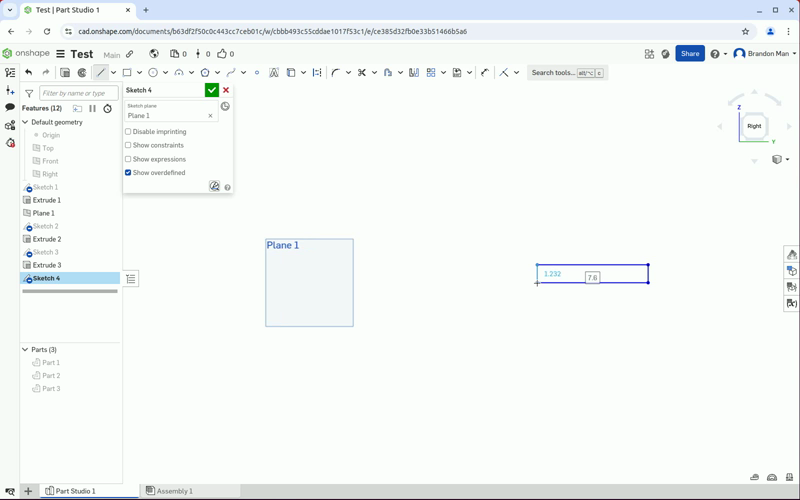
scroll(6)
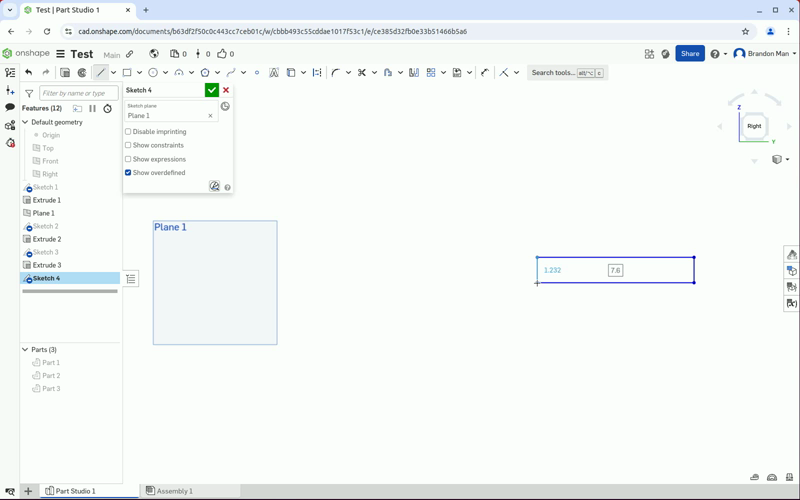
scroll(6)
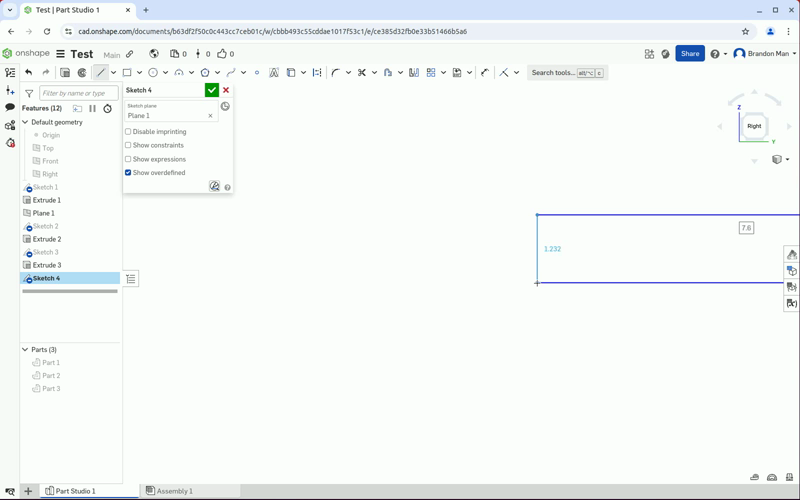
key_up(shift)
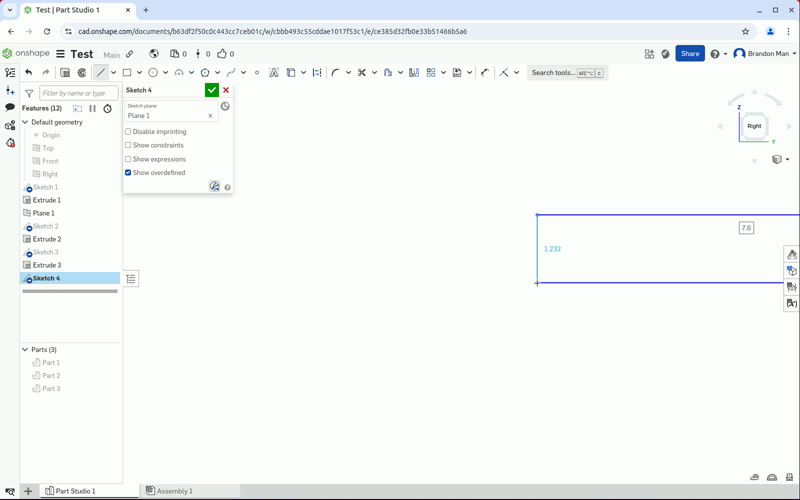
click(537, 282)
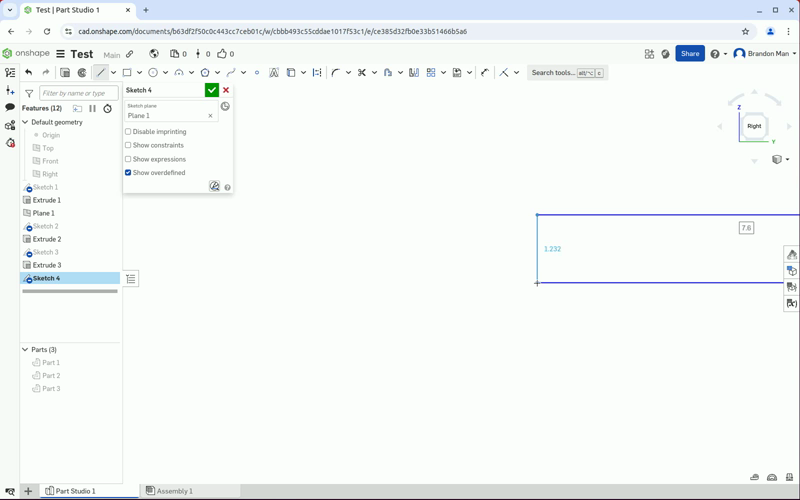
scroll(-6)
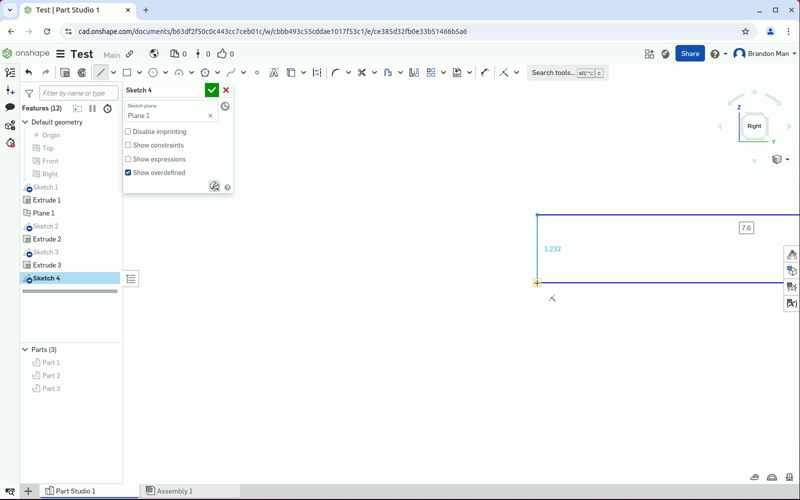
scroll(-6)
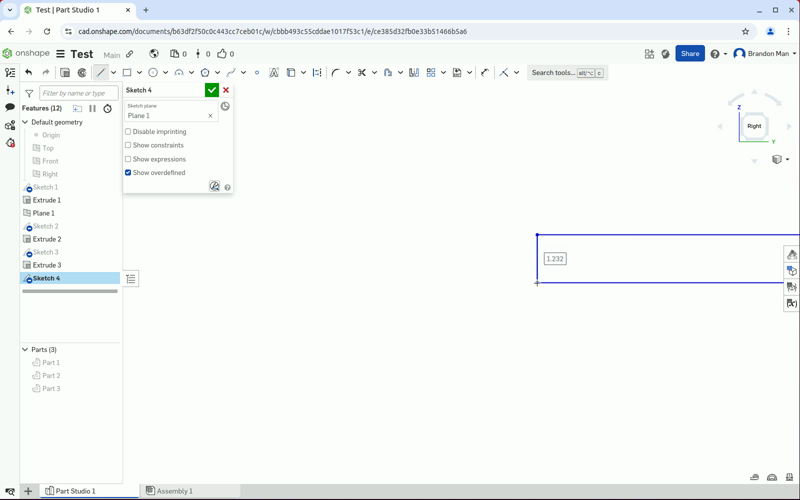
scroll(-6)
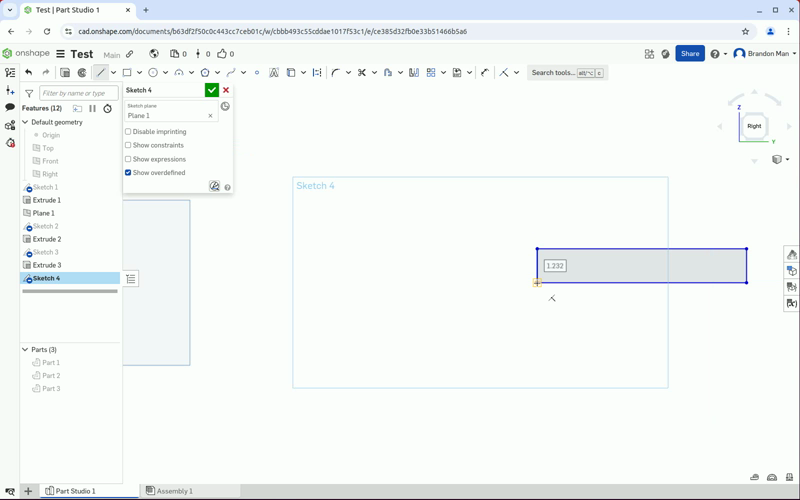
scroll(-6)
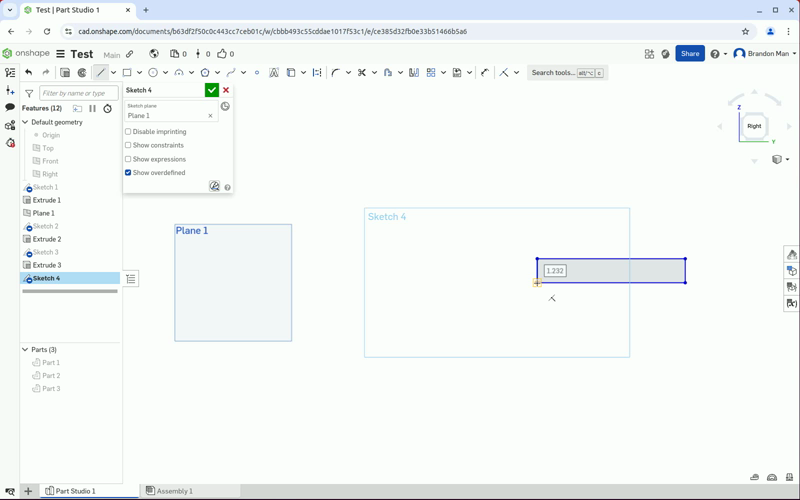
scroll(-6)
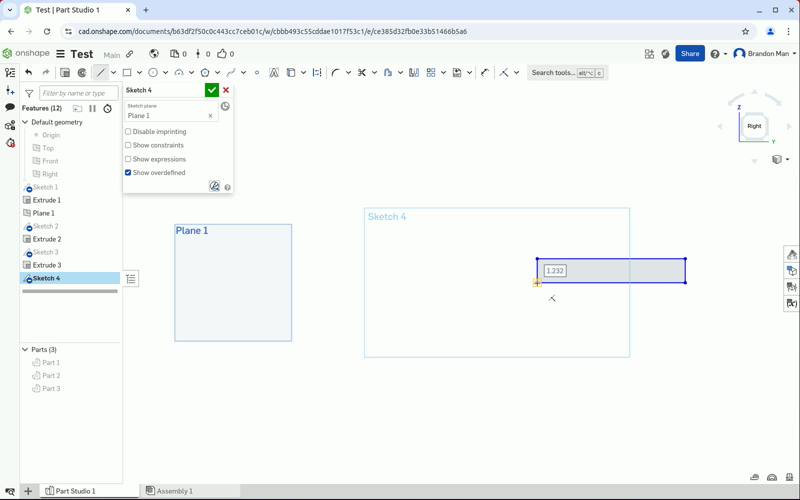
scroll(-6)
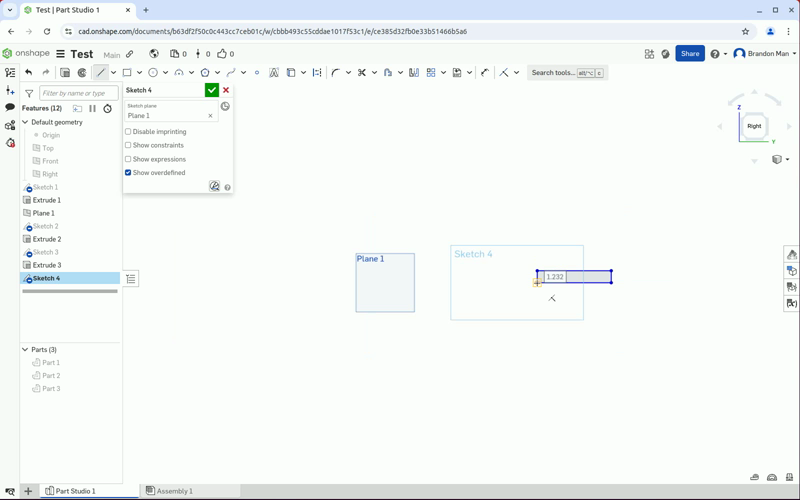
scroll(-6)
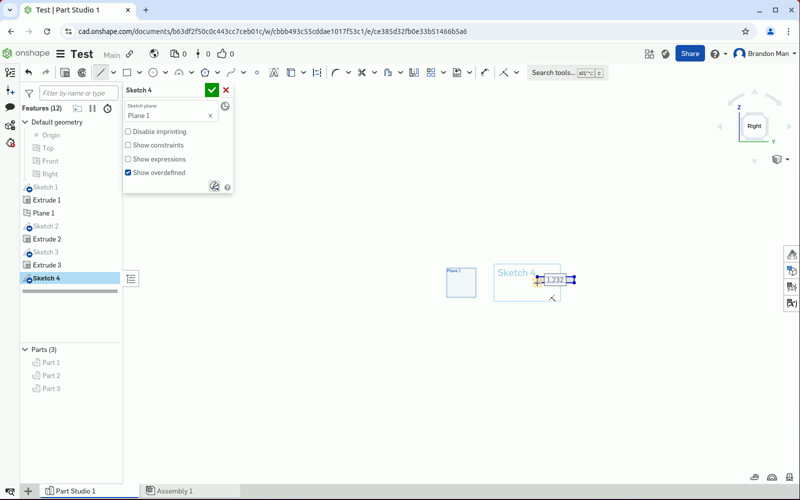
key(esc)
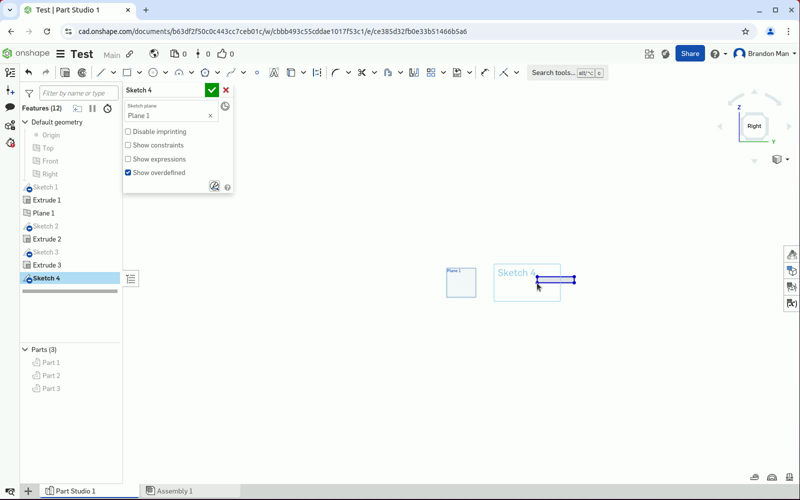
mouse_move(554, 281)
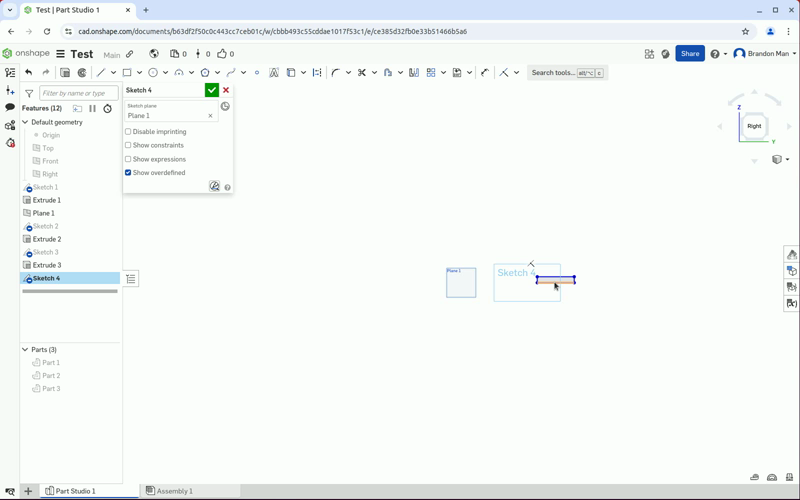
scroll(6)
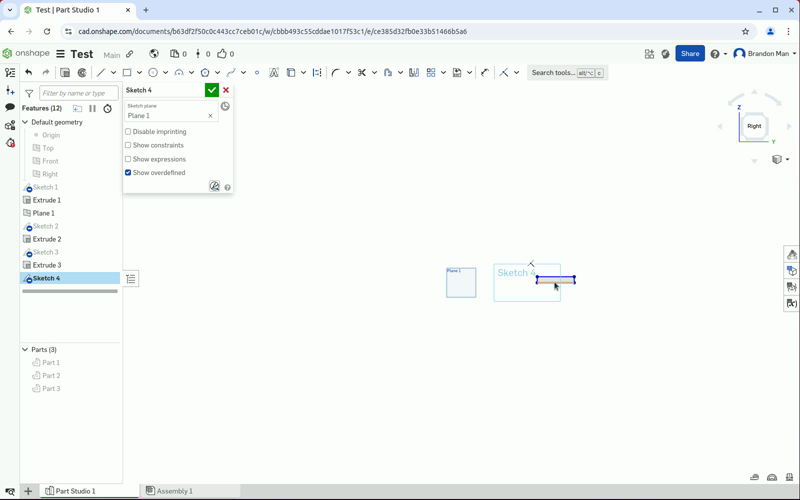
scroll(6)
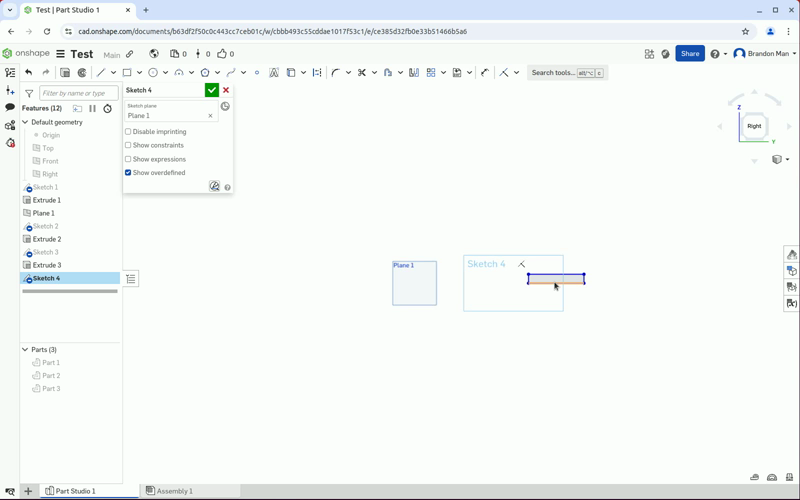
scroll(6)
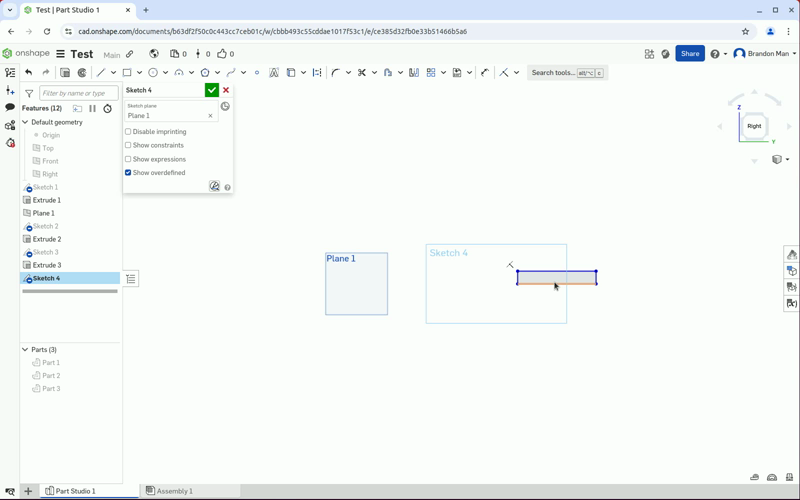
scroll(6)
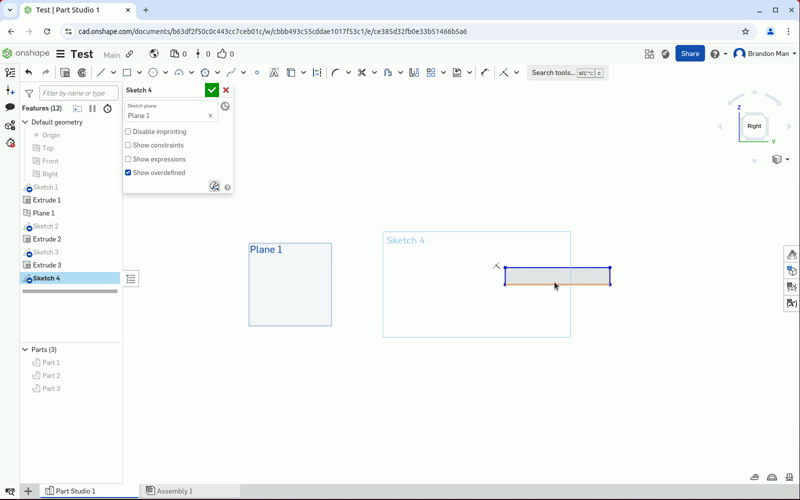
scroll(6)
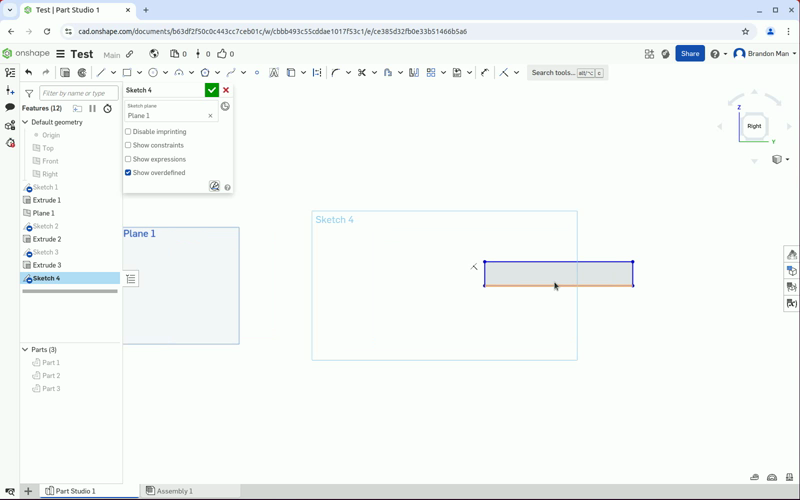
scroll(6)
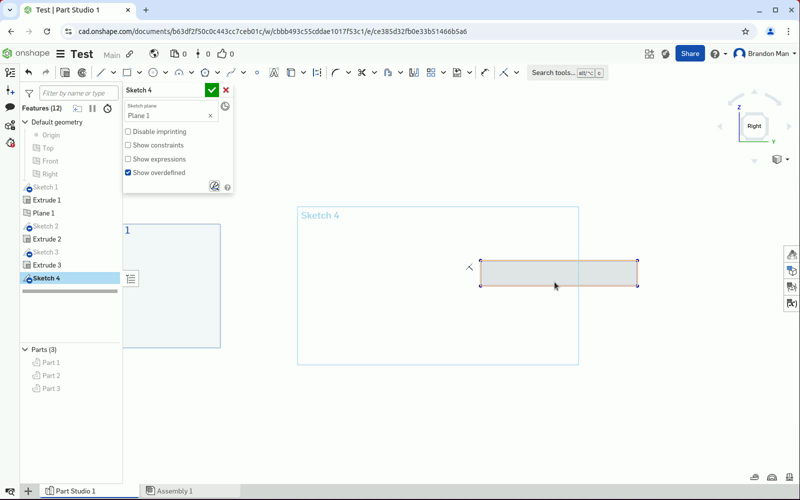
scroll(6)
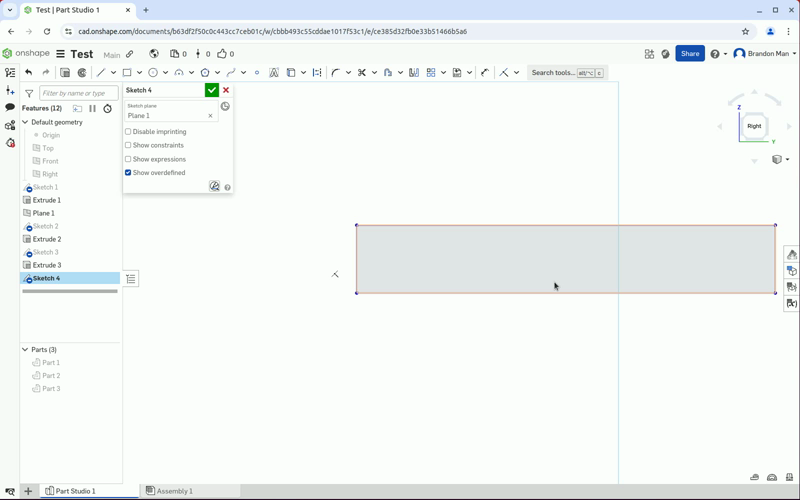
click(554, 281)
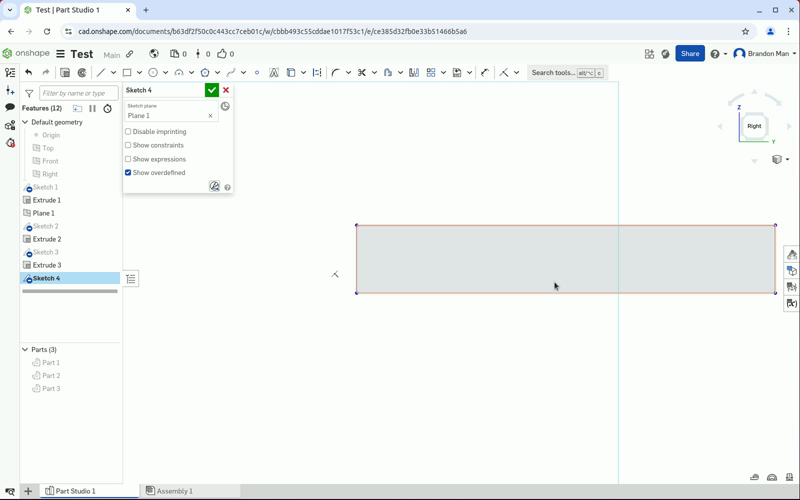
scroll(-6)
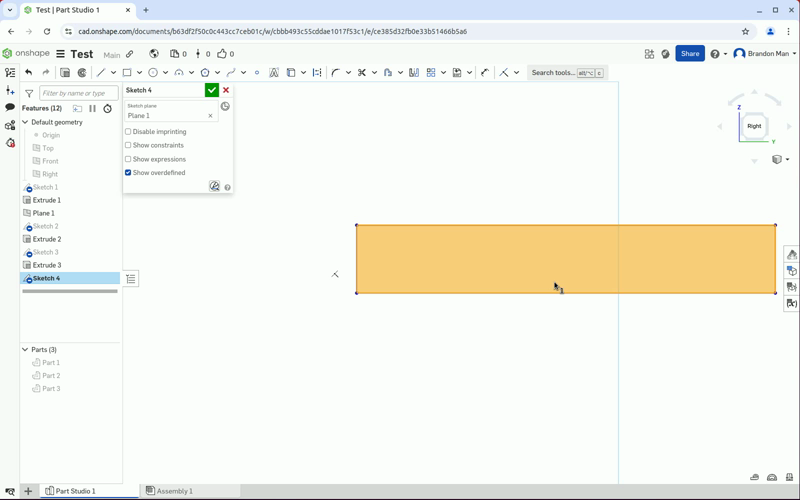
scroll(-6)
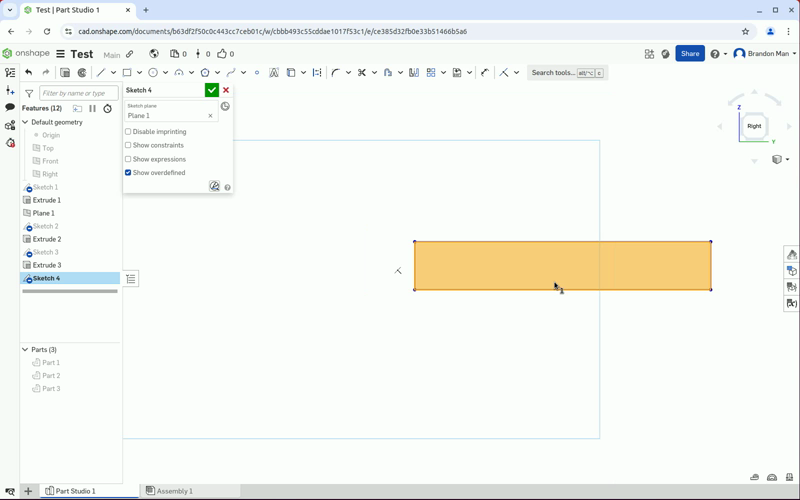
scroll(-6)
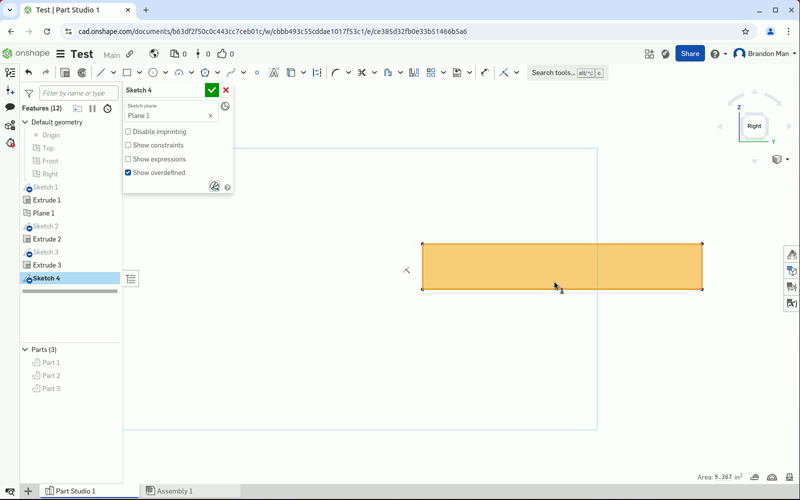
scroll(-6)
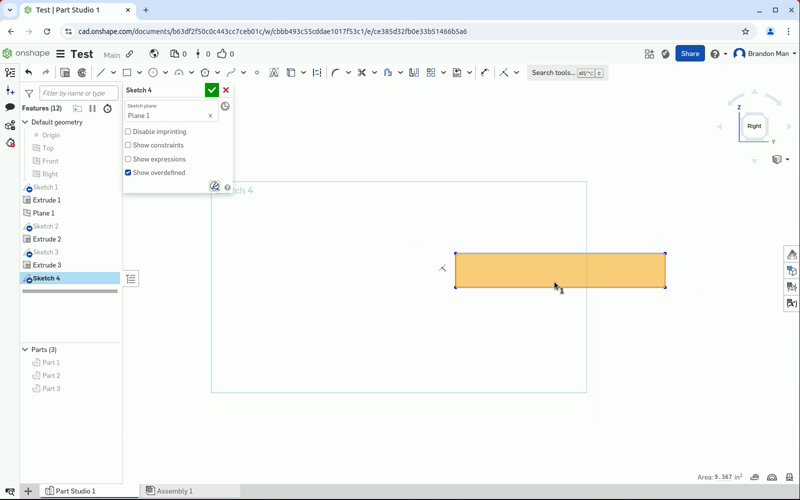
scroll(-6)
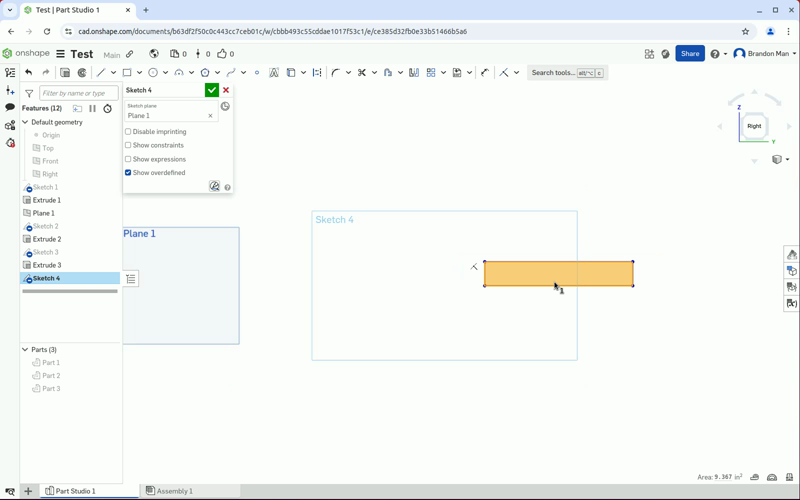
scroll(-6)
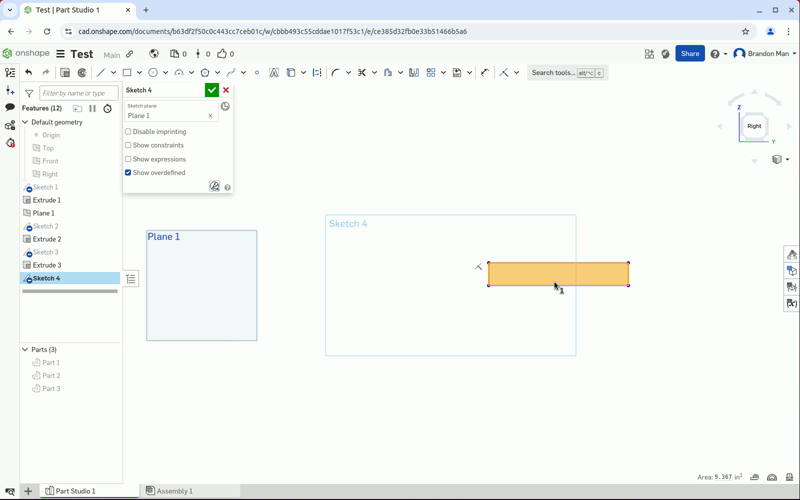
scroll(-6)
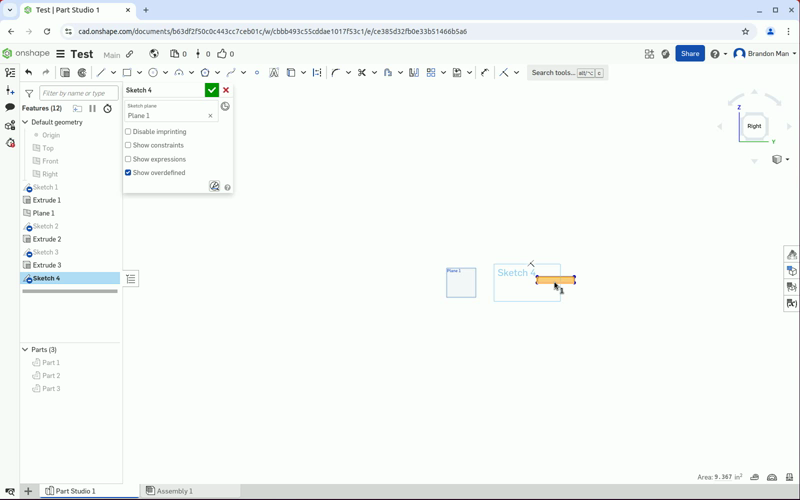
mouse_move(73, 352)
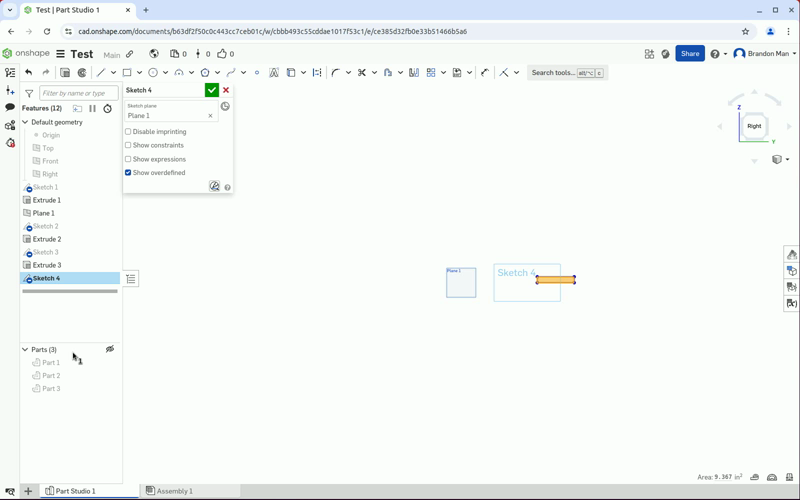
key(shift+y)
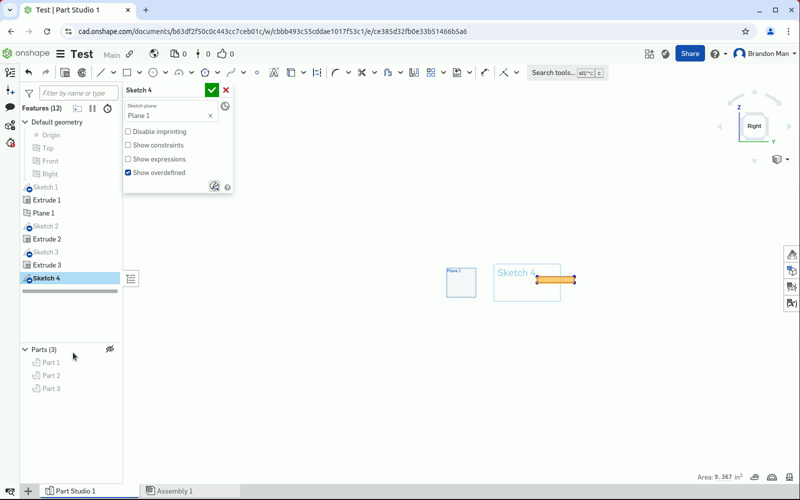
key(shift+e)
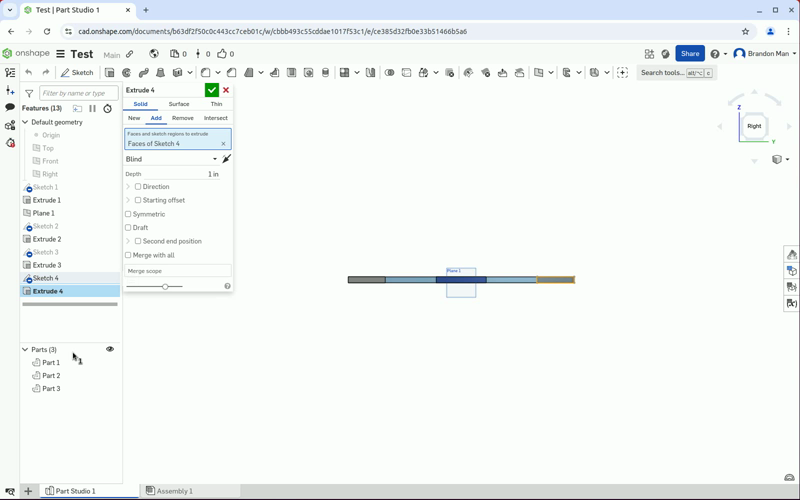
mouse_move(143, 106)
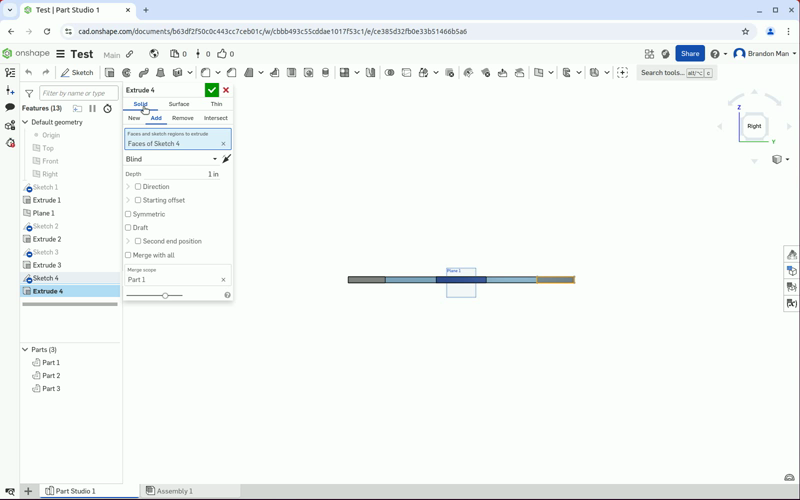
click(143, 106)
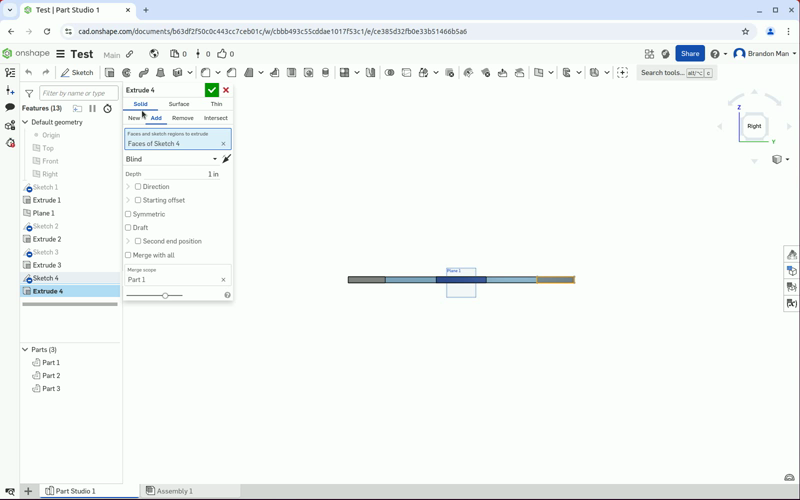
mouse_move(137, 120)
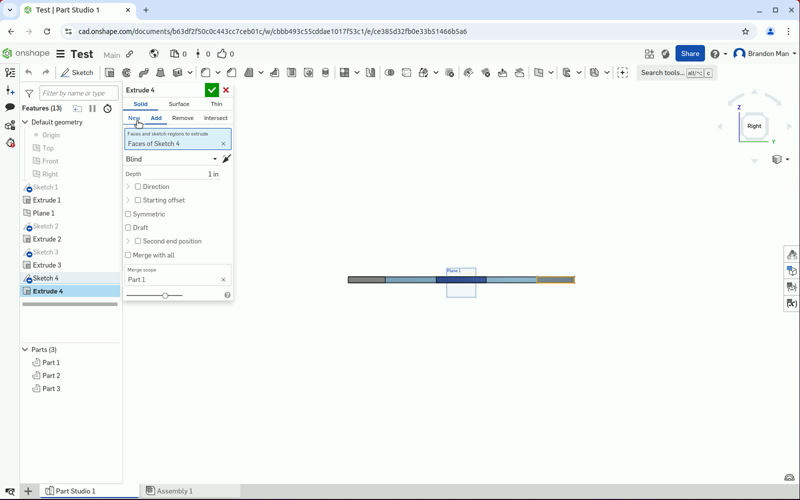
click(137, 120)
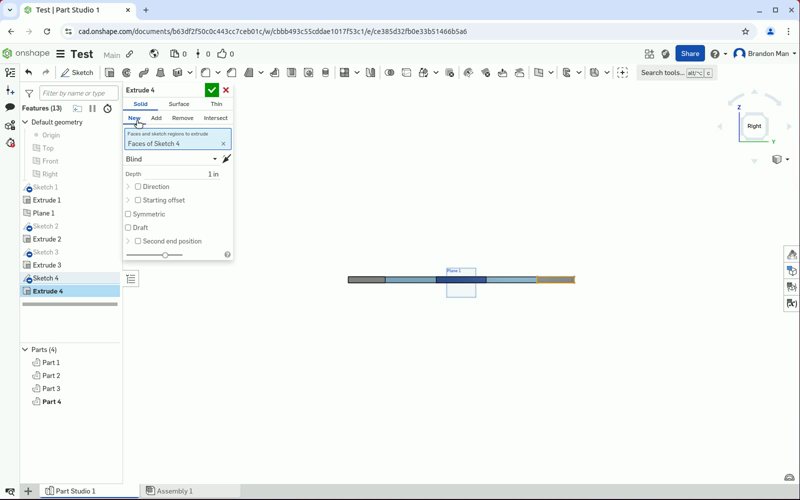
key(tab, 4)
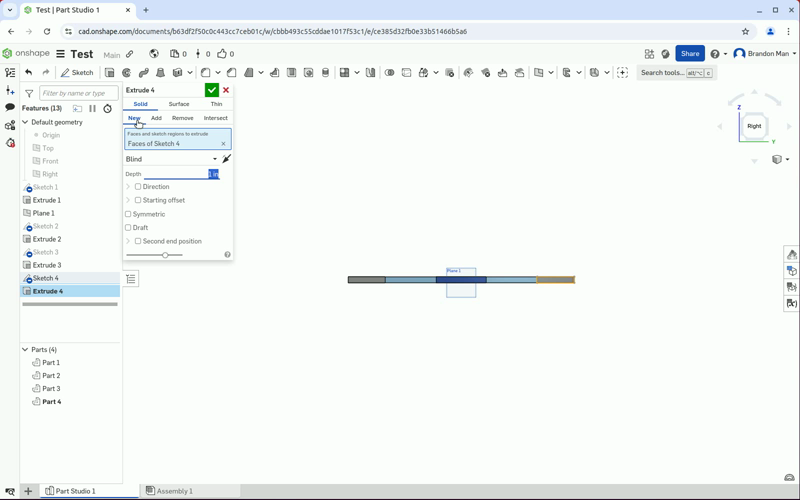
text(1.204)
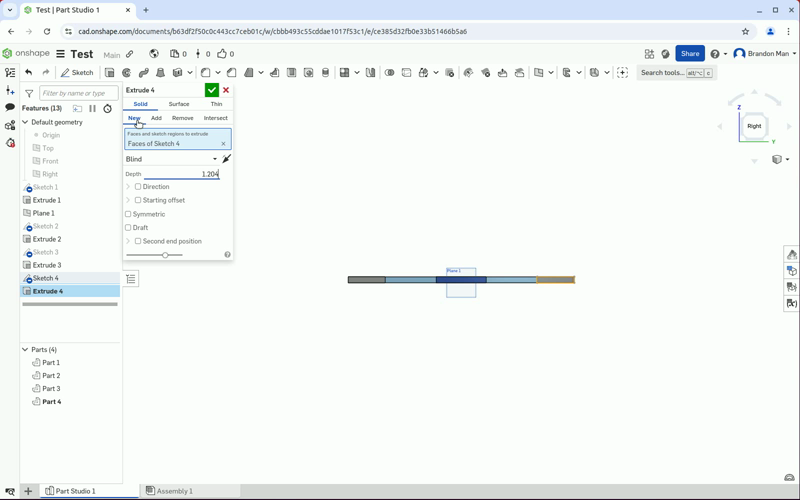
key(enter)
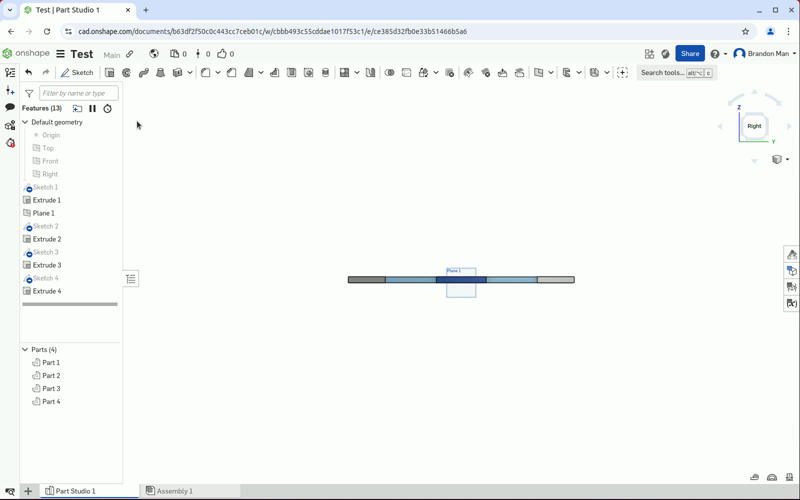
key(shift+h)
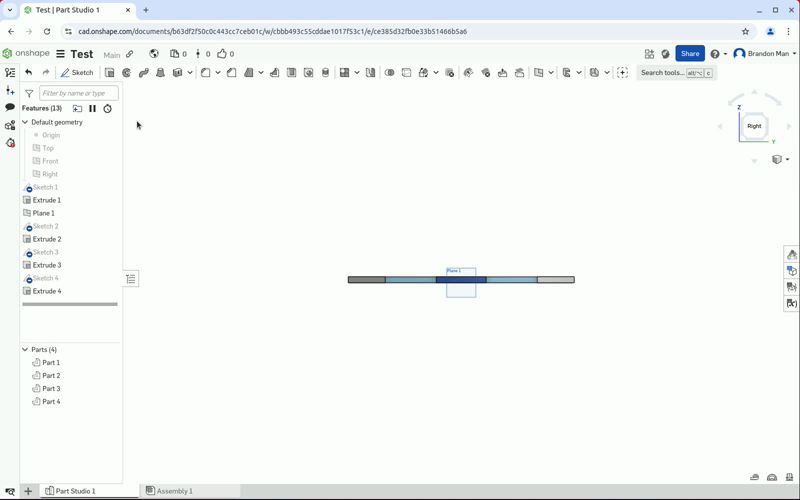
key(shift+h)
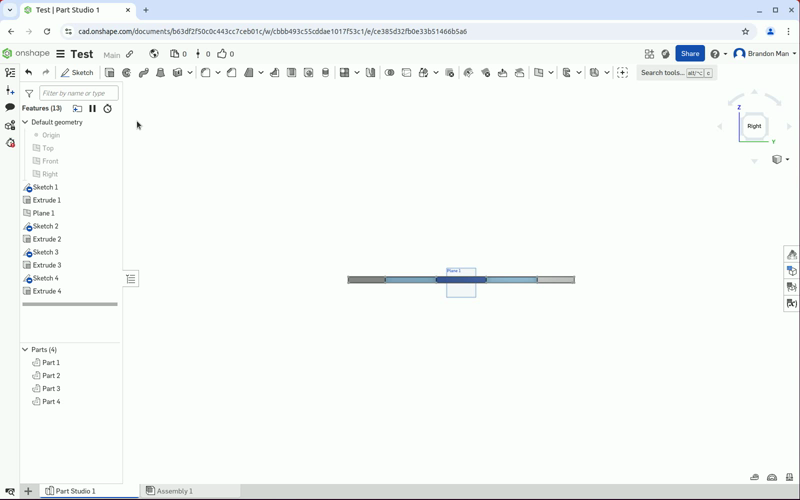
key(shift+7)
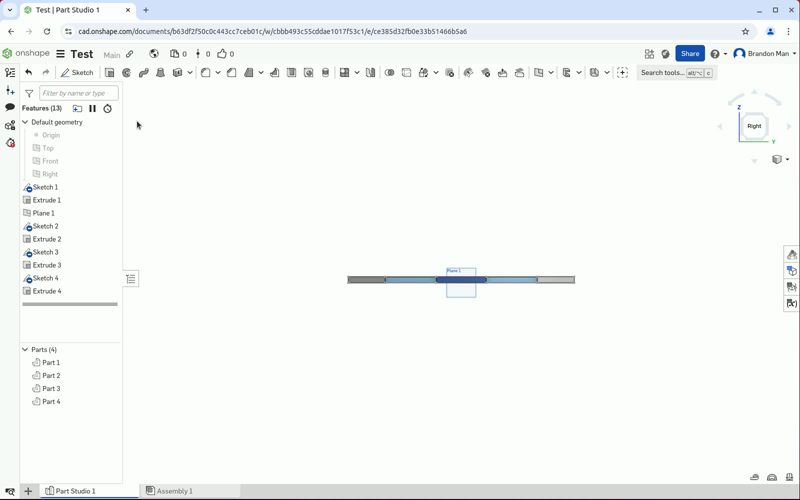
key(right, 2)
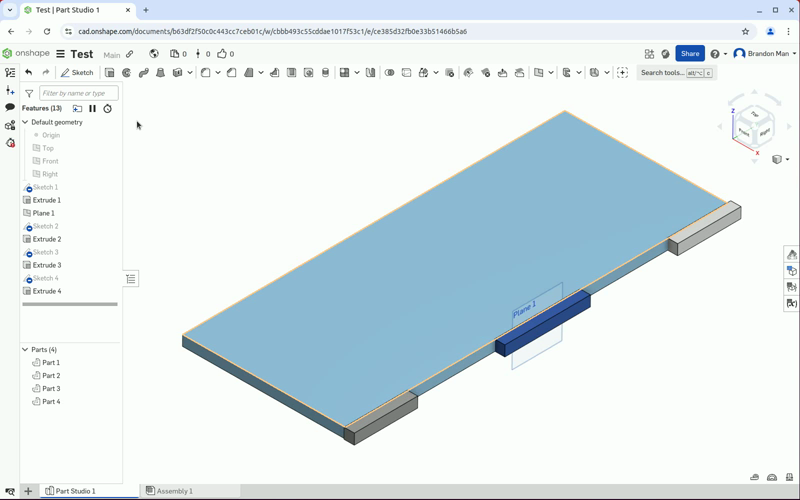
key(down, 2)
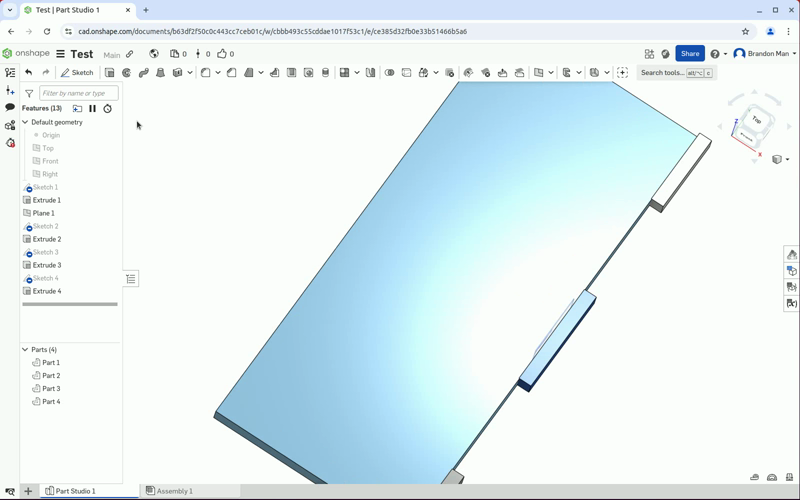
key(up, 2)
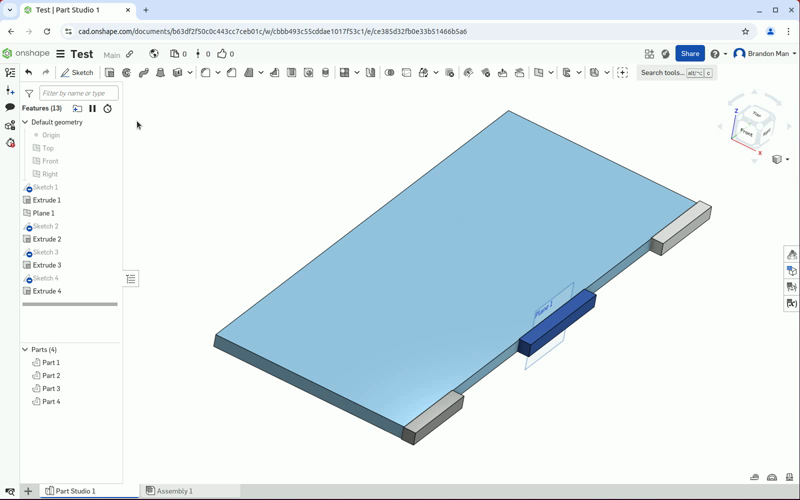
key(left, 2)
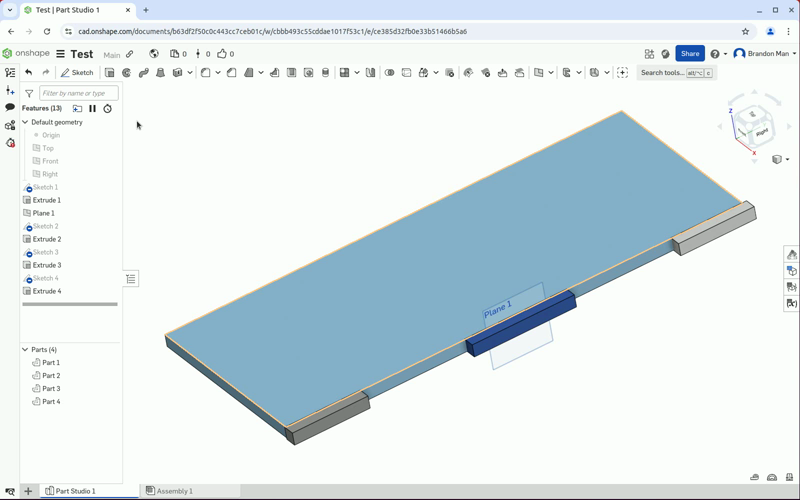
mouse_move(73, 189)
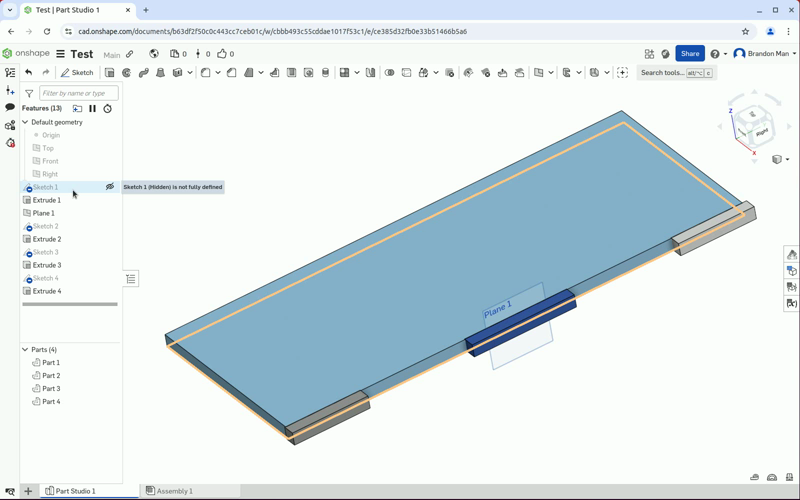
click(73, 189)